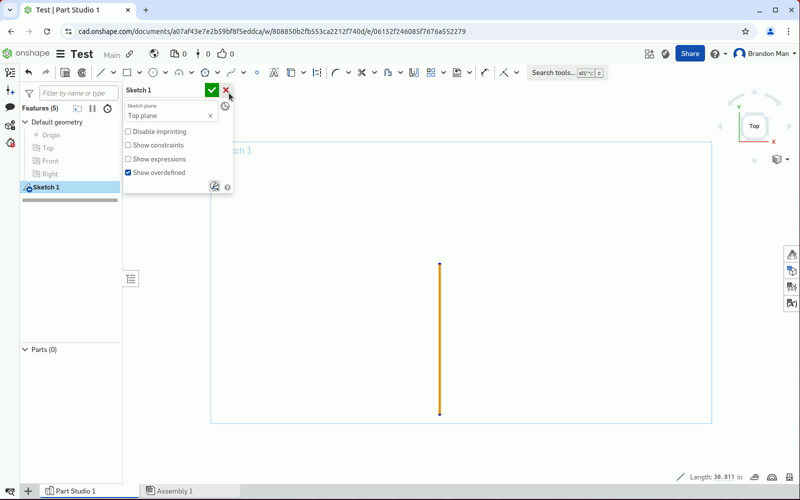
key(shift+h)
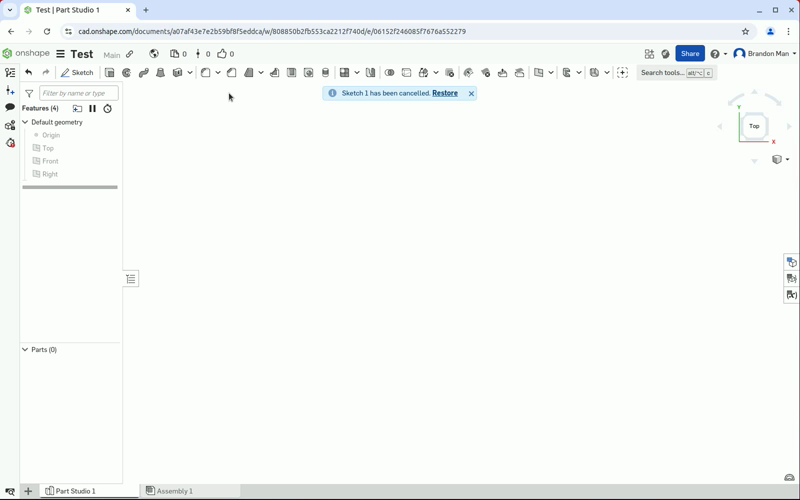
mouse_move(73, 352)
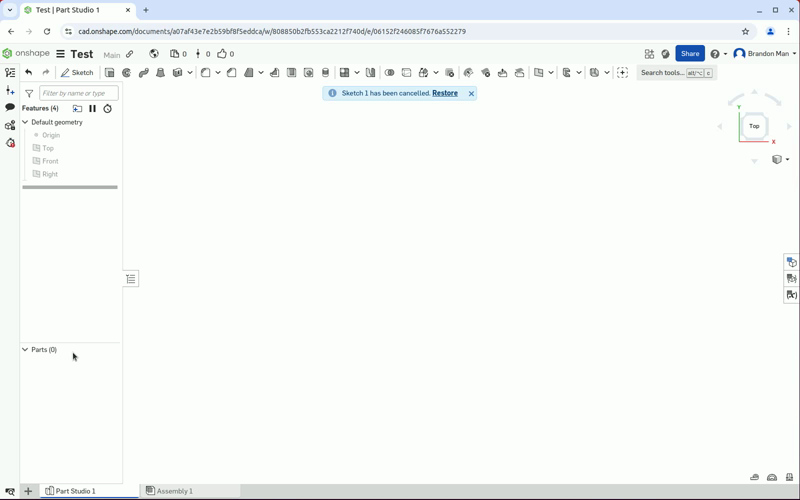
key(y)
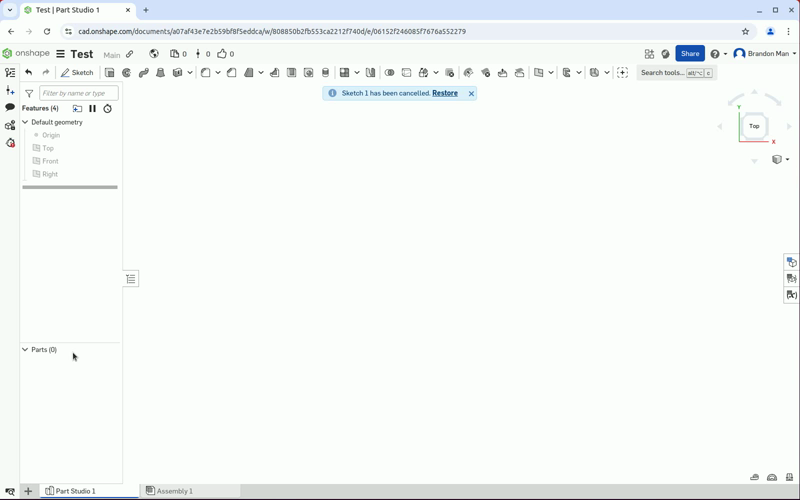
key(shift+p)
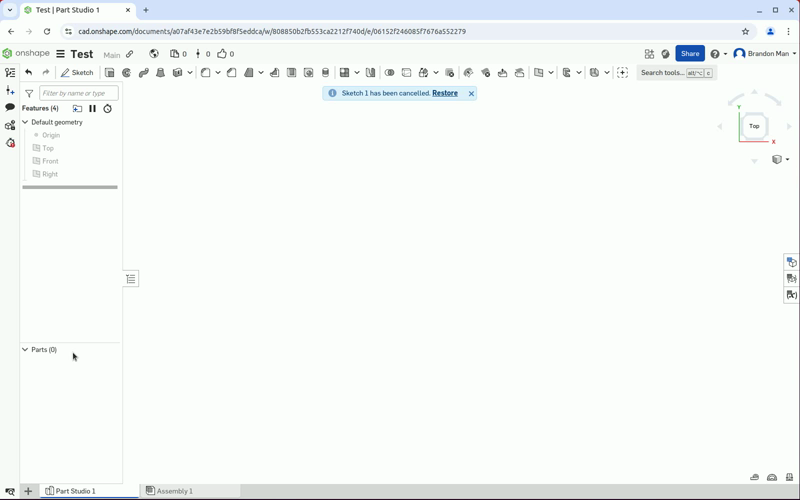
key(space)
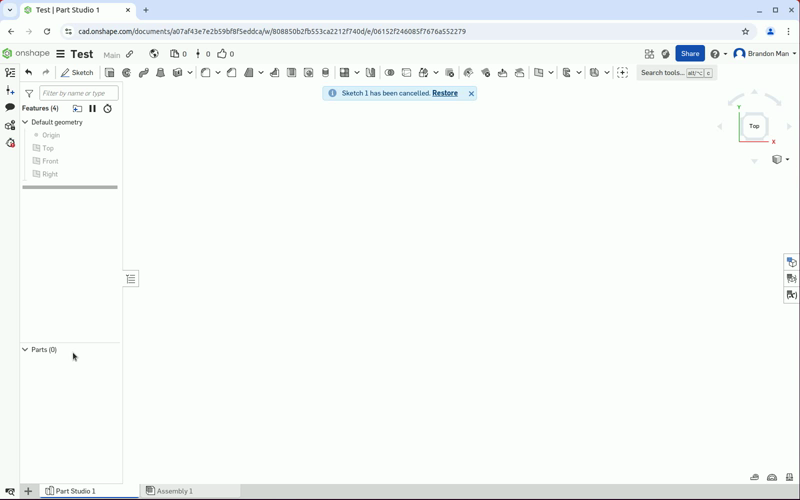
key_down(shift)
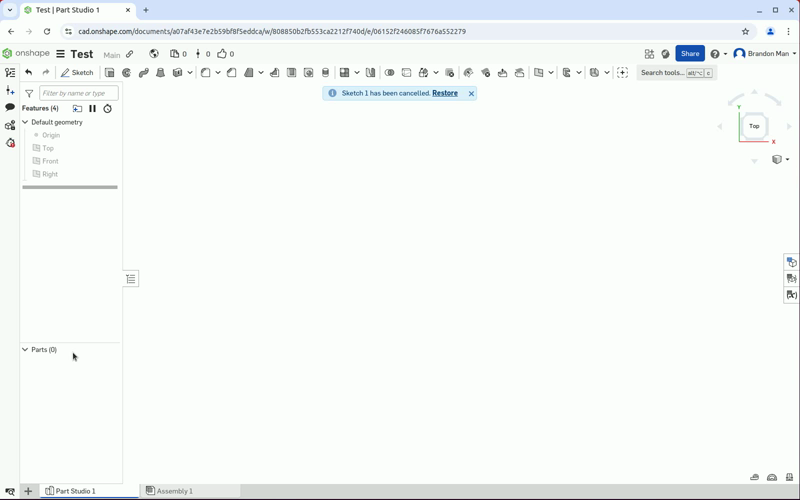
key(up)
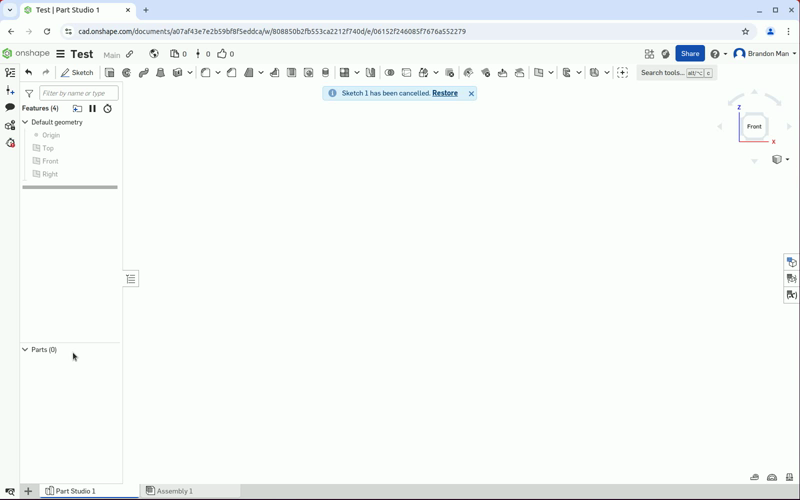
key_up(shift)
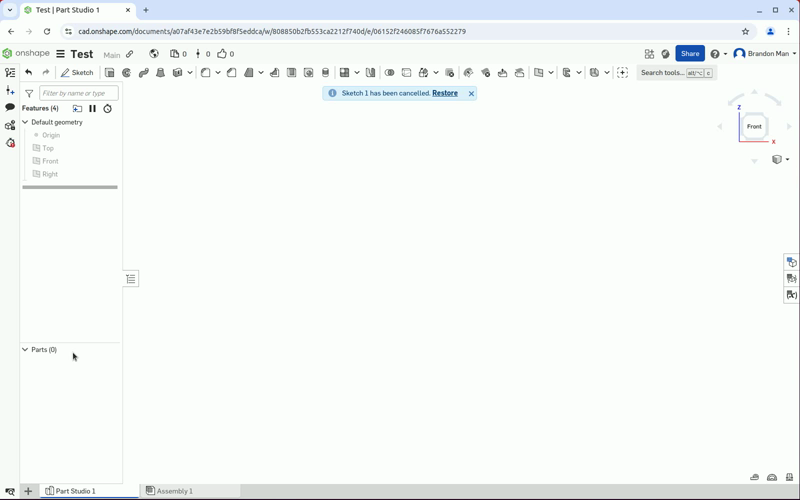
mouse_move(73, 352)
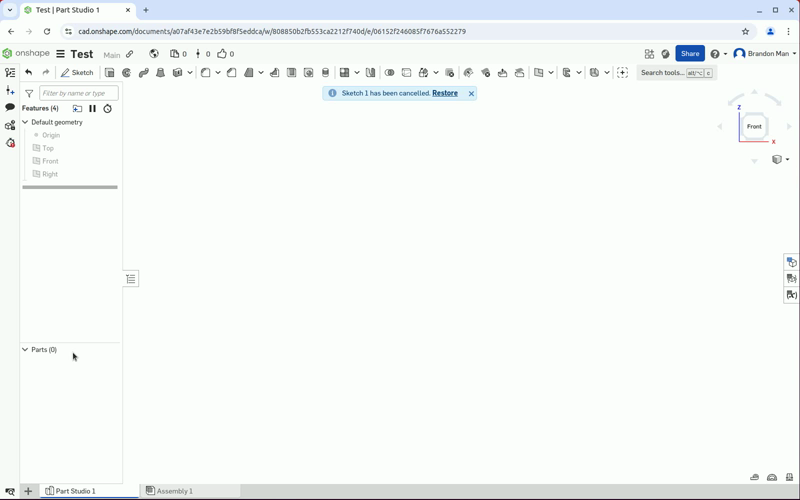
key(shift+y)
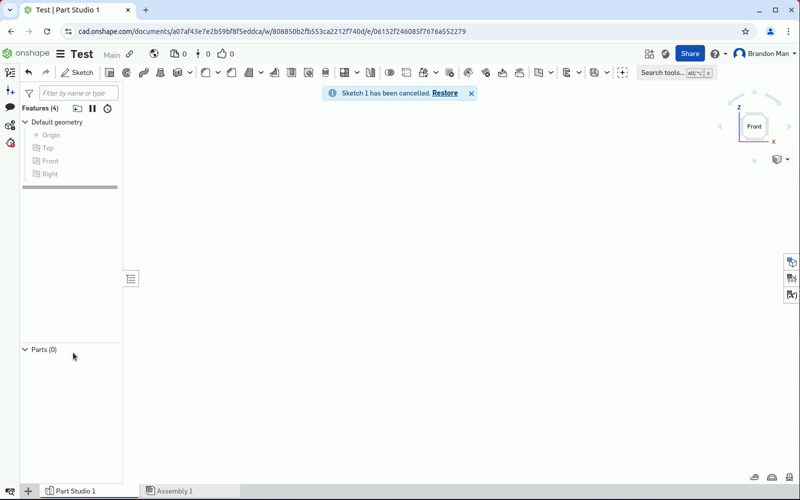
key(shift+s)
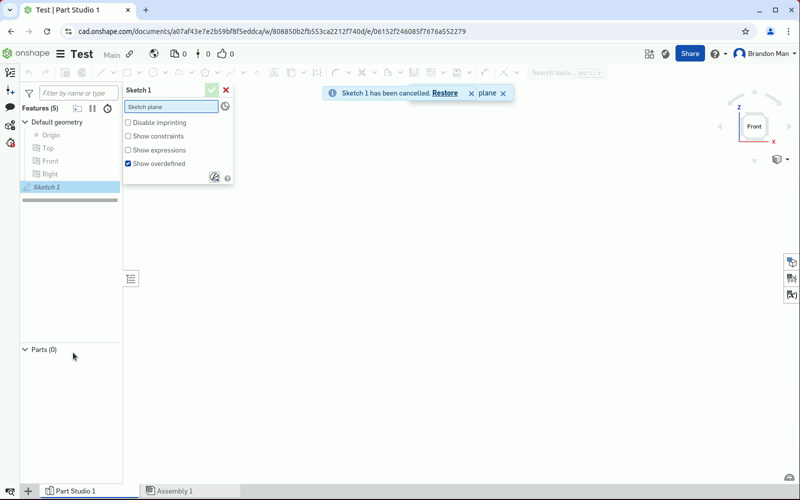
mouse_move(73, 163)
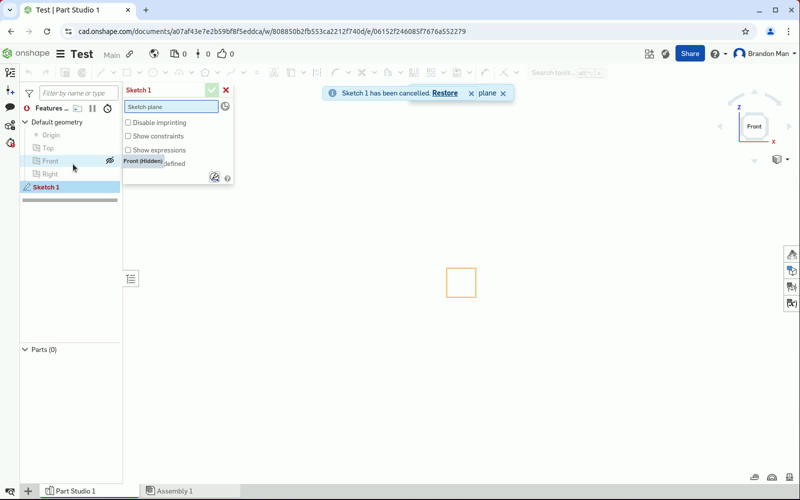
click(73, 163)
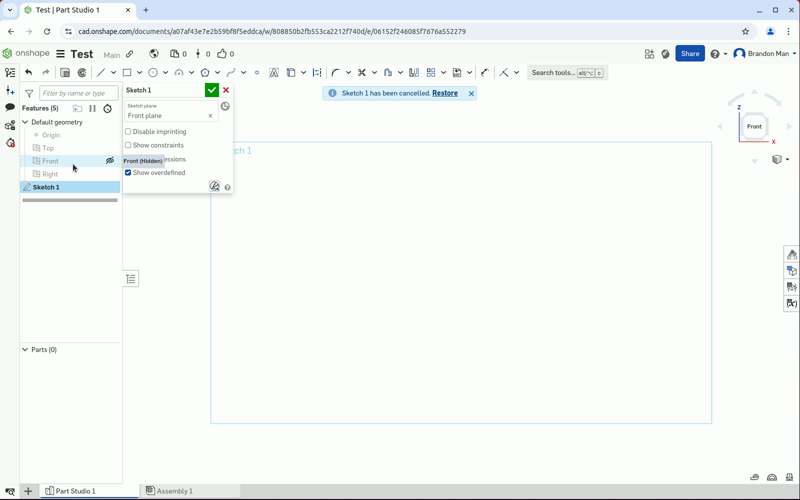
mouse_move(73, 352)
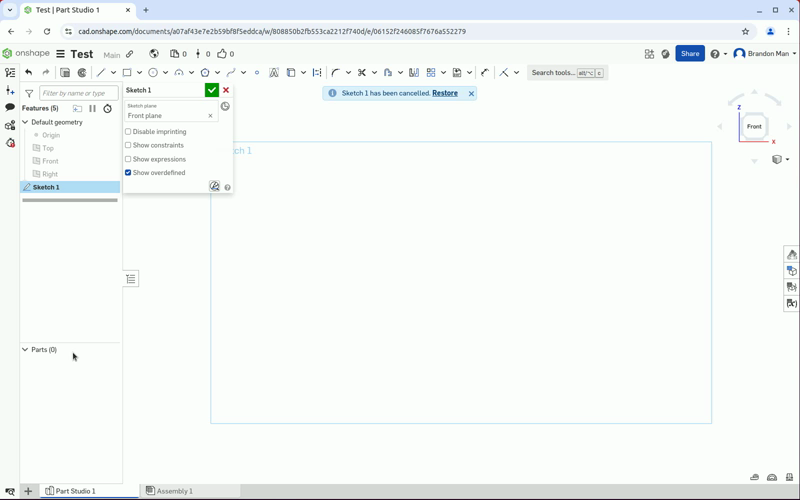
key(y)
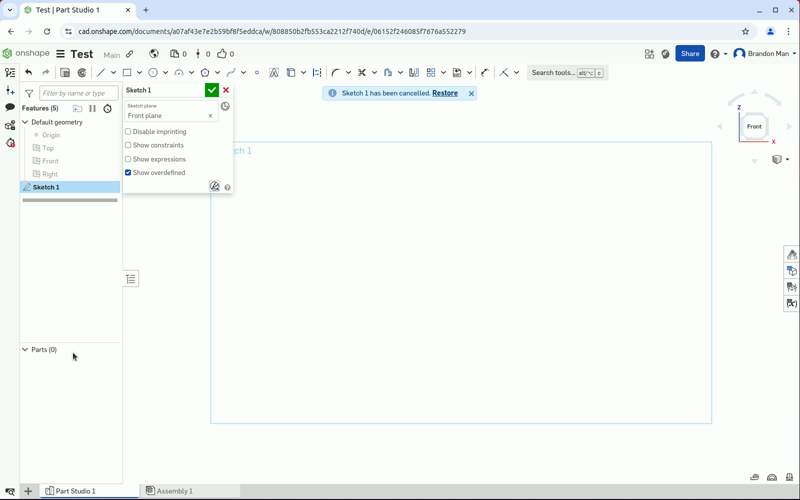
key(l)
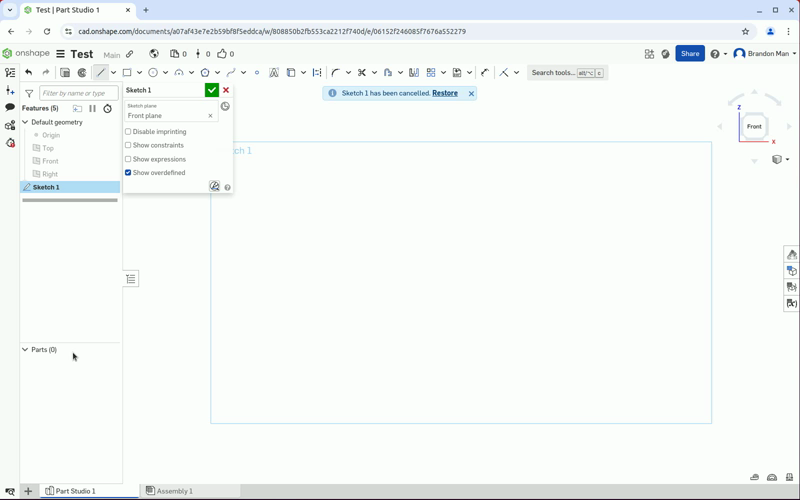
key_down(shift)
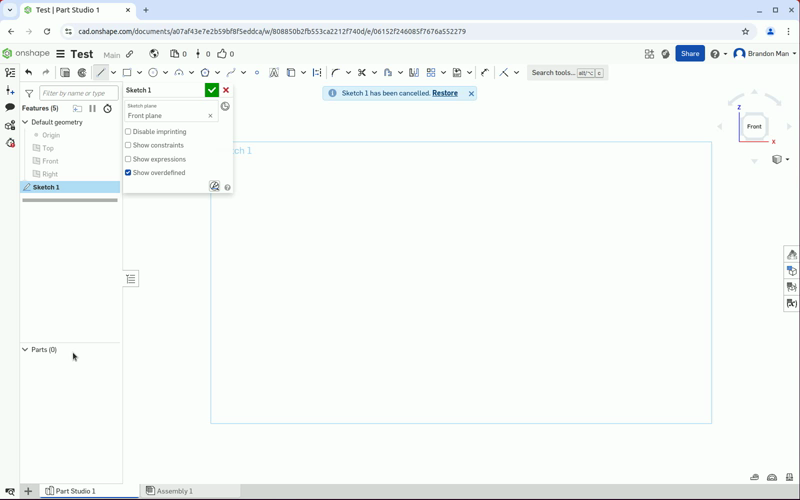
mouse_move(377, 261)
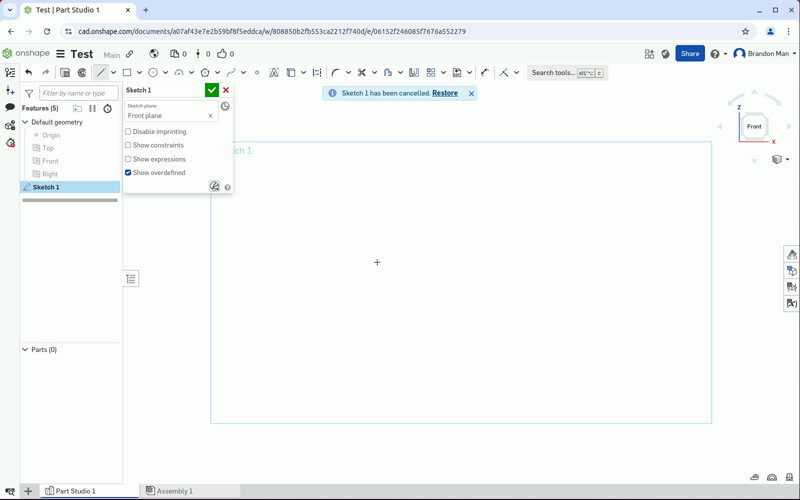
click(377, 261)
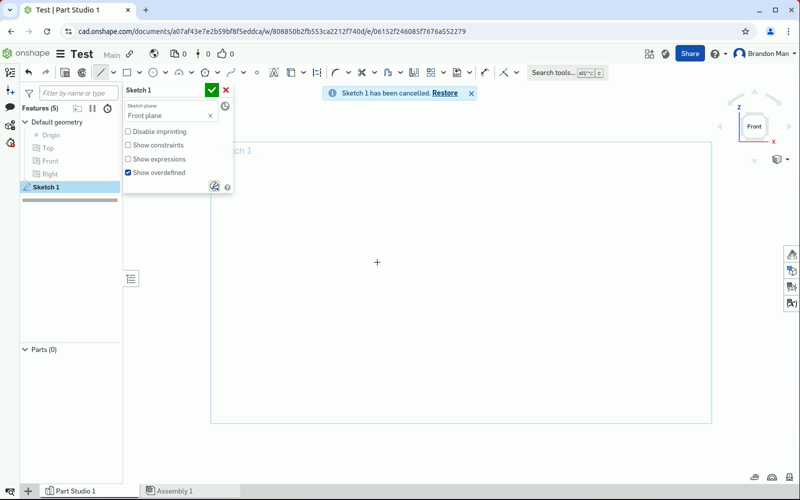
key_up(shift)
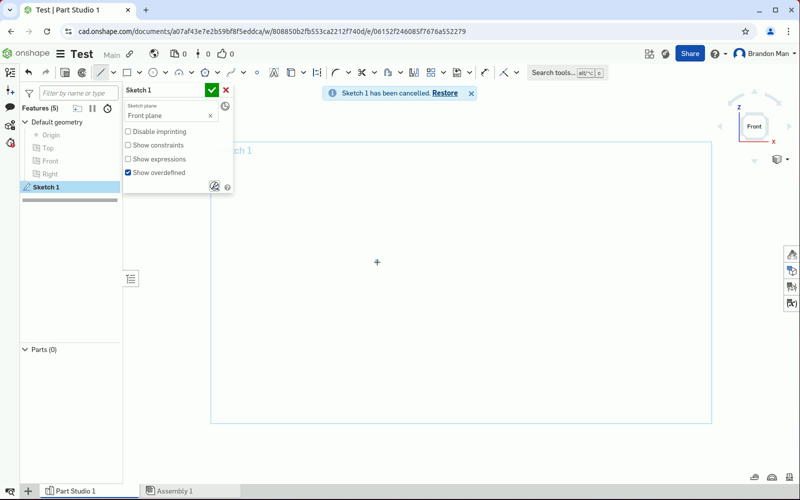
key_down(shift)
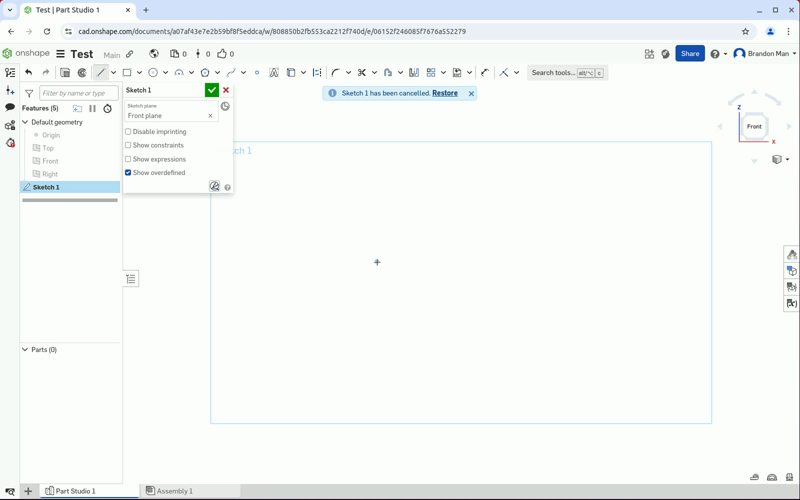
mouse_move(450, 261)
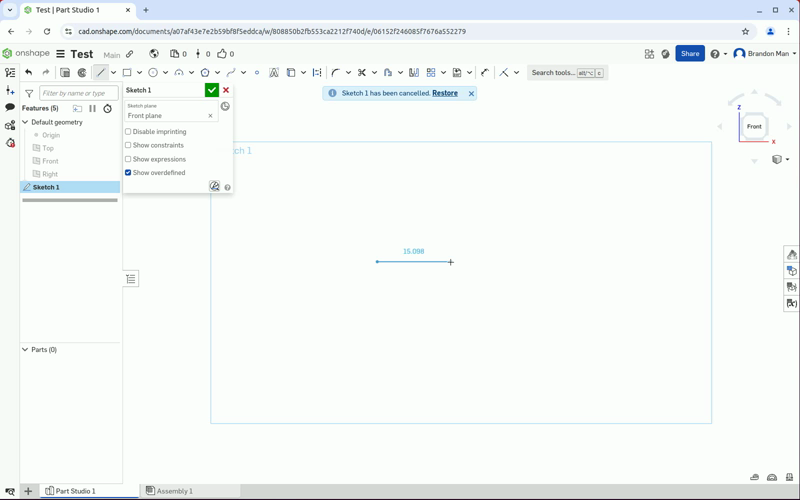
click(450, 261)
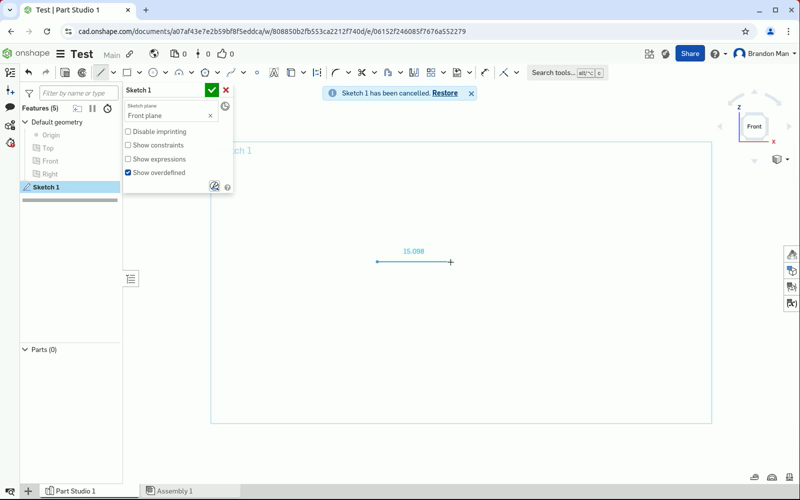
key_up(shift)
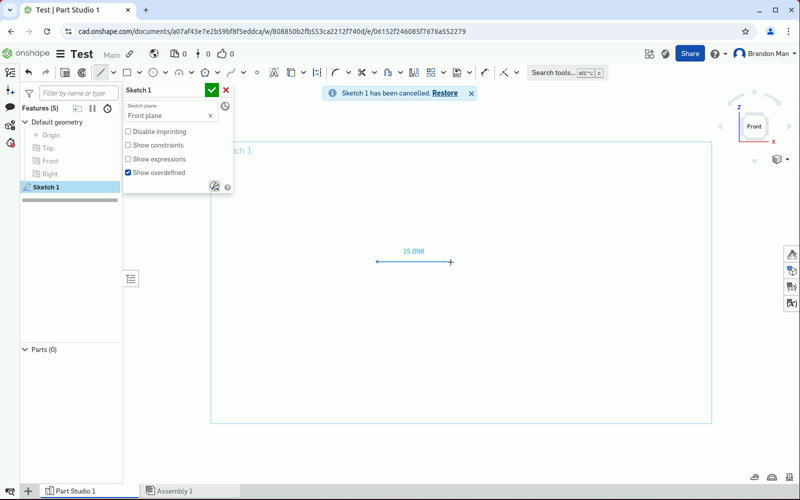
key_down(shift)
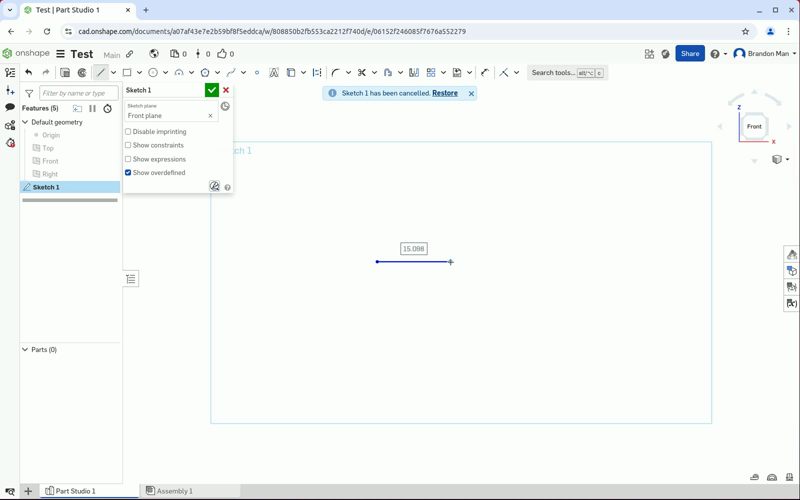
mouse_move(450, 188)
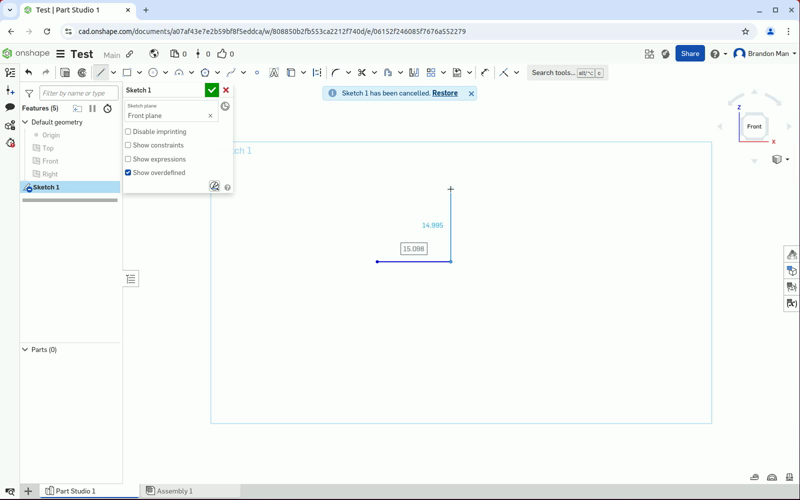
click(450, 188)
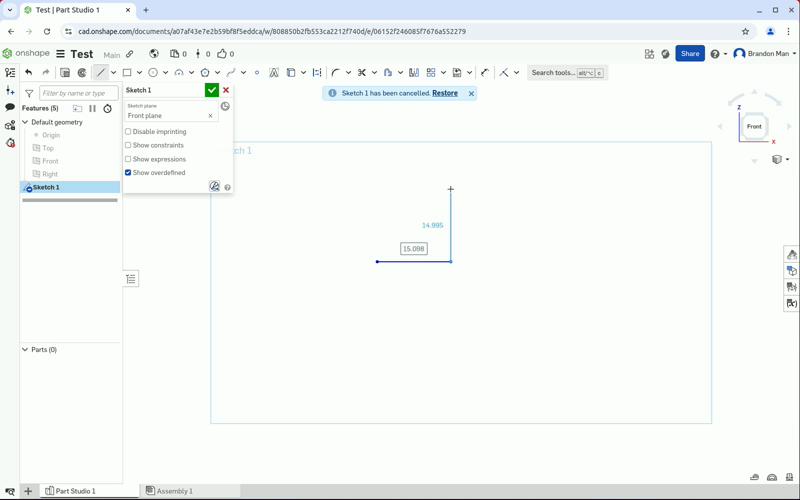
key_up(shift)
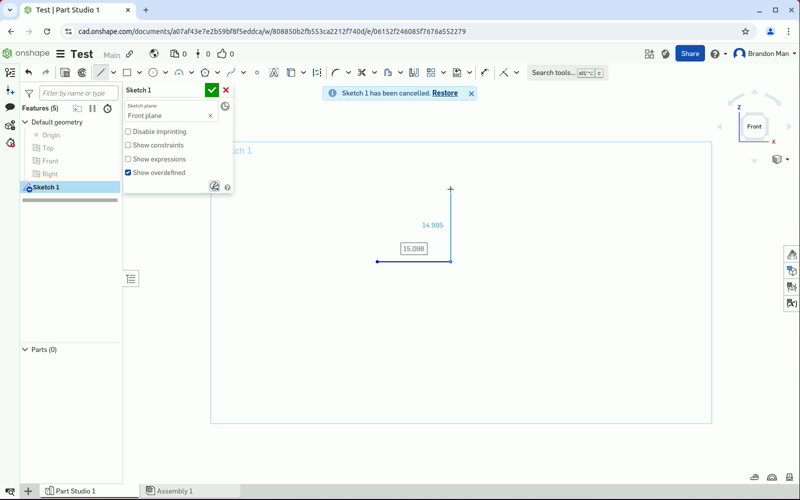
key_down(shift)
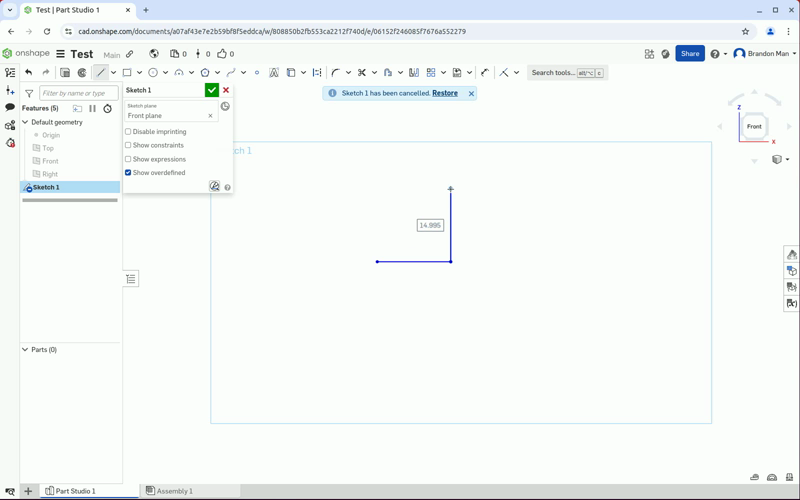
mouse_move(377, 188)
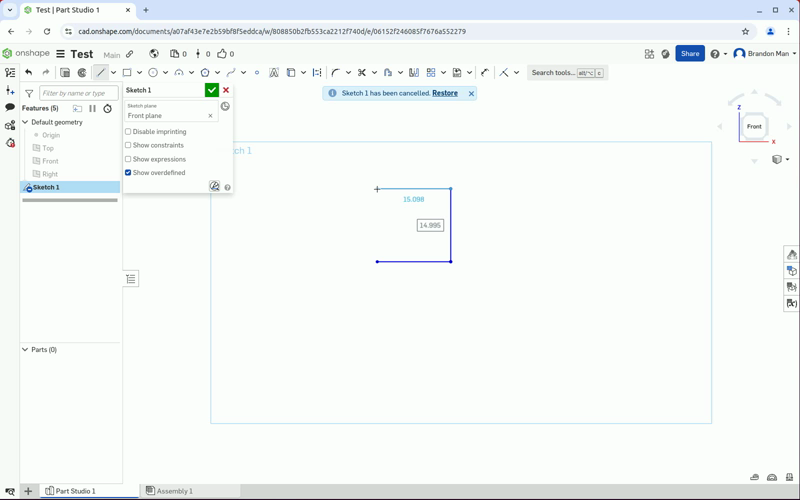
click(377, 188)
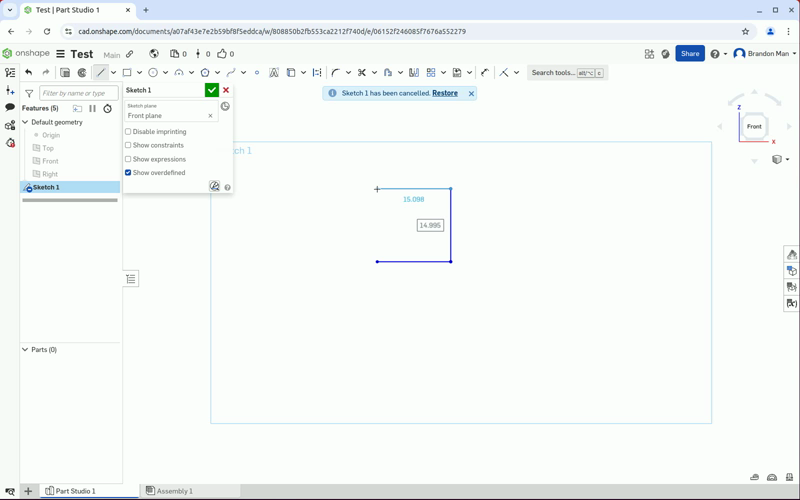
key_up(shift)
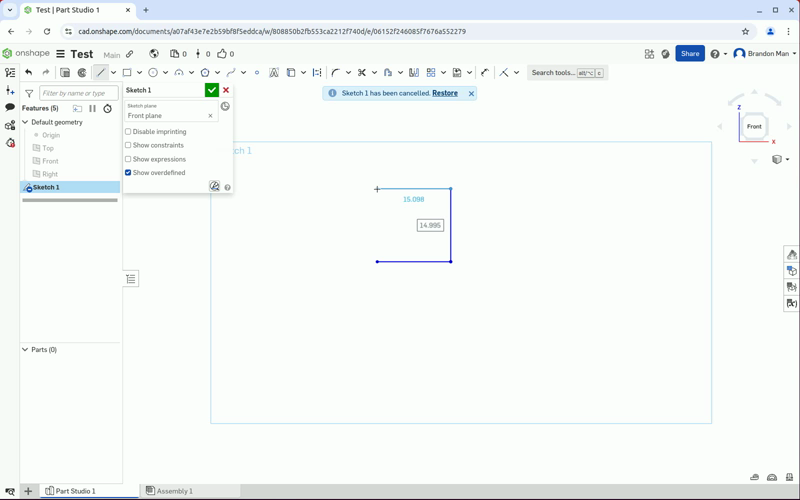
key_down(shift)
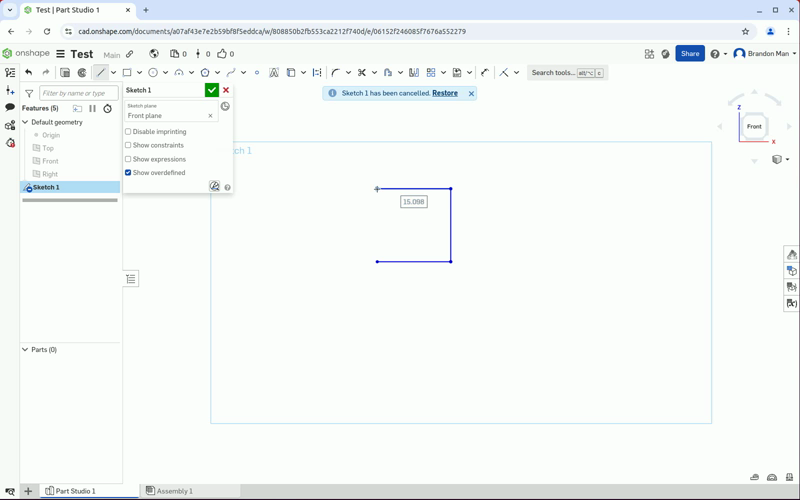
mouse_move(377, 261)
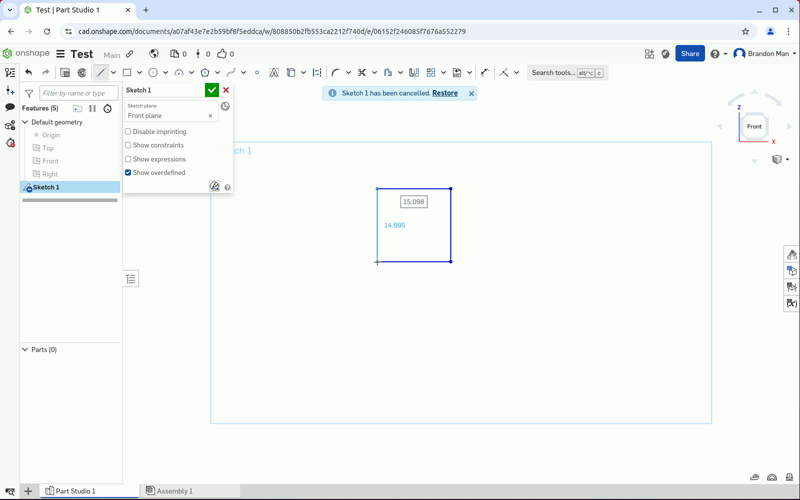
key_up(shift)
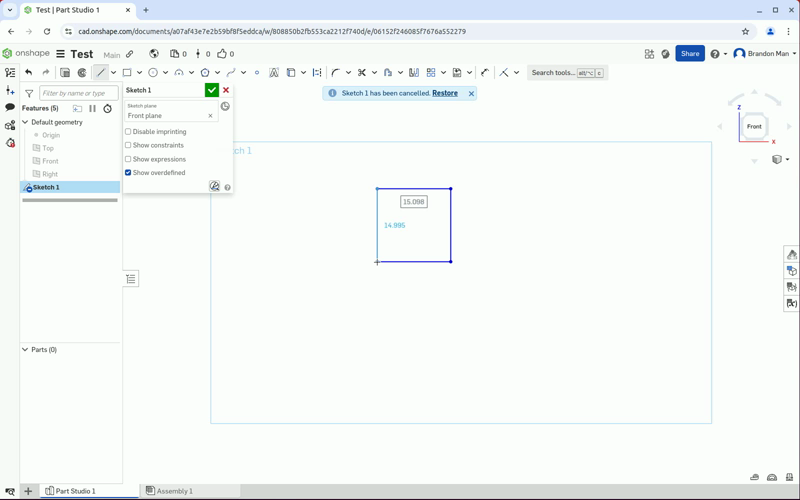
click(377, 261)
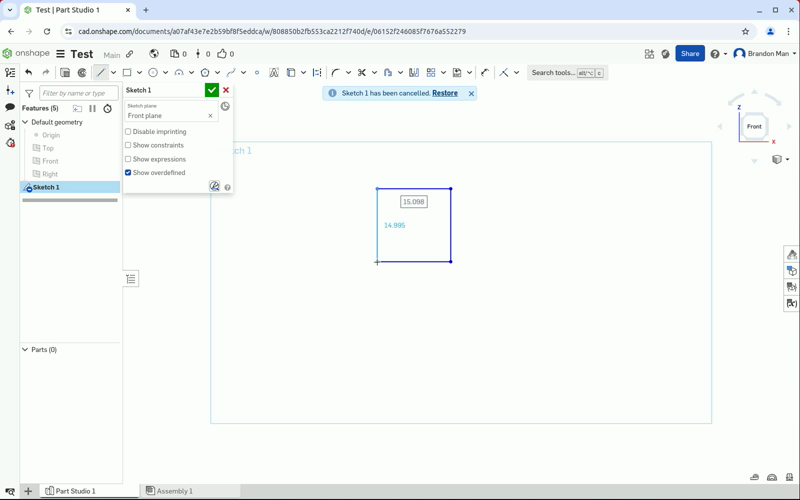
key(esc)
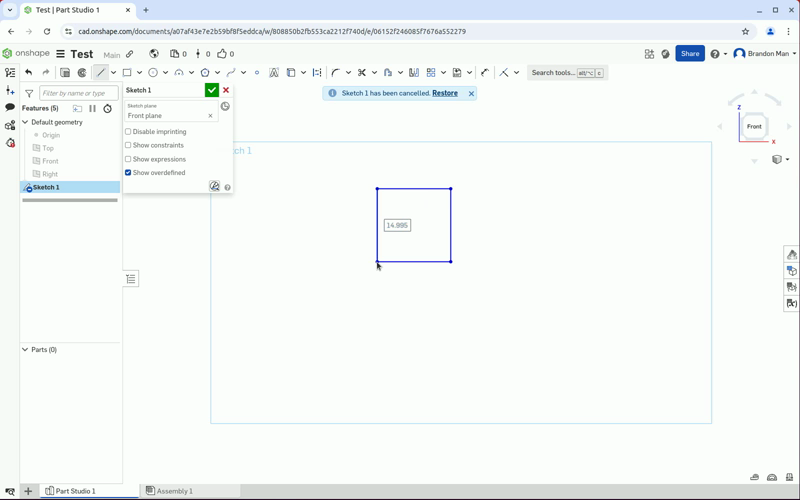
mouse_move(439, 196)
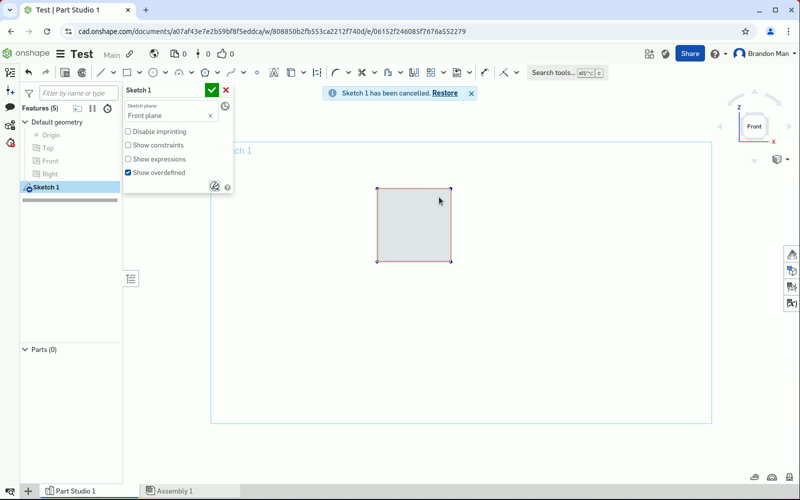
click(439, 196)
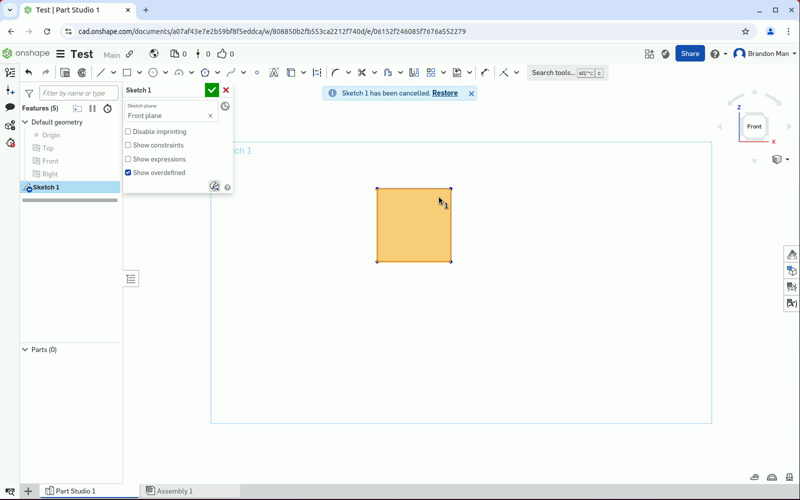
mouse_move(73, 352)
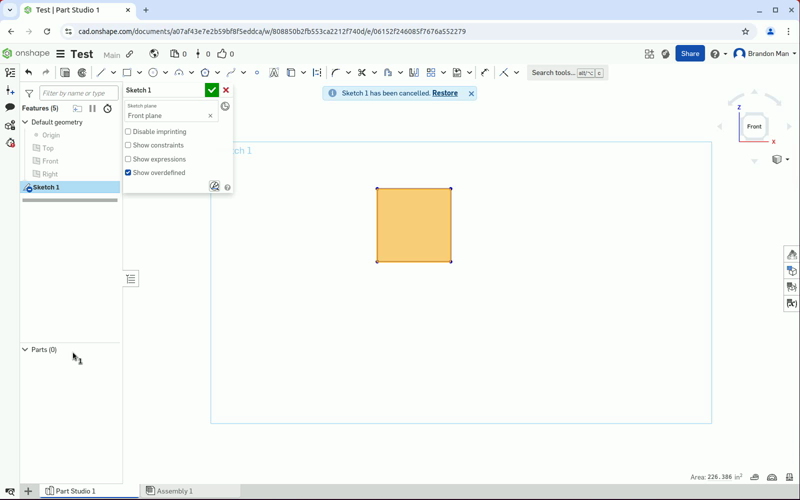
key(shift+y)
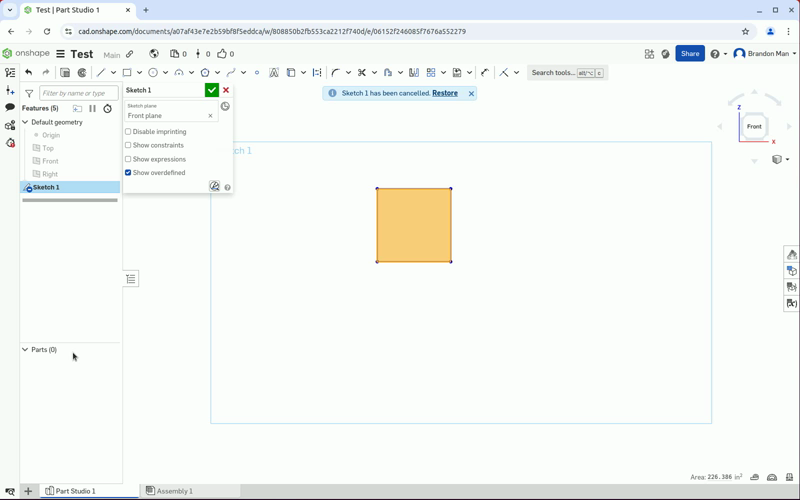
key(shift+e)
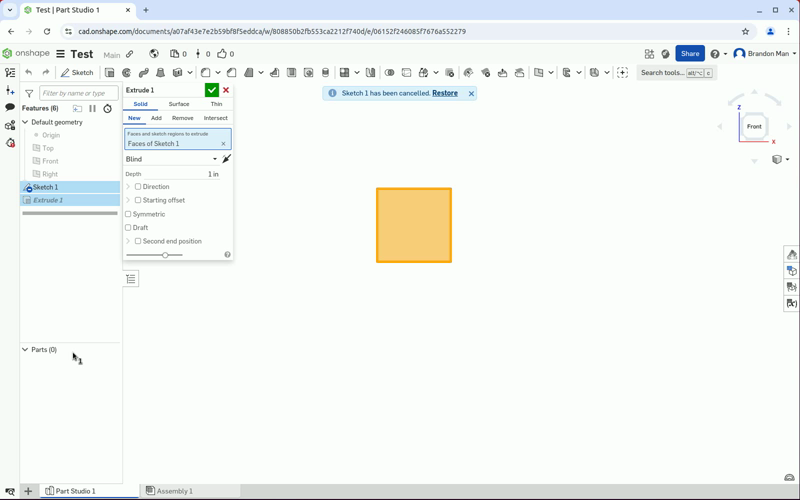
mouse_move(143, 106)
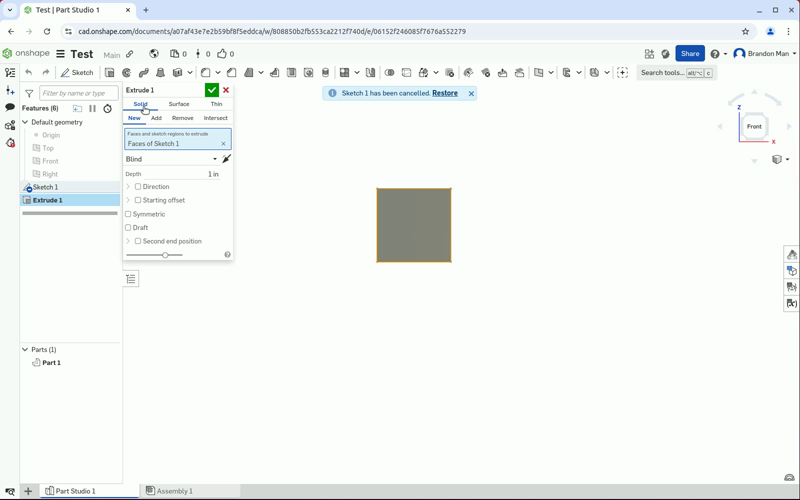
click(143, 106)
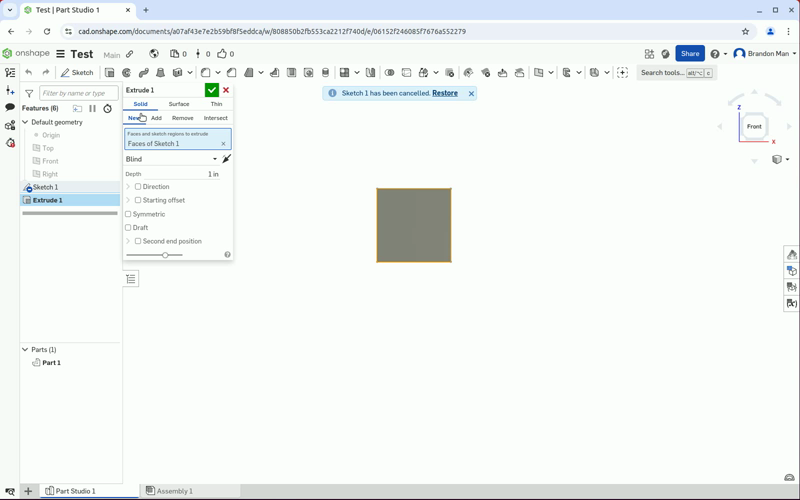
mouse_move(137, 120)
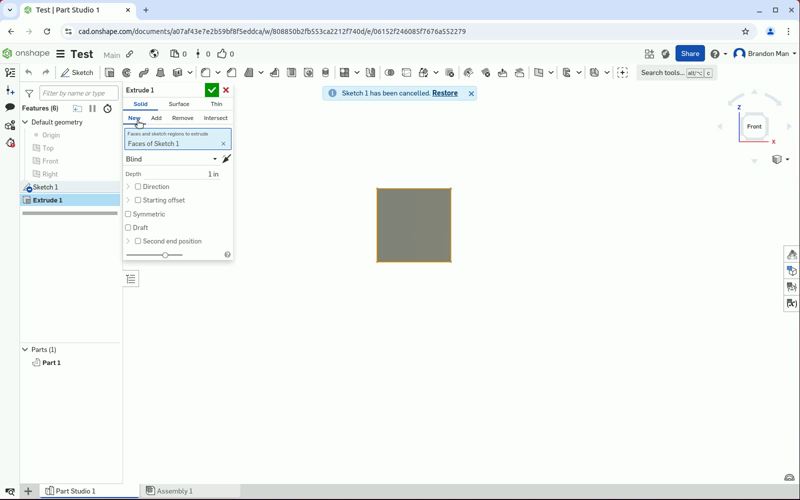
click(137, 120)
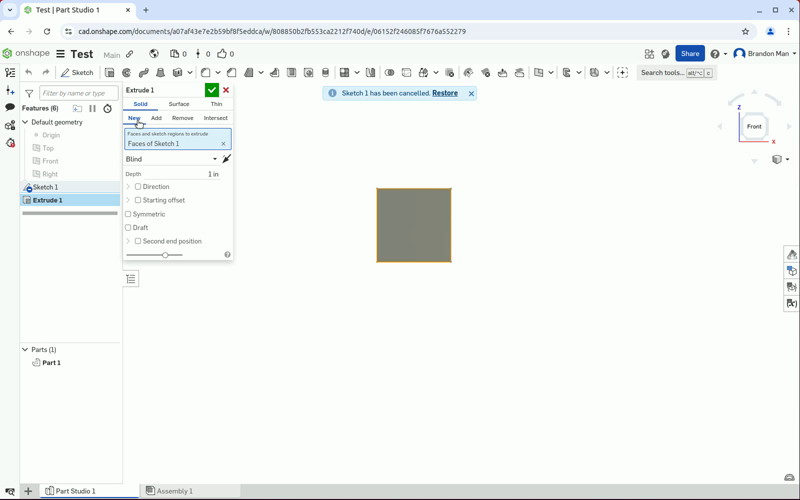
key(tab, 4)
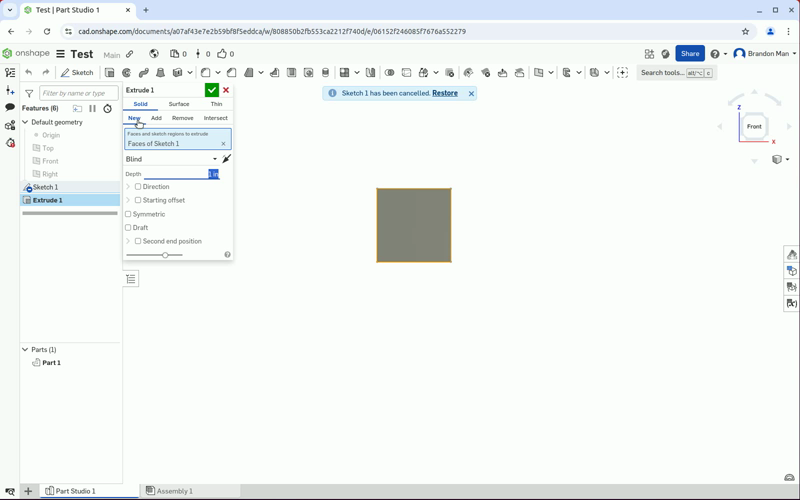
text(14.924)
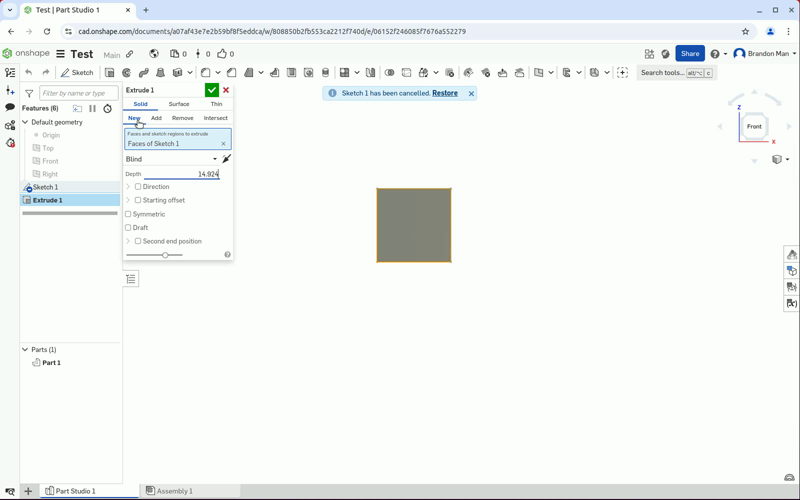
key(enter)
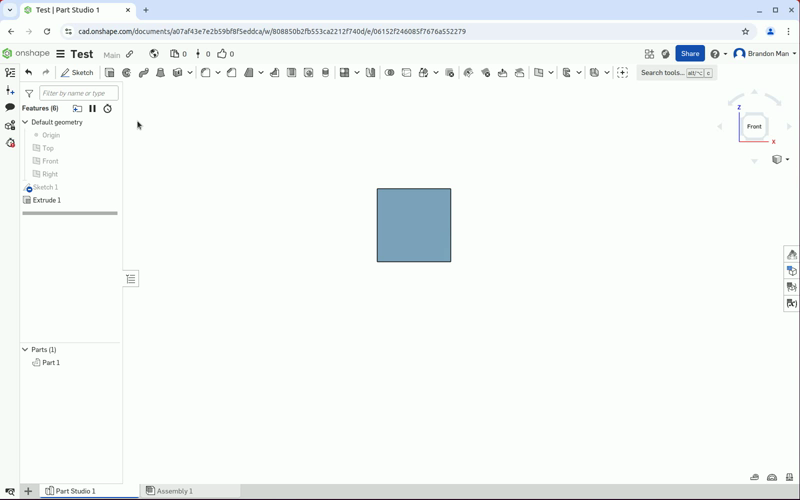
key(shift+h)
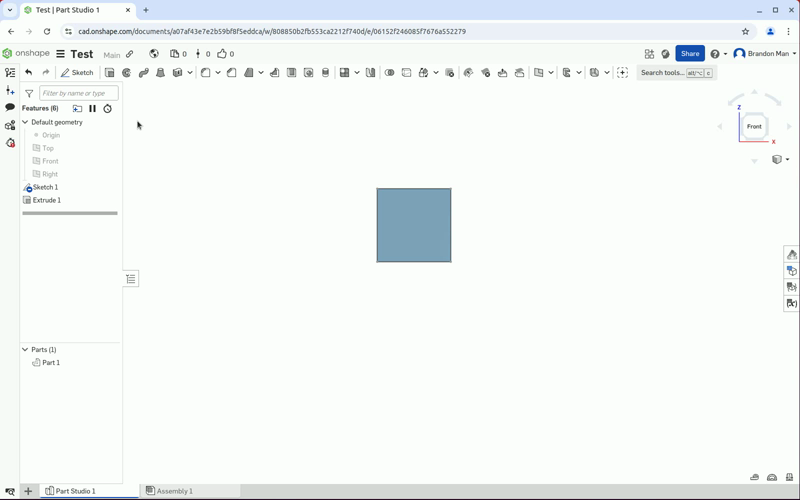
key(shift+h)
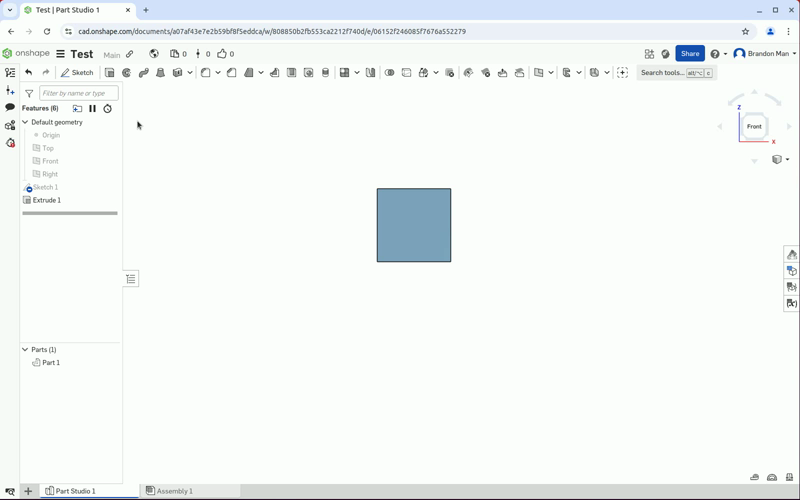
mouse_move(73, 189)
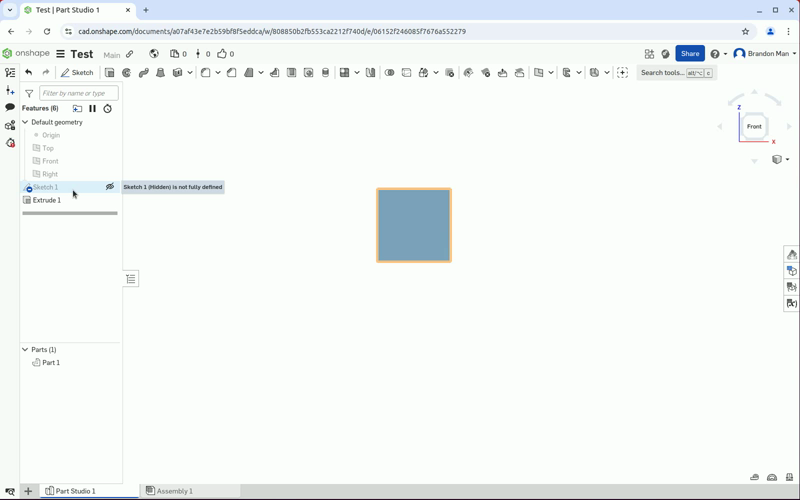
click(73, 189)
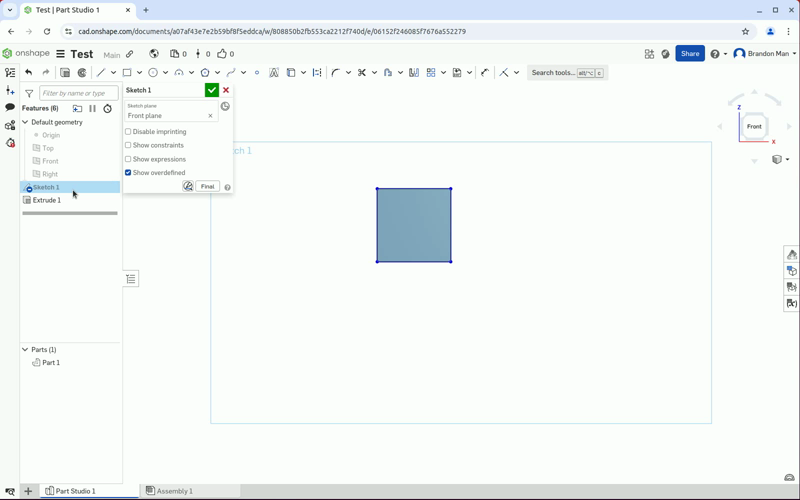
mouse_move(229, 92)
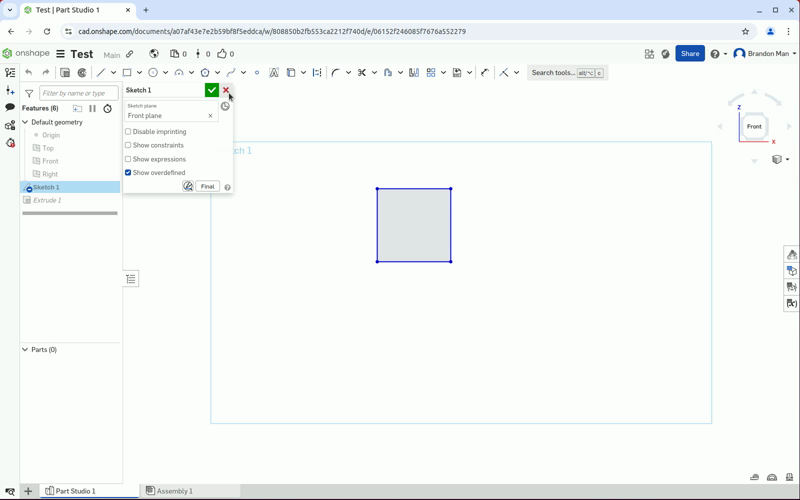
click(229, 92)
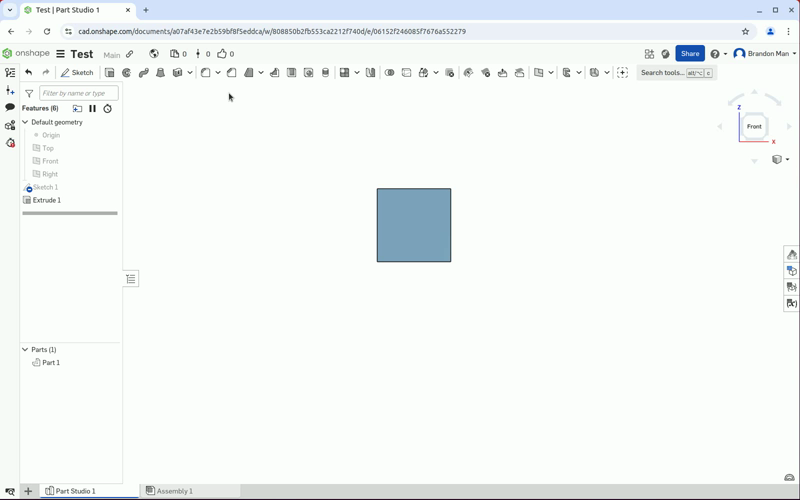
mouse_move(541, 75)
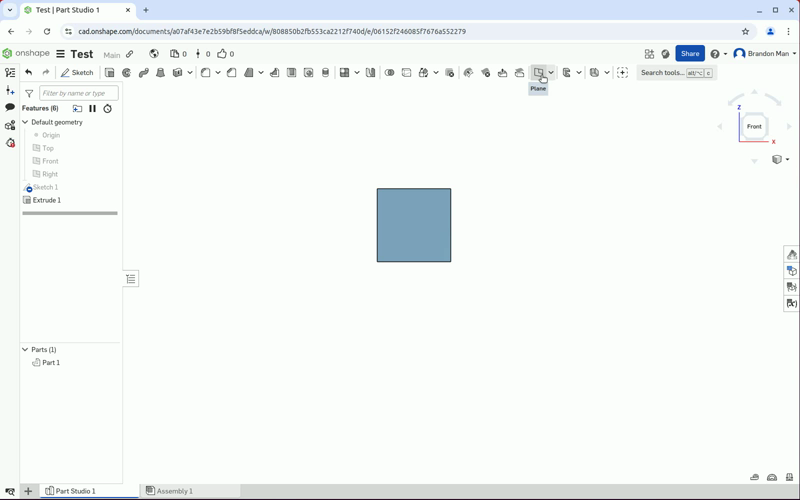
click(541, 75)
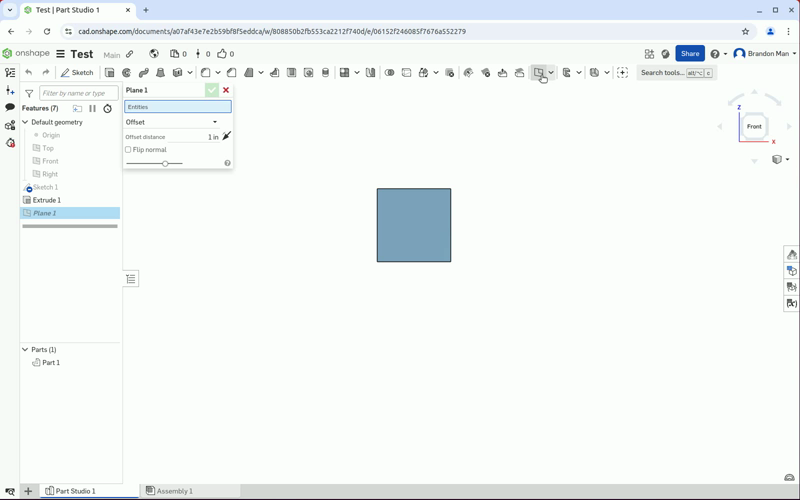
mouse_move(73, 163)
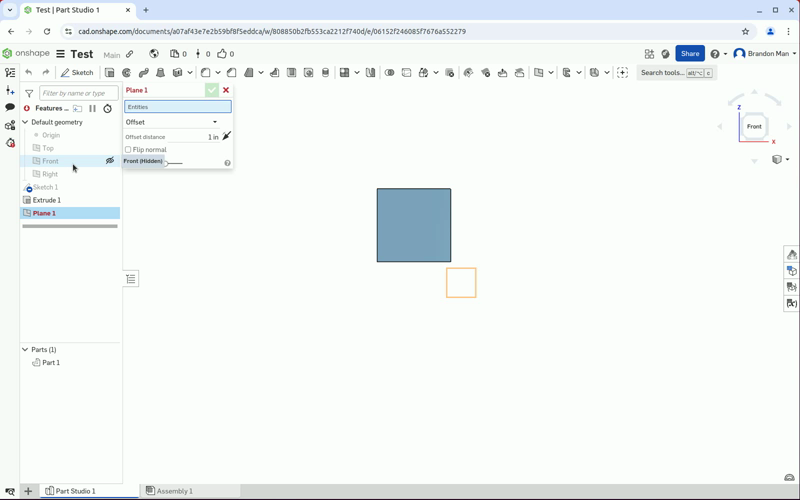
click(73, 163)
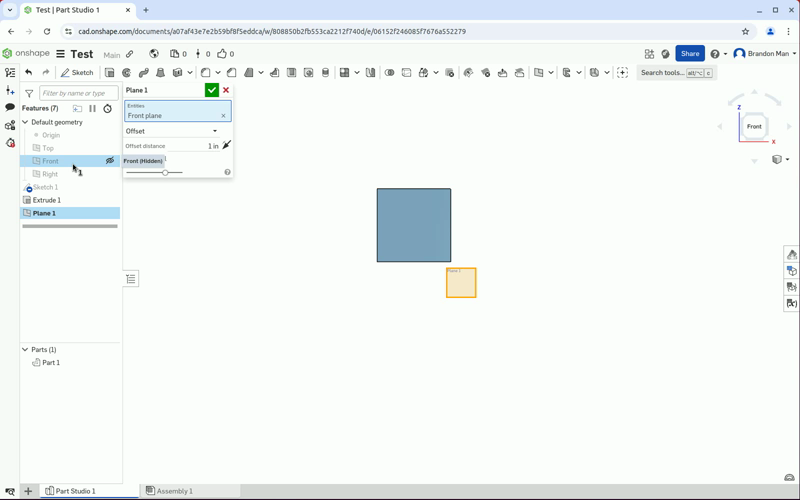
key(tab, 2)
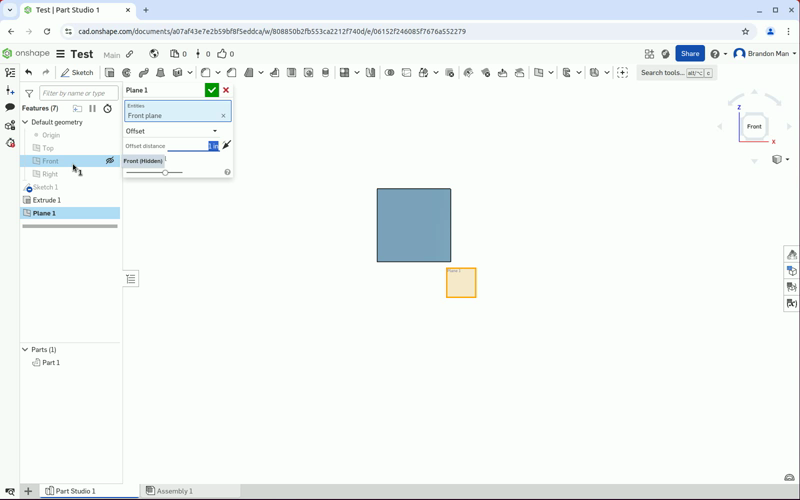
text(14.913)
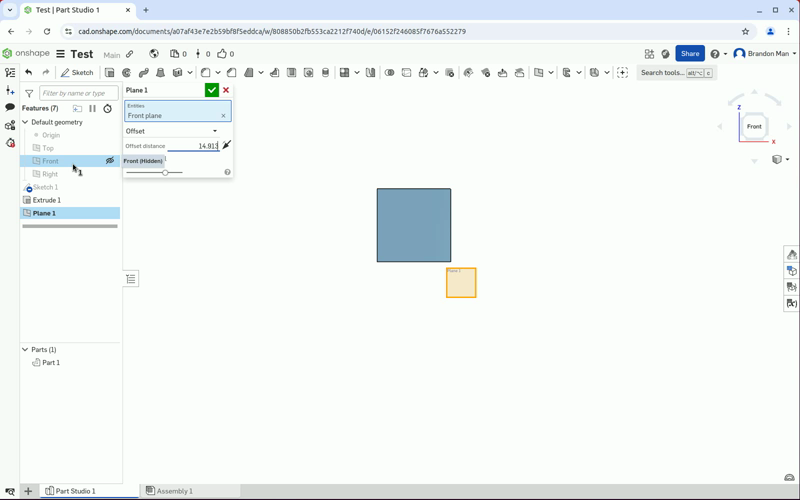
key(enter, 2)
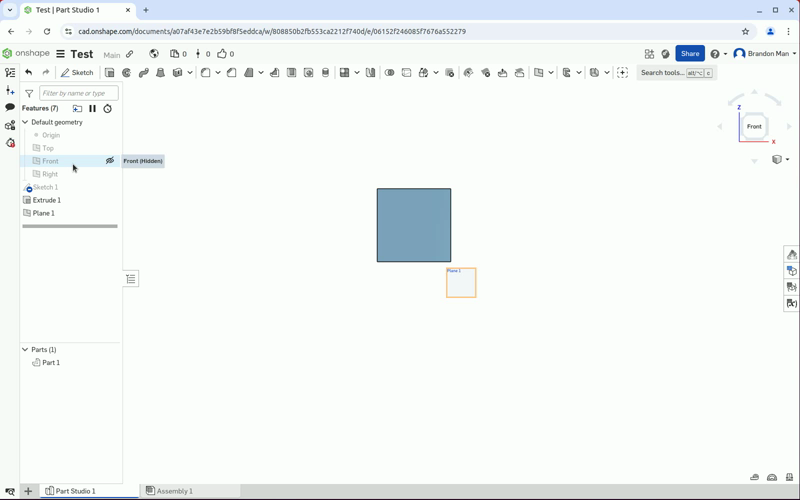
key(shift+s)
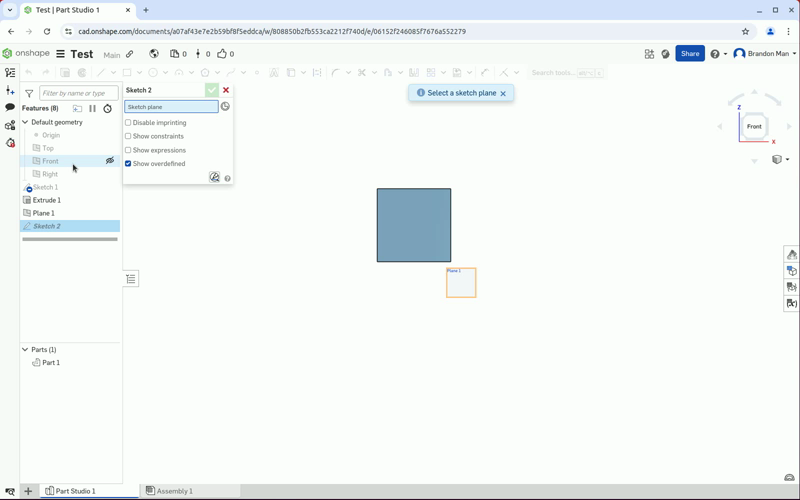
mouse_move(73, 215)
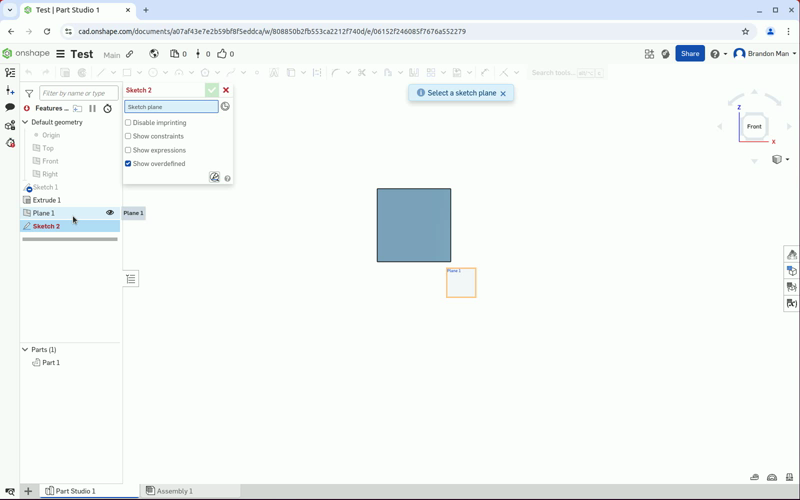
click(73, 215)
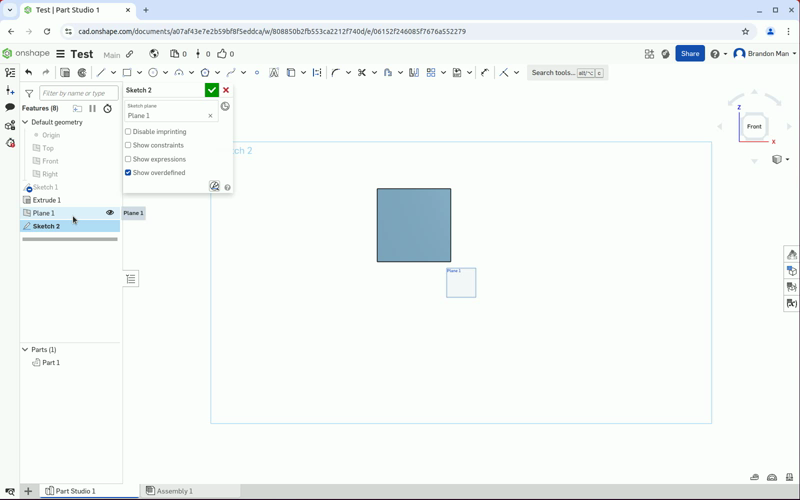
mouse_move(73, 352)
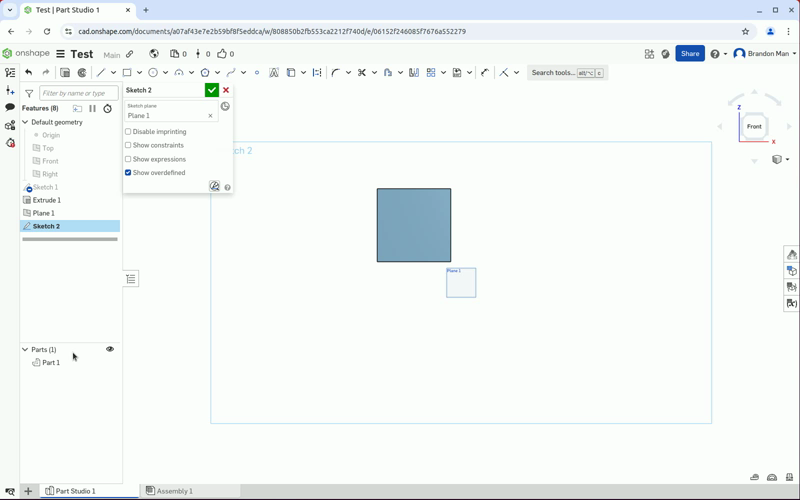
key(y)
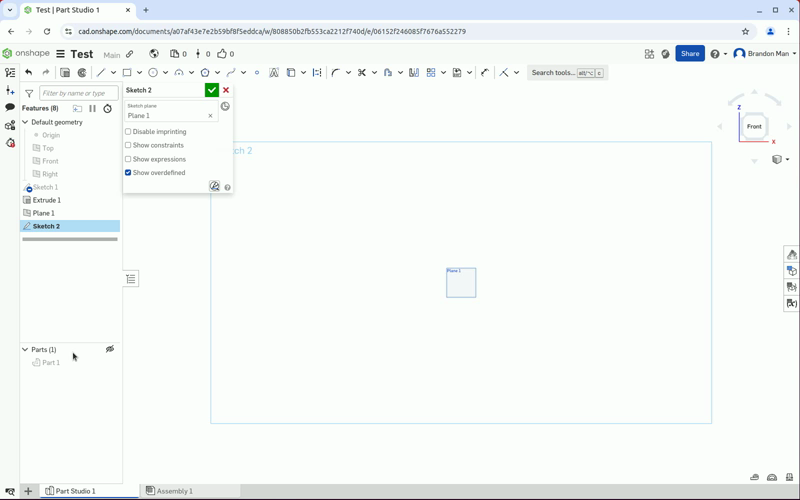
key(c)
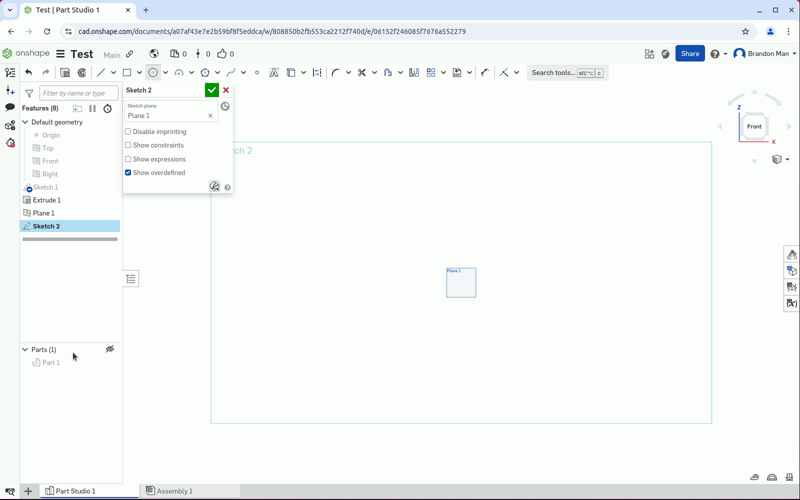
key_down(shift)
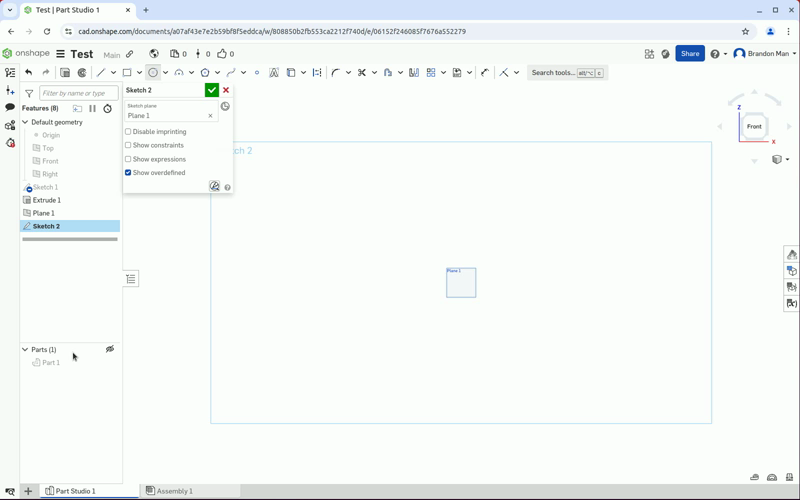
mouse_move(413, 225)
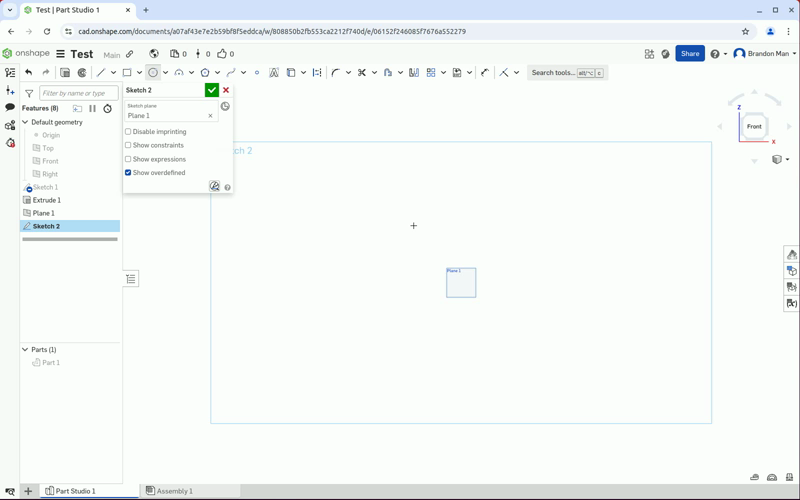
click(413, 225)
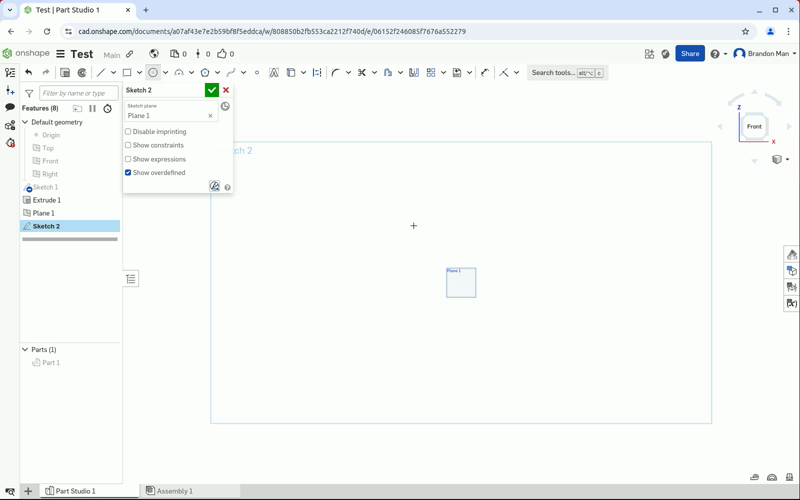
key_up(shift)
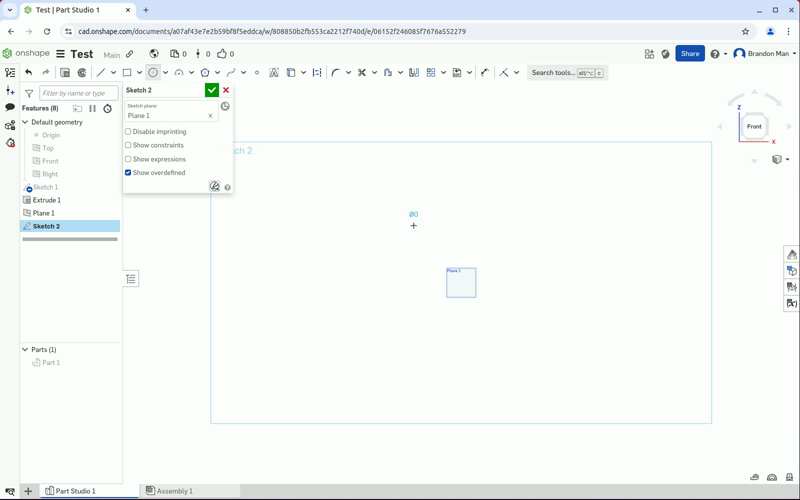
mouse_move(432, 225)
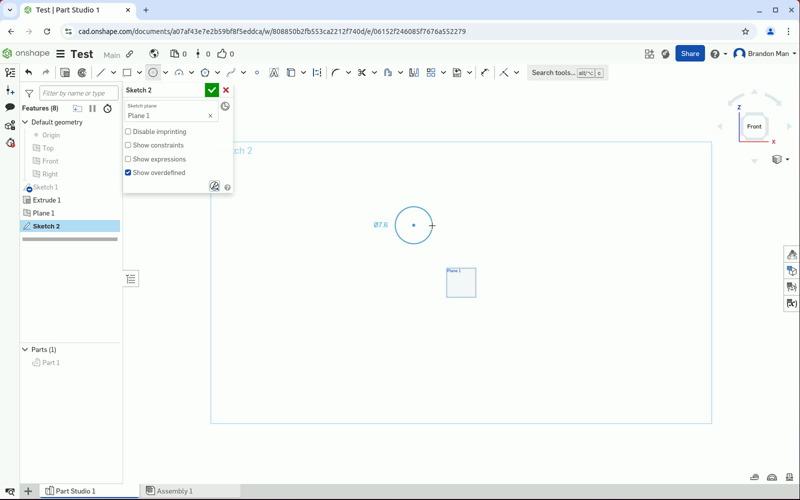
click(432, 225)
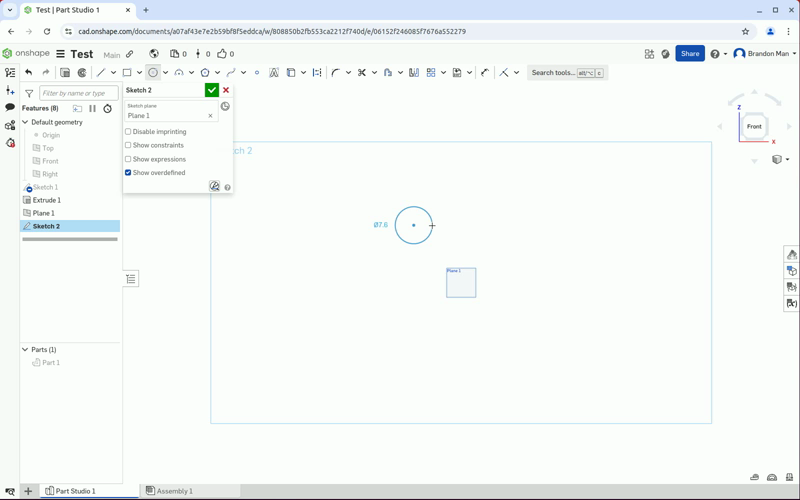
key(esc)
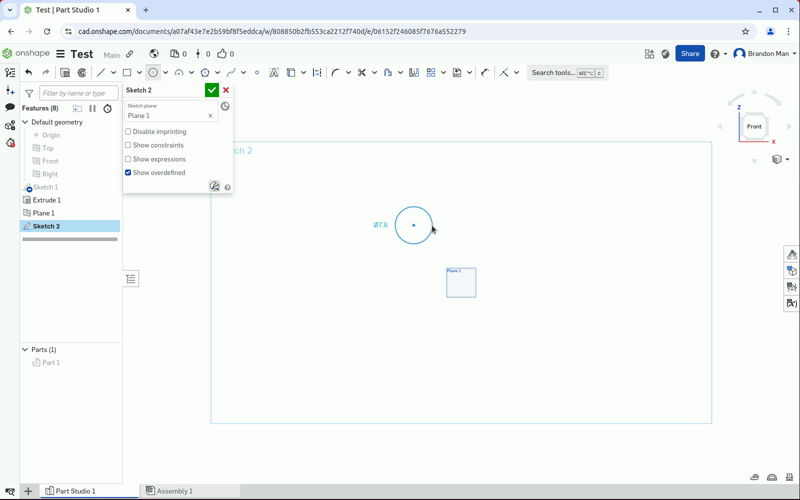
mouse_move(402, 225)
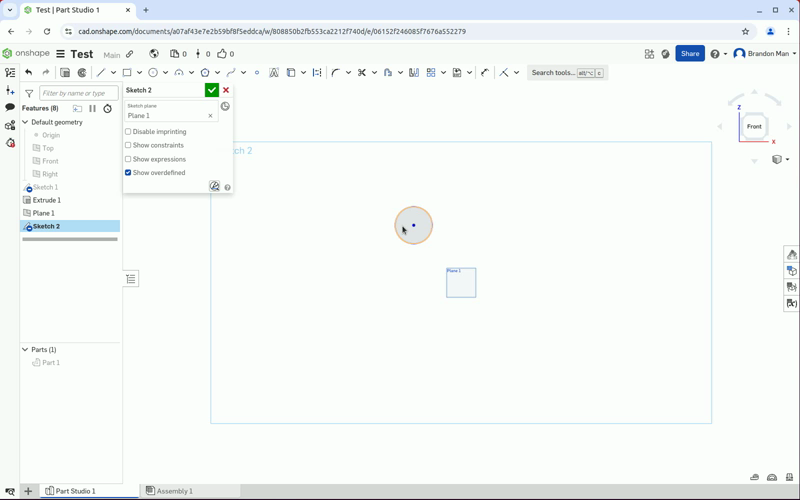
scroll(6)
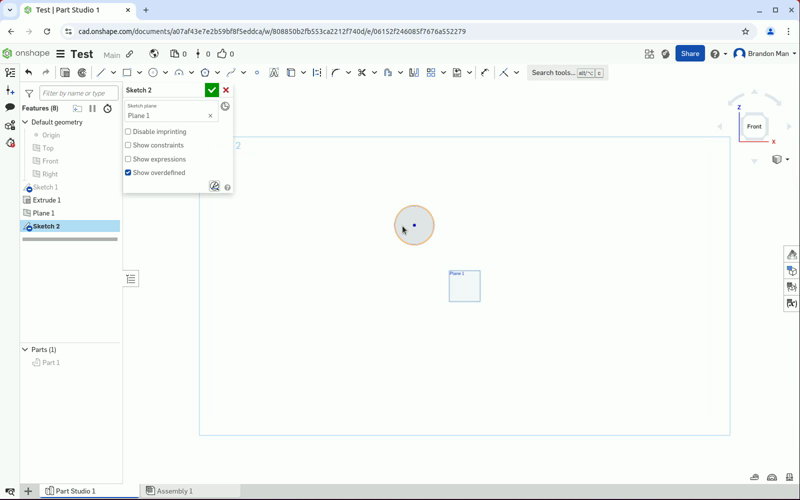
scroll(6)
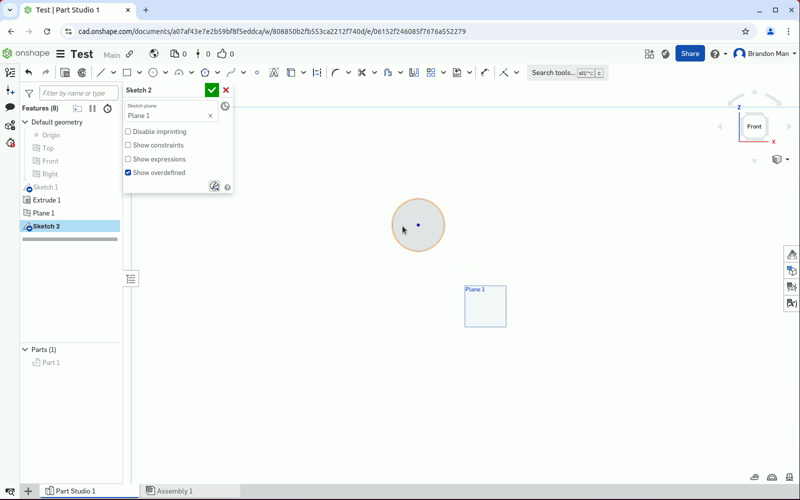
scroll(6)
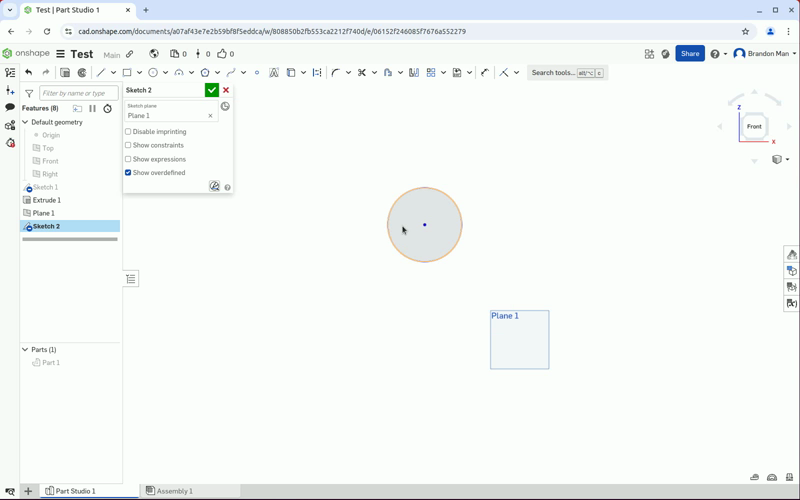
scroll(6)
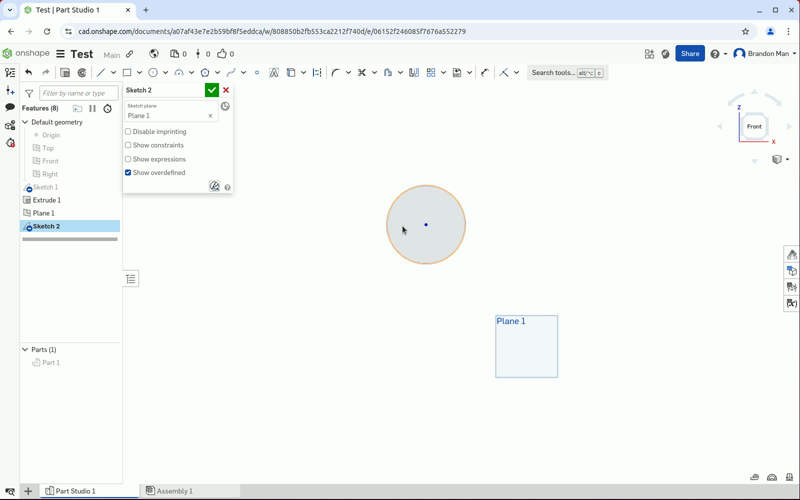
scroll(6)
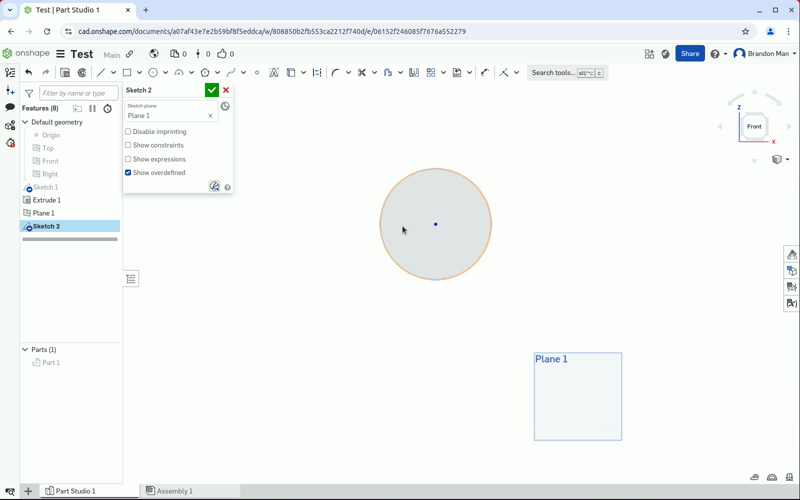
scroll(6)
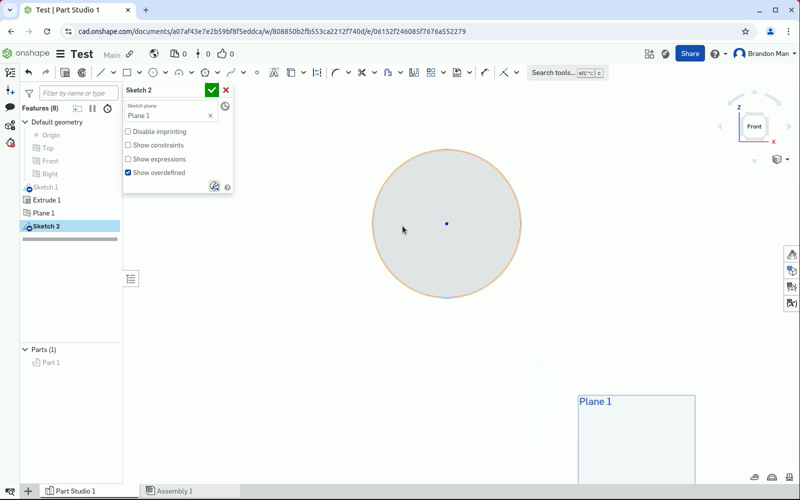
scroll(6)
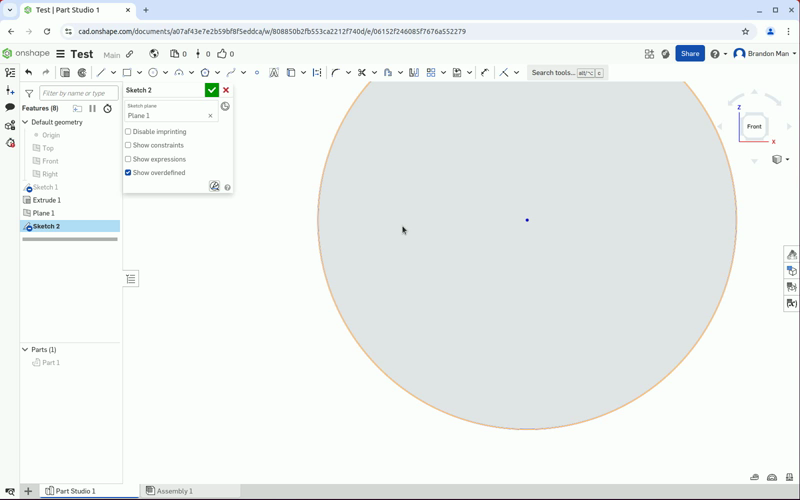
click(402, 225)
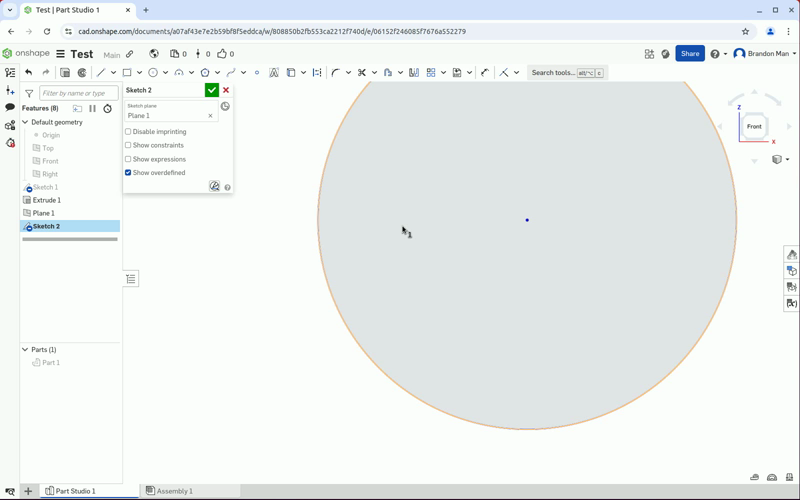
scroll(-6)
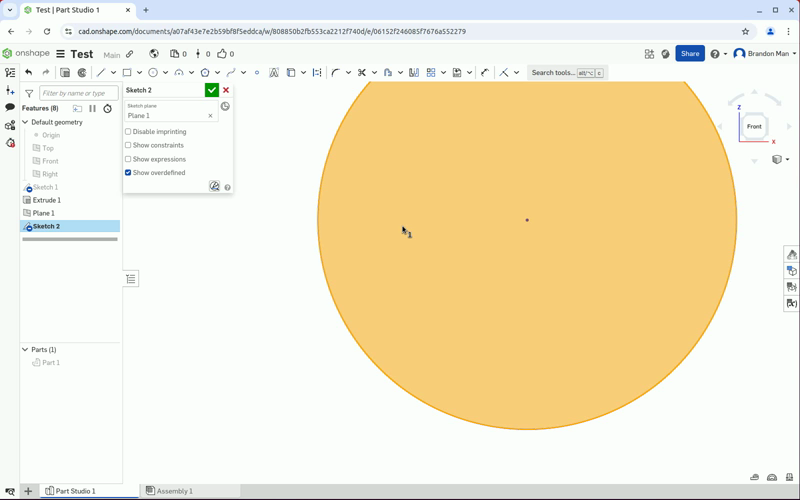
scroll(-6)
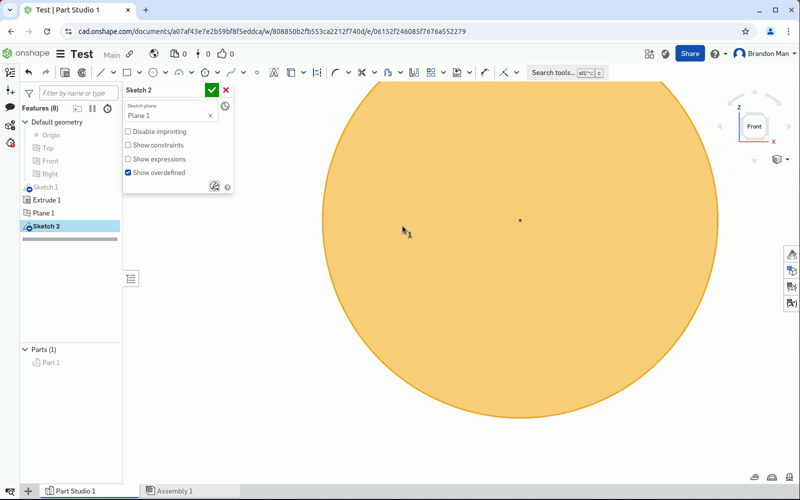
scroll(-6)
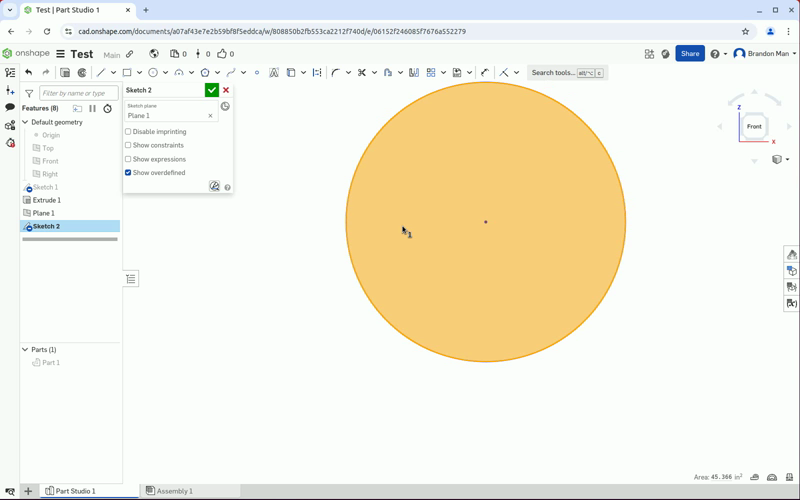
scroll(-6)
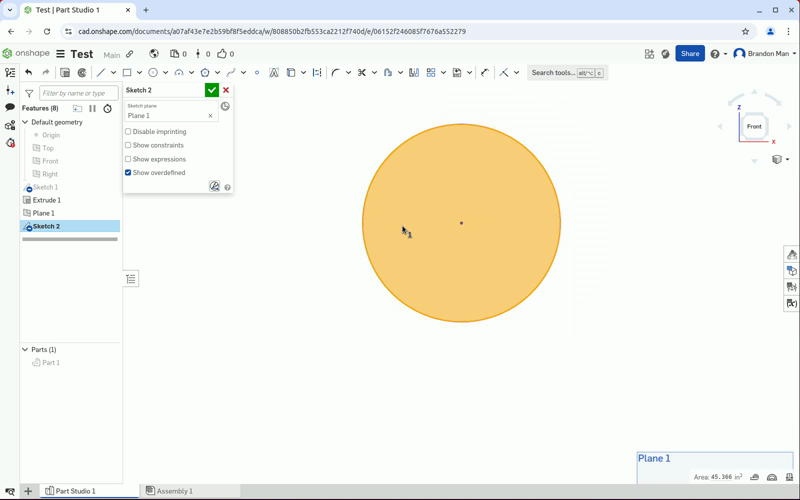
scroll(-6)
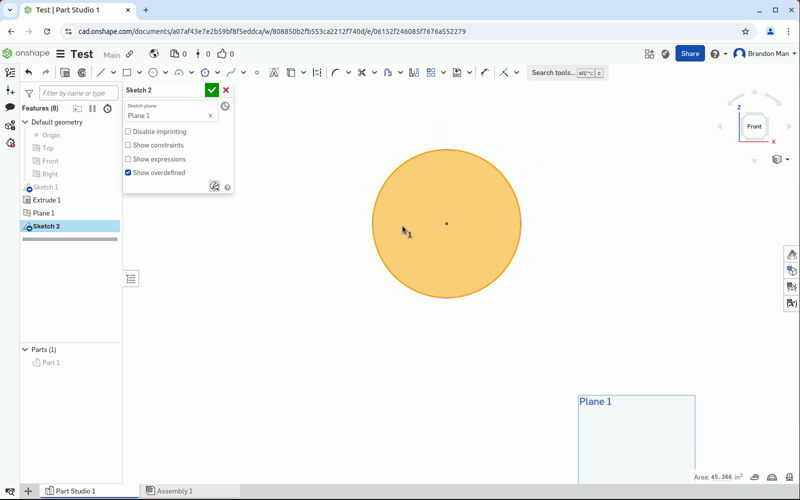
scroll(-6)
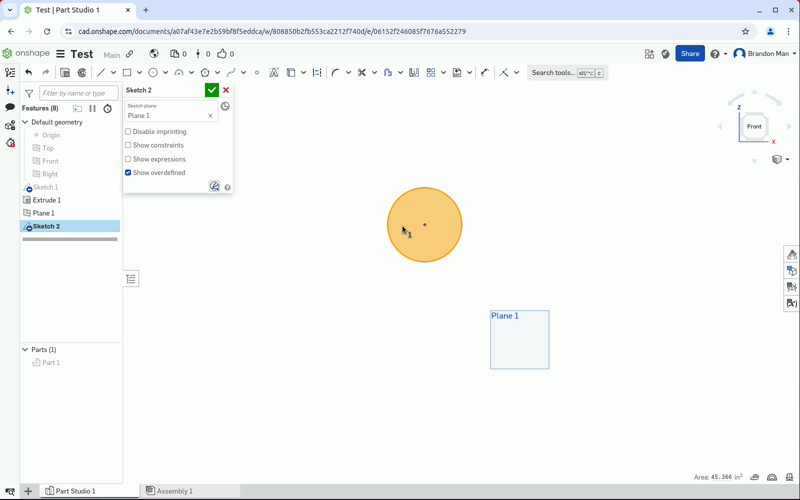
scroll(-6)
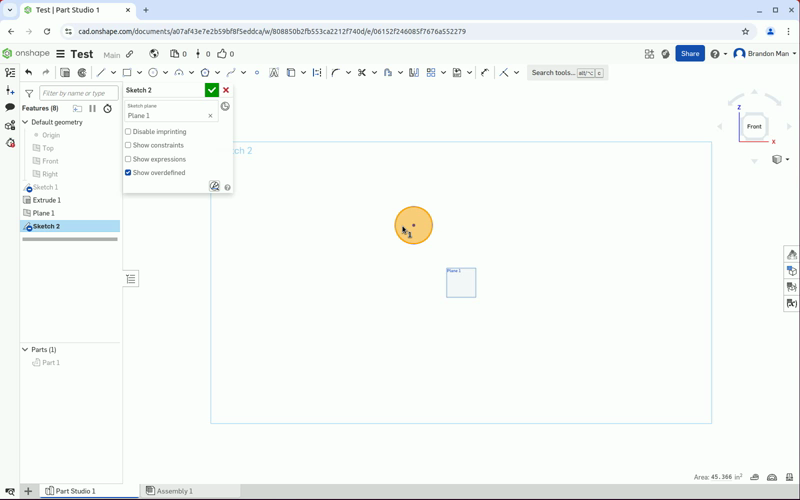
mouse_move(73, 352)
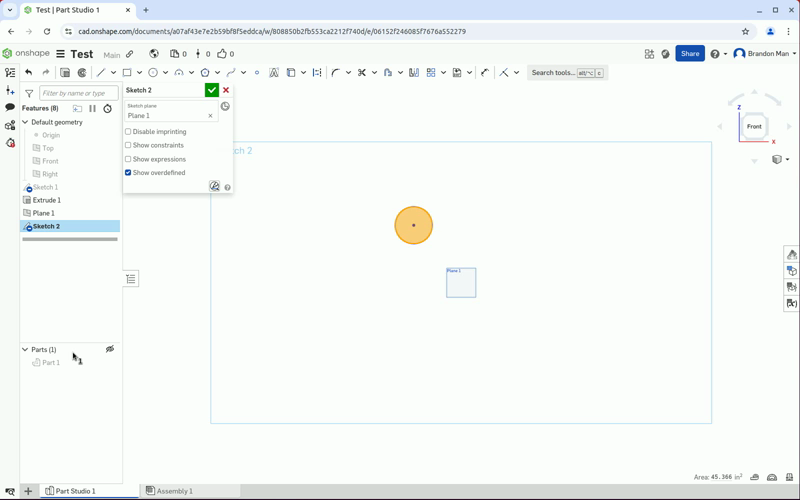
key(shift+y)
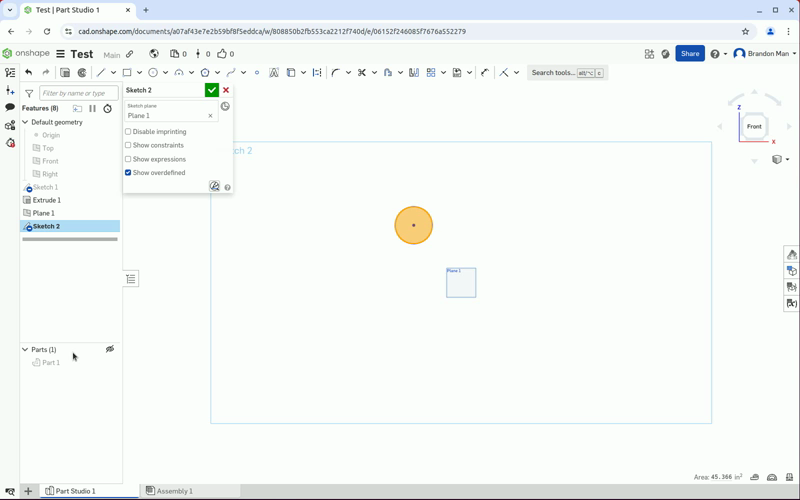
key(shift+e)
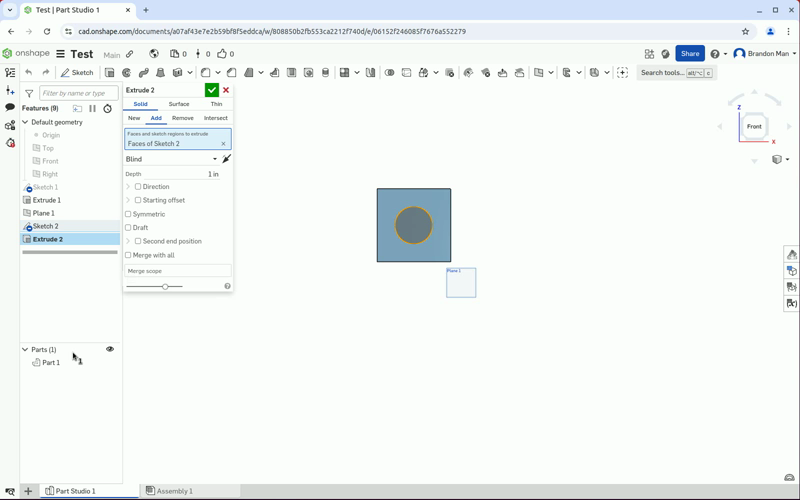
mouse_move(143, 106)
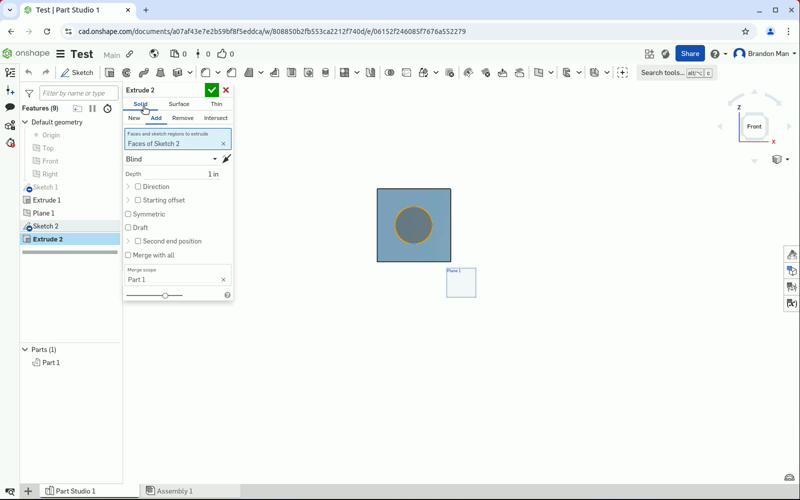
click(143, 106)
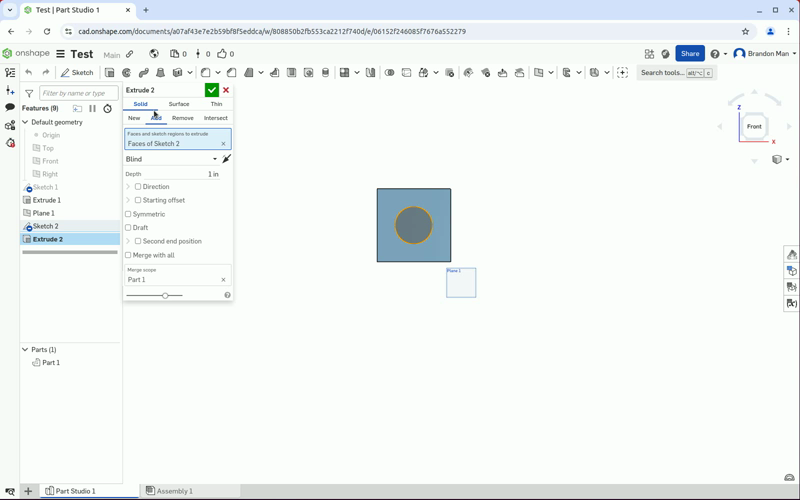
mouse_move(186, 120)
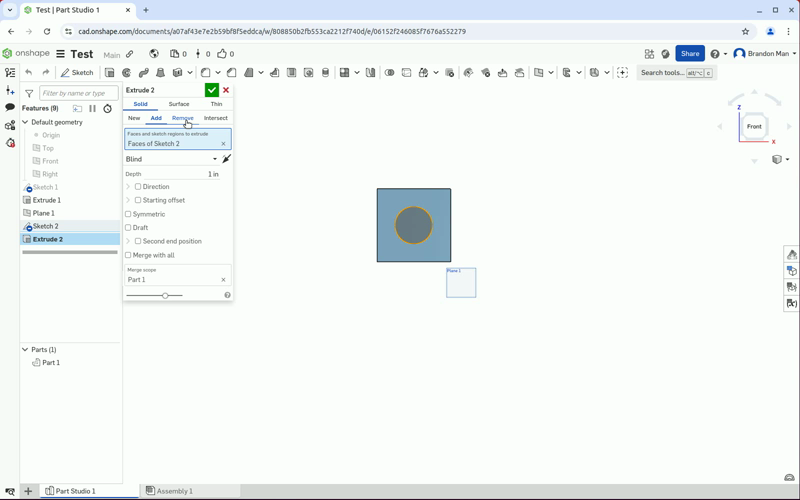
click(186, 120)
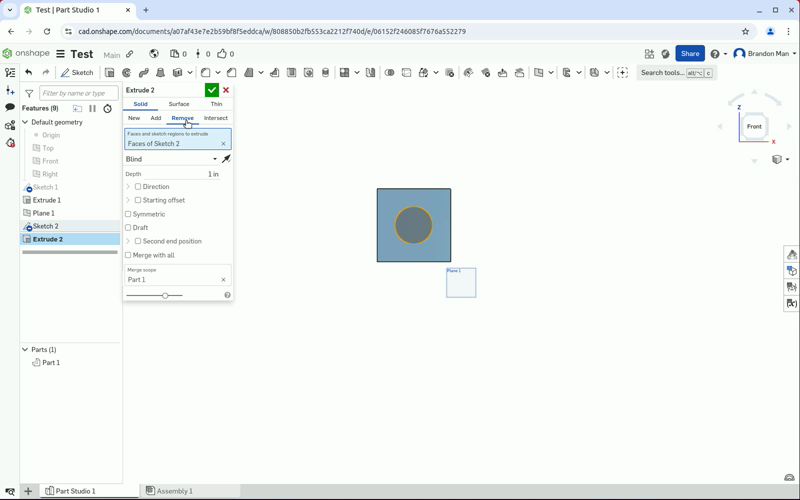
key(tab, 4)
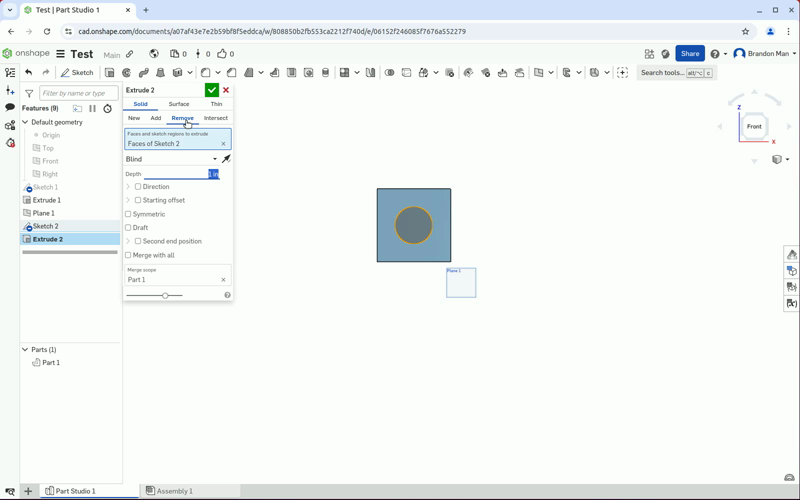
text(14.924)
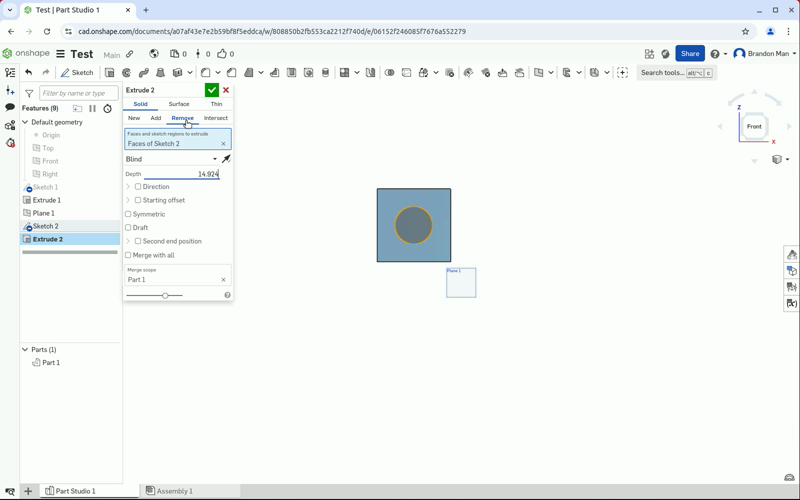
key(tab, 6)
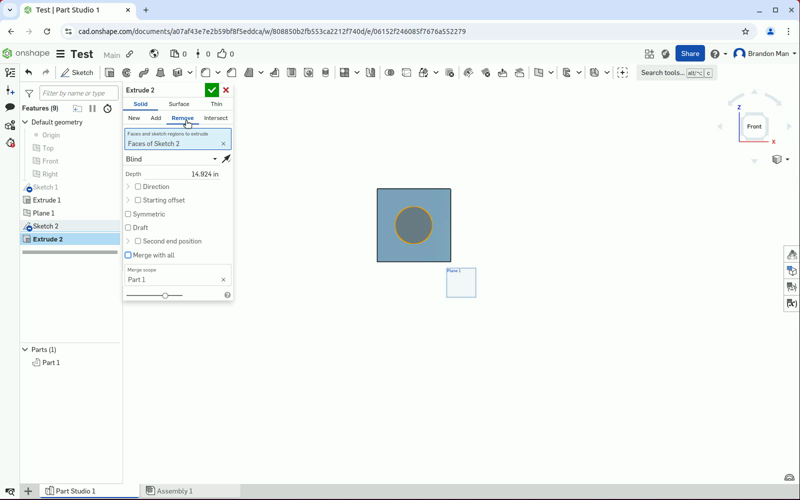
key(space)
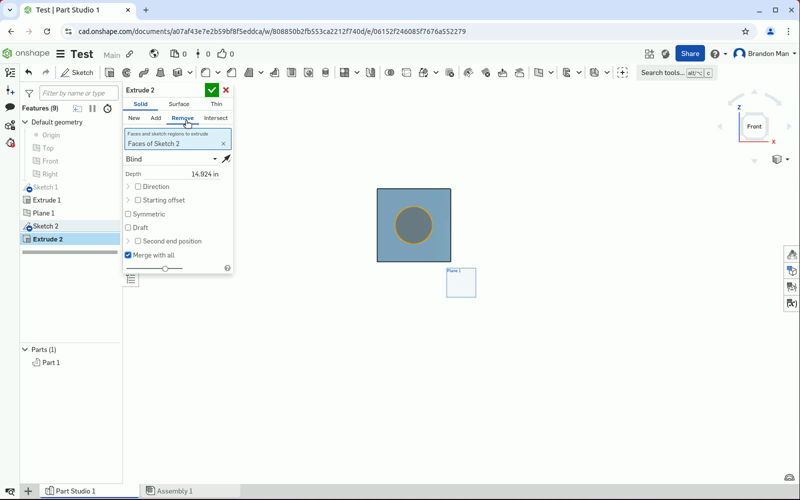
key(enter)
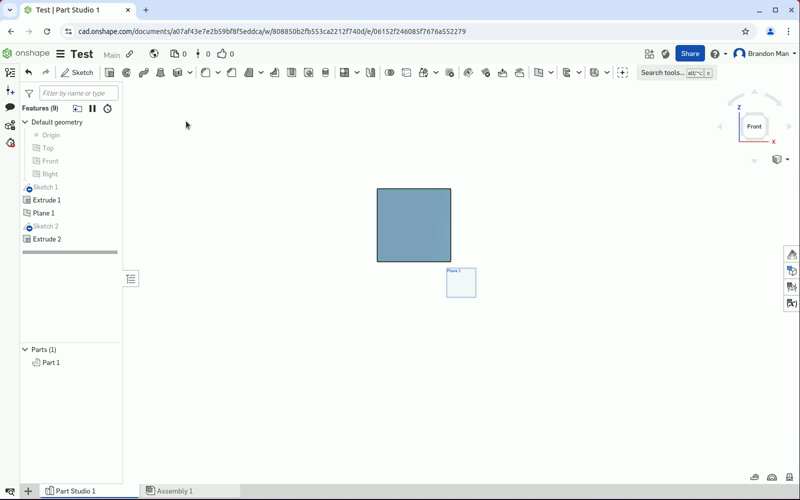
key(shift+h)
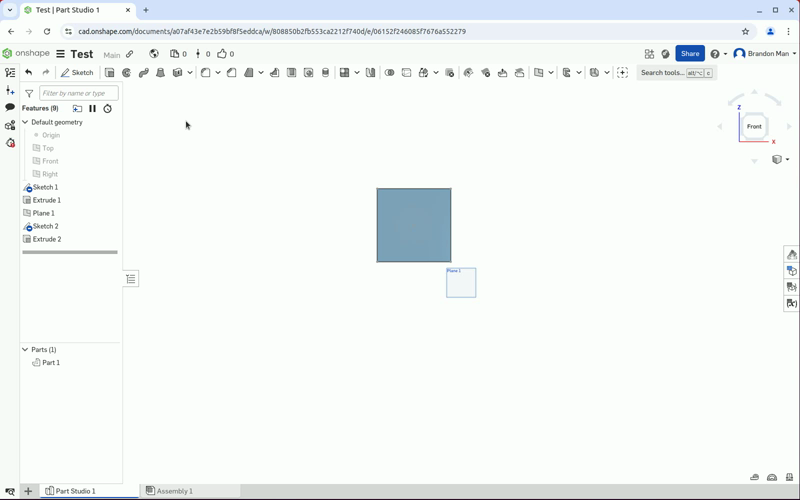
key(shift+h)
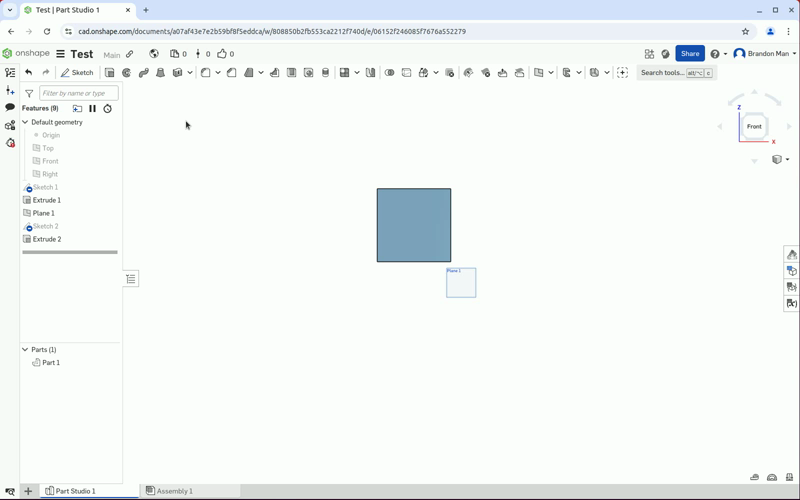
mouse_move(73, 189)
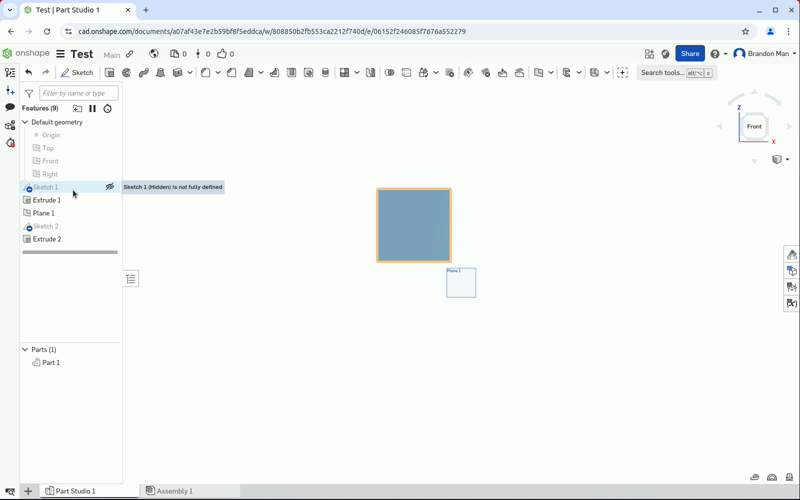
click(73, 189)
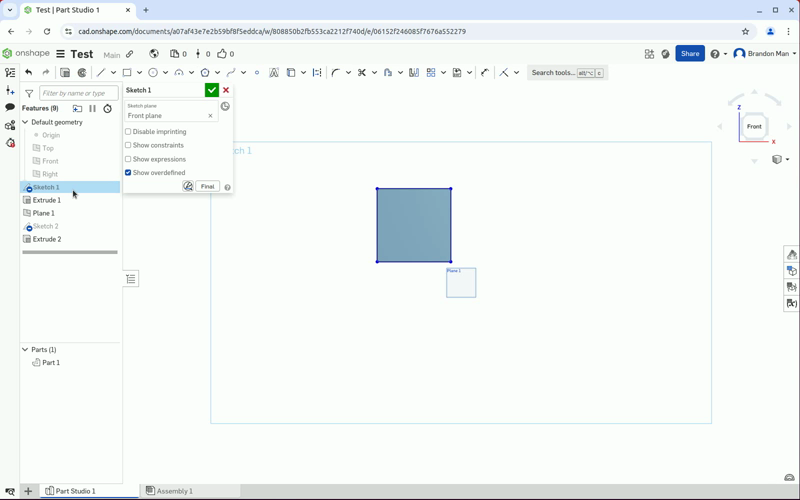
mouse_move(229, 92)
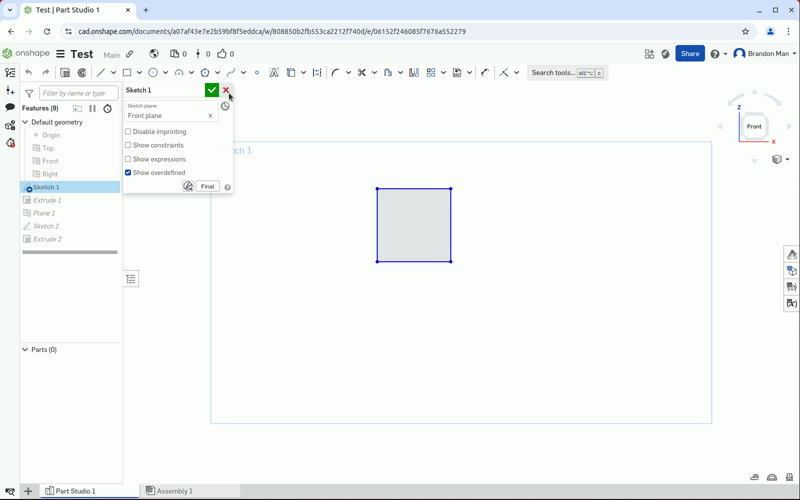
click(229, 92)
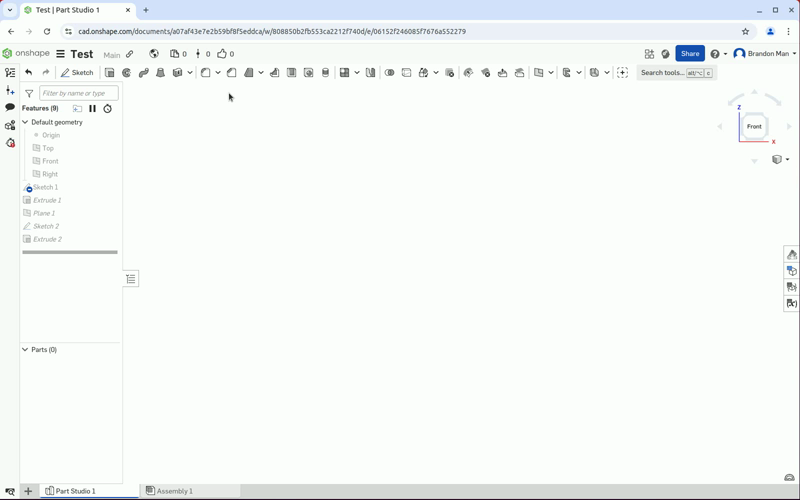
mouse_move(73, 352)
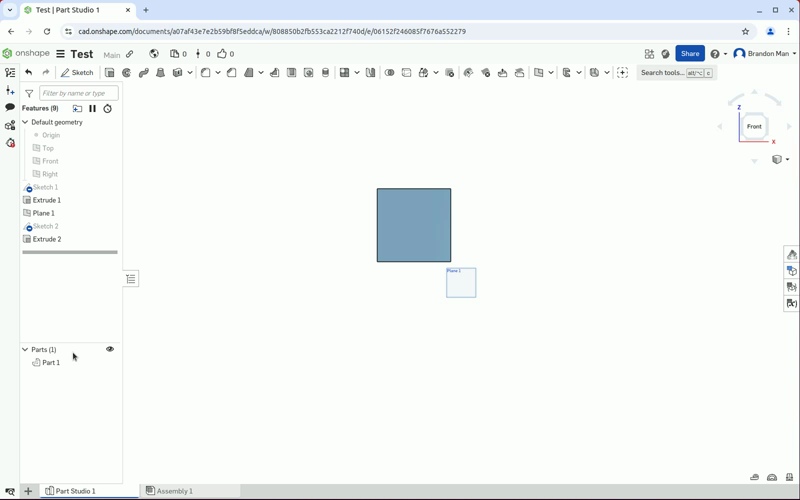
key(y)
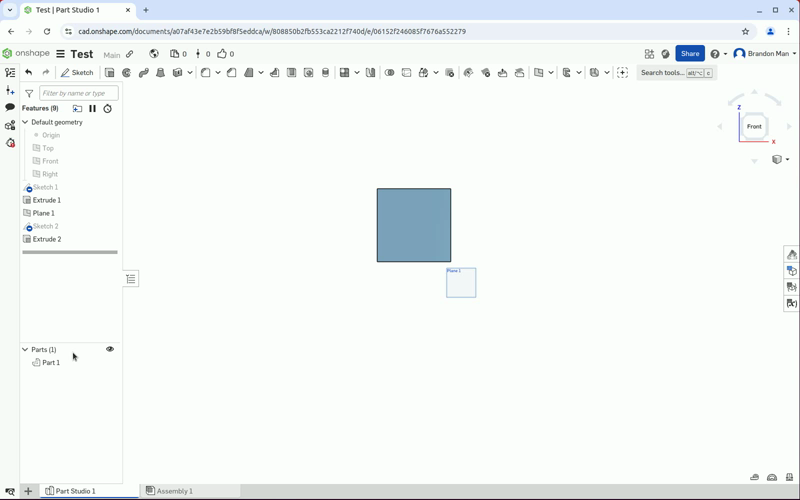
key(shift+p)
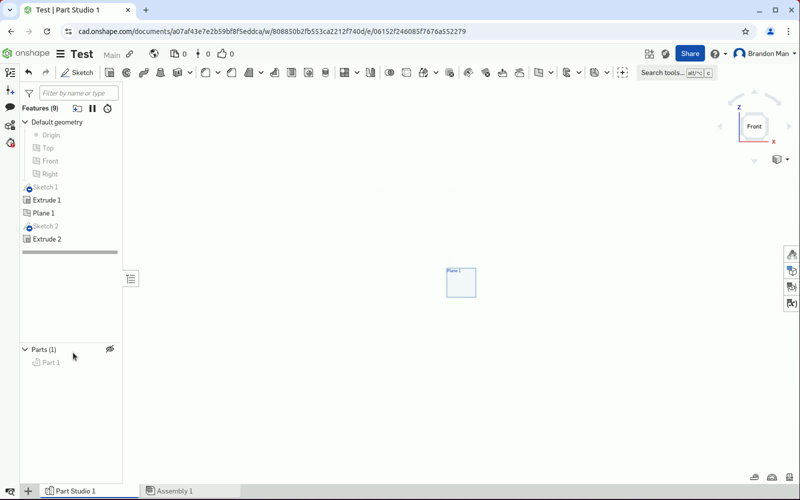
key(space)
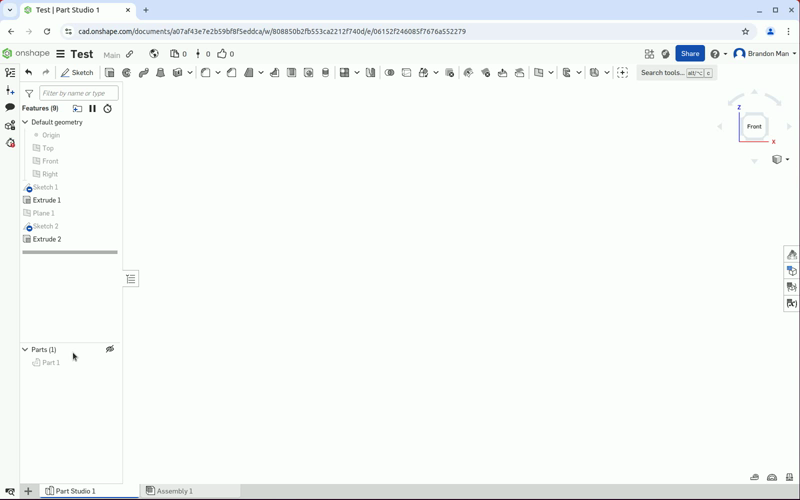
key_down(shift)
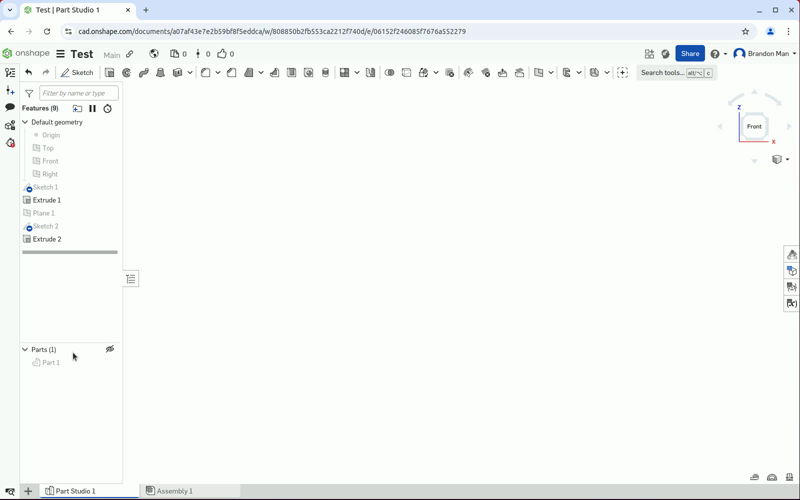
key(down)
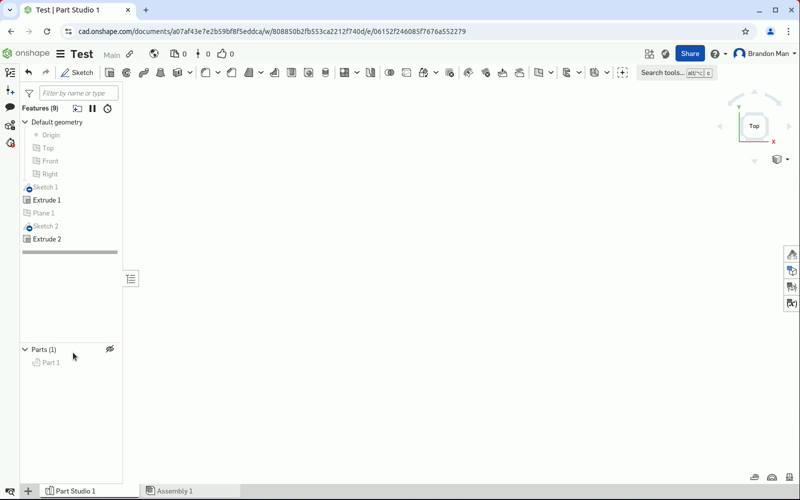
key_up(shift)
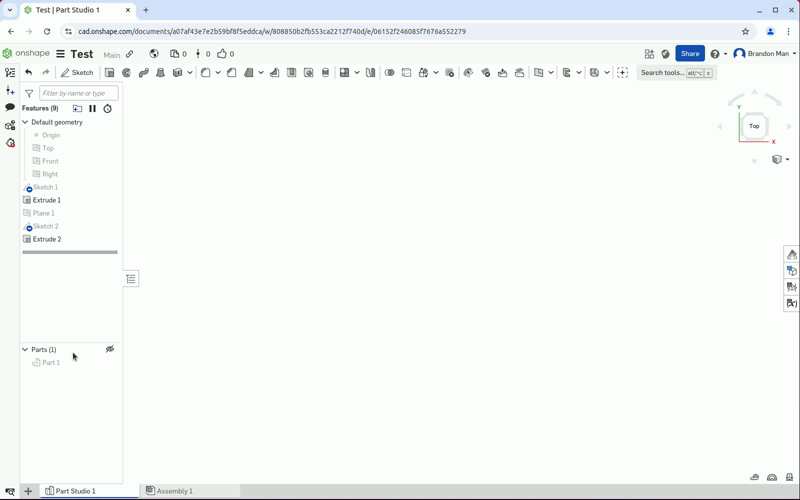
mouse_move(73, 352)
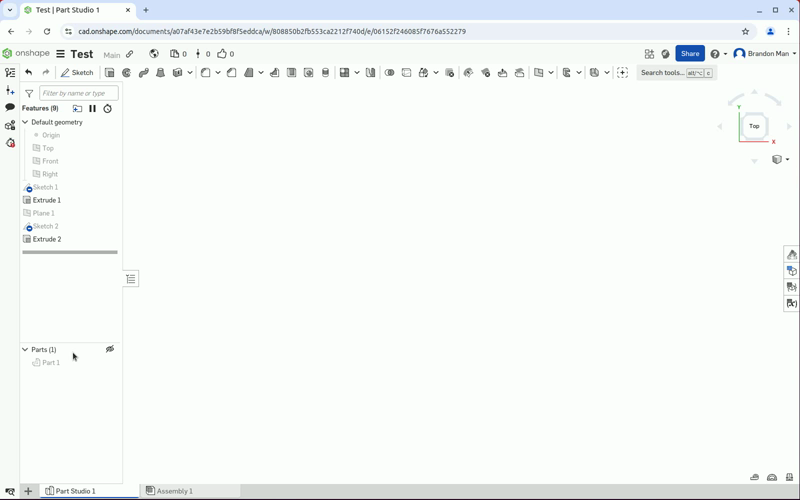
key(shift+y)
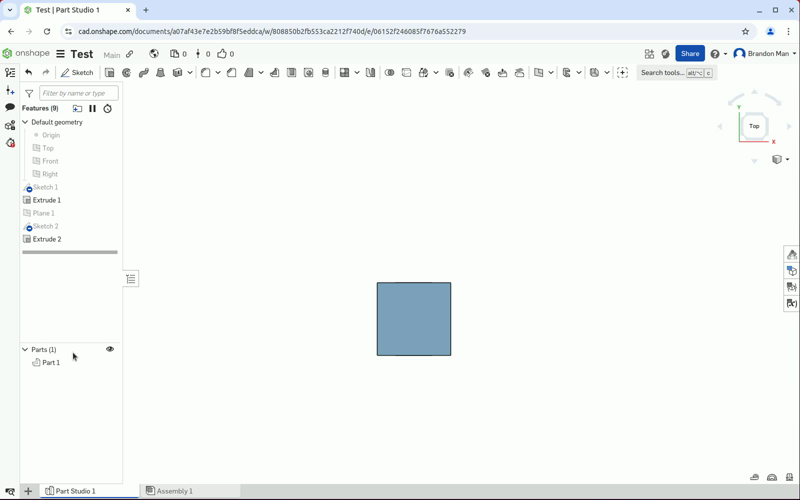
mouse_move(541, 75)
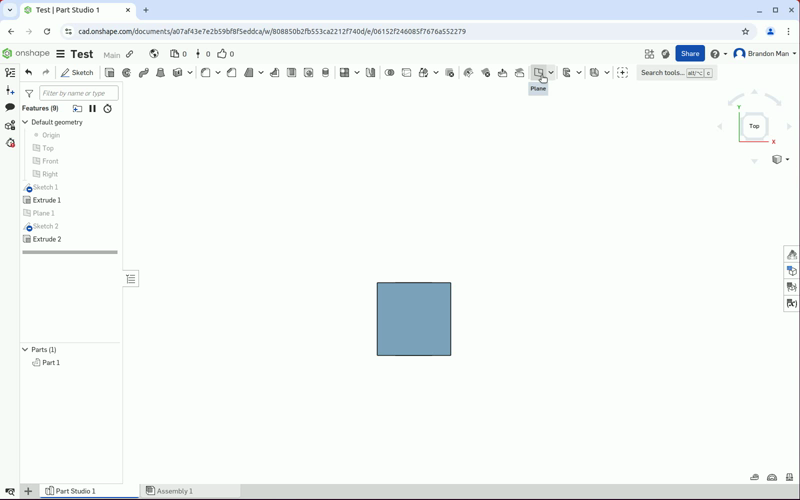
click(541, 75)
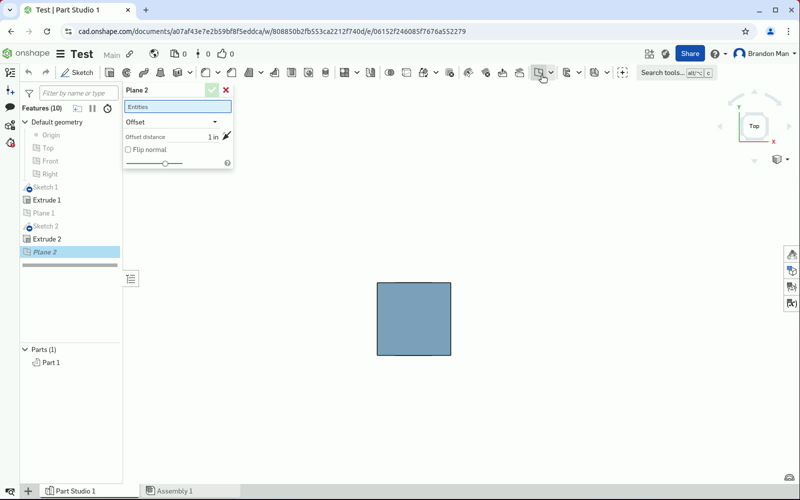
mouse_move(73, 150)
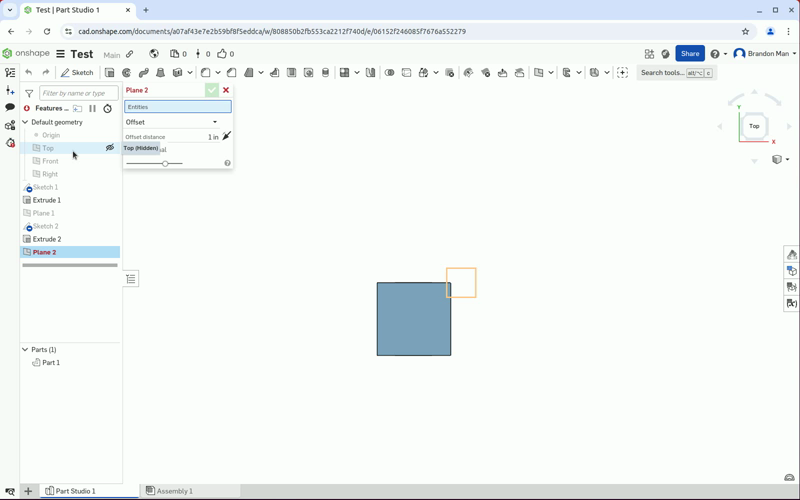
click(73, 150)
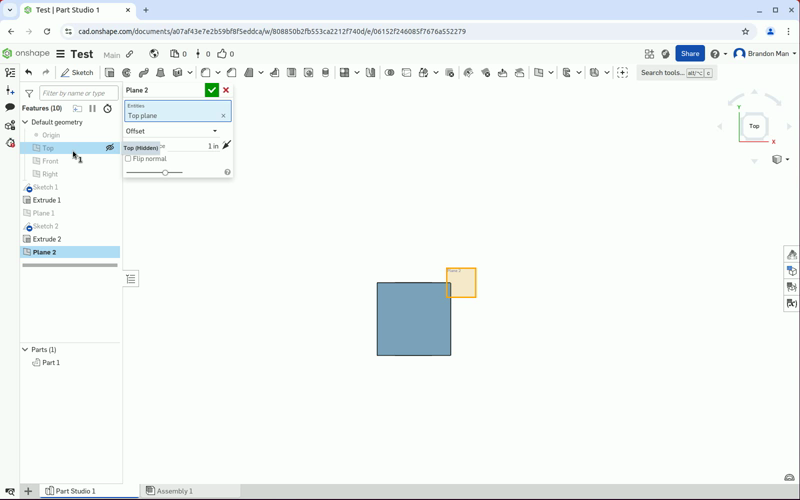
key(tab, 2)
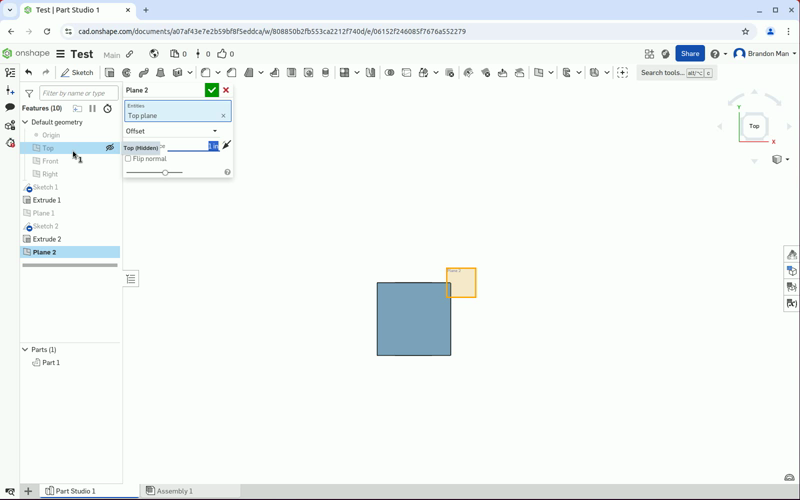
text(19.257)
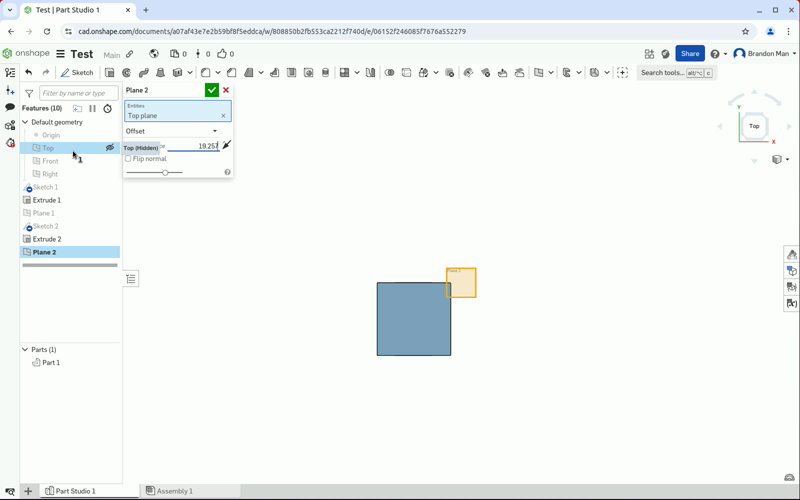
key(enter, 2)
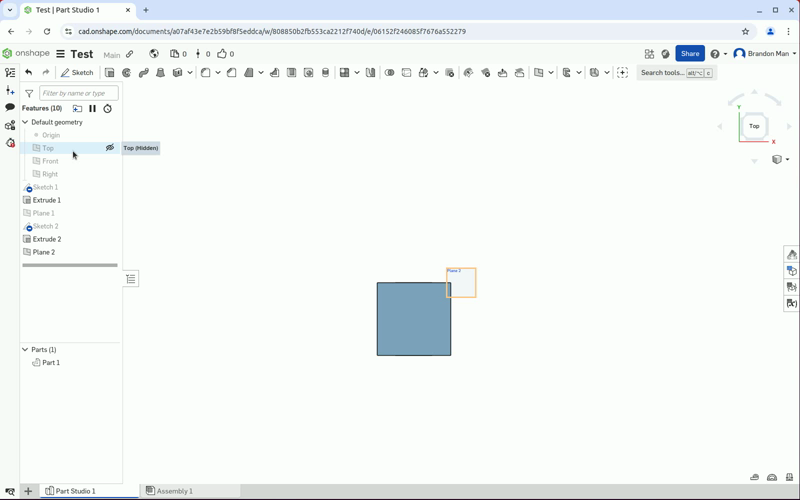
key(shift+s)
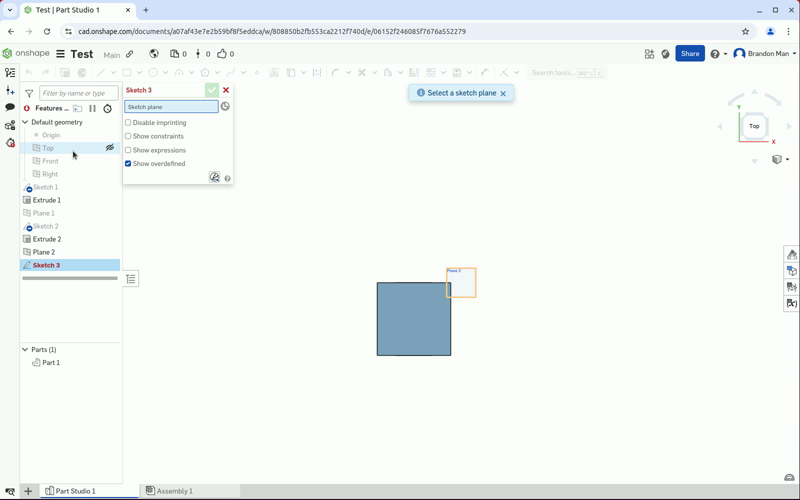
mouse_move(73, 254)
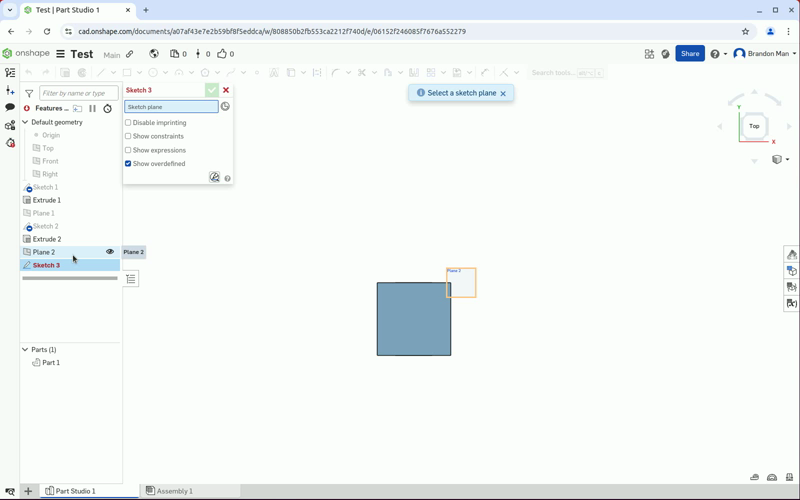
click(73, 254)
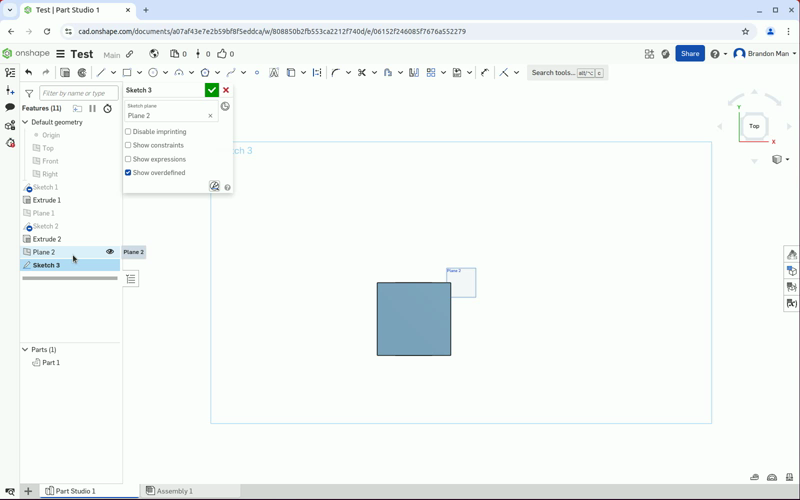
mouse_move(73, 352)
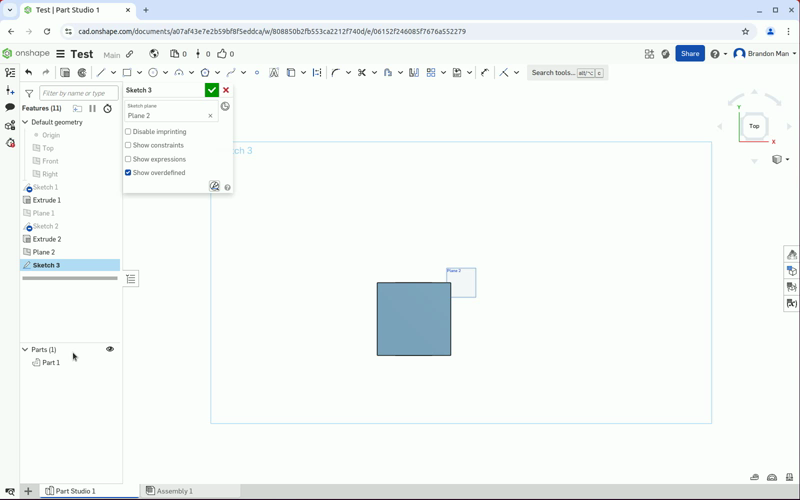
key(y)
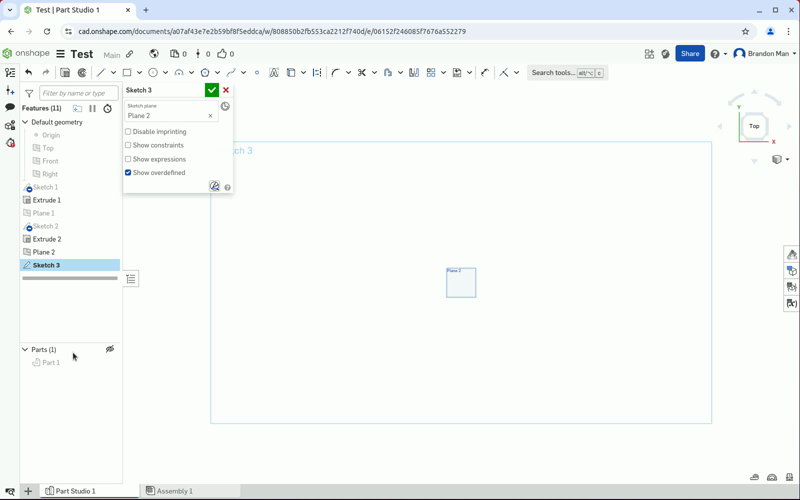
key(c)
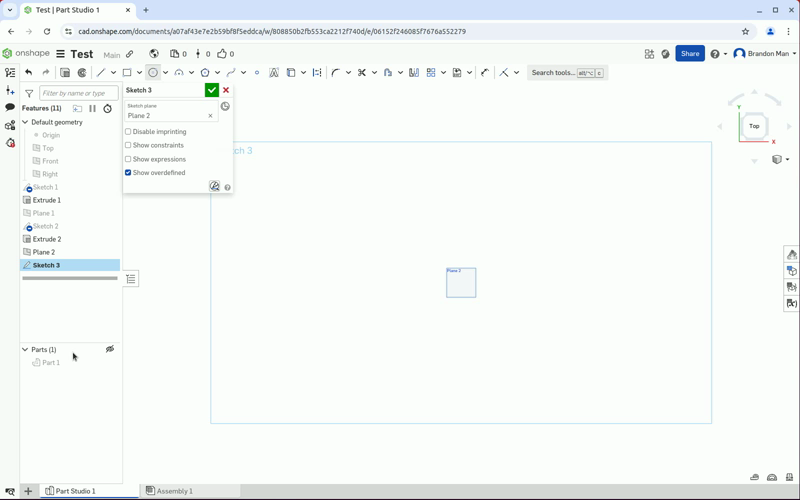
key_down(shift)
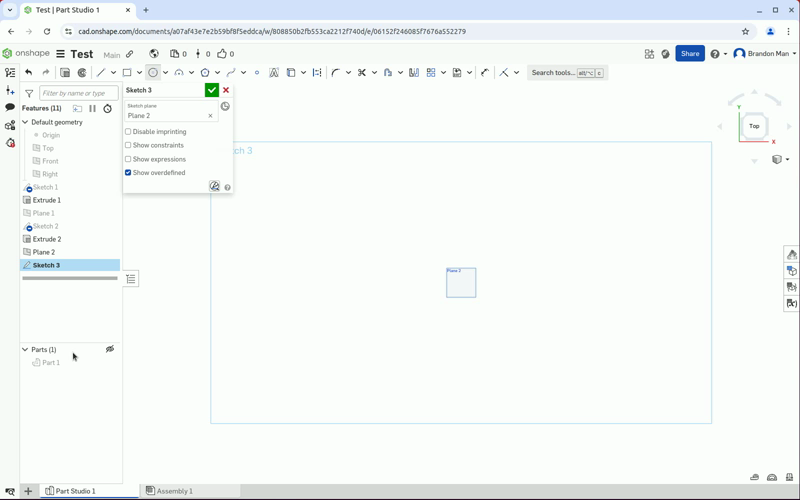
mouse_move(413, 319)
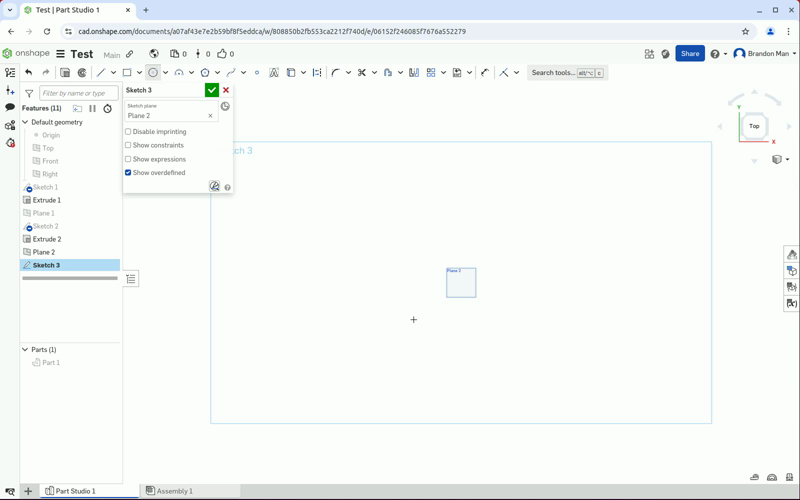
click(413, 319)
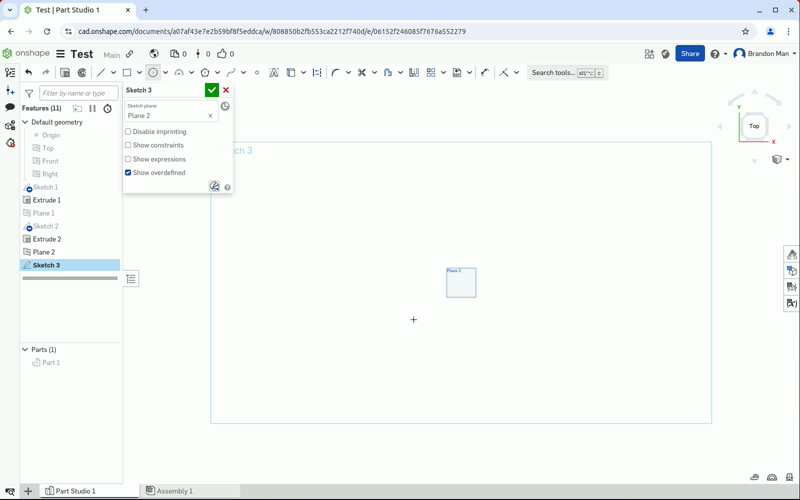
key_up(shift)
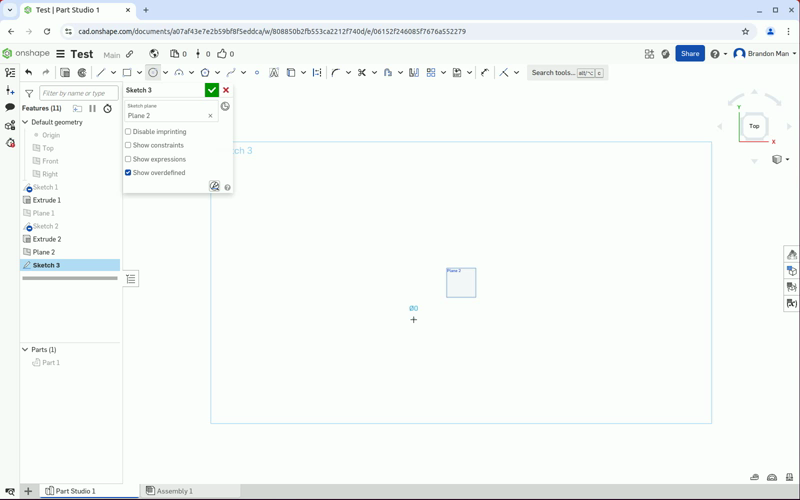
mouse_move(432, 319)
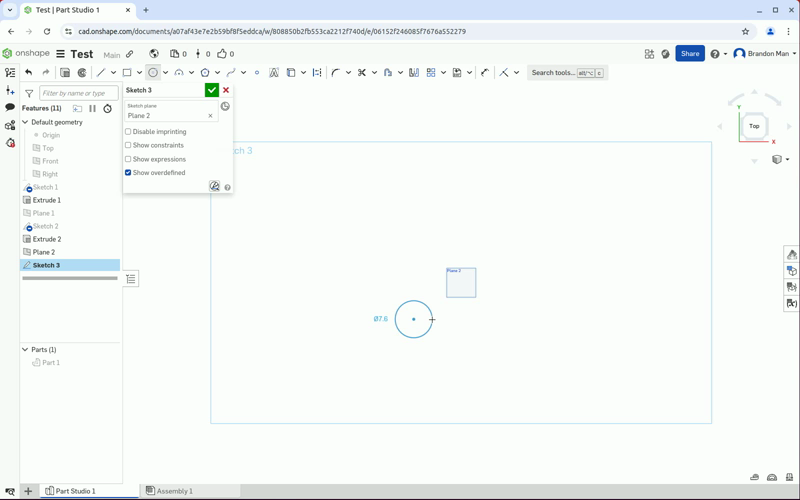
click(432, 319)
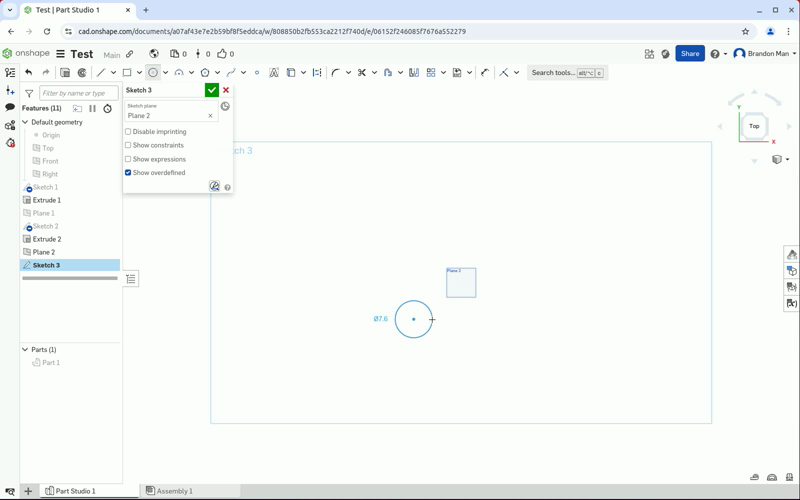
key(esc)
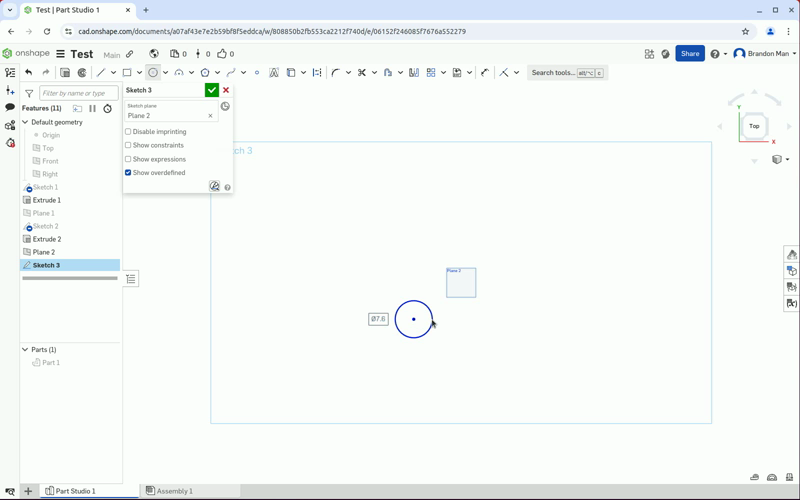
mouse_move(415, 311)
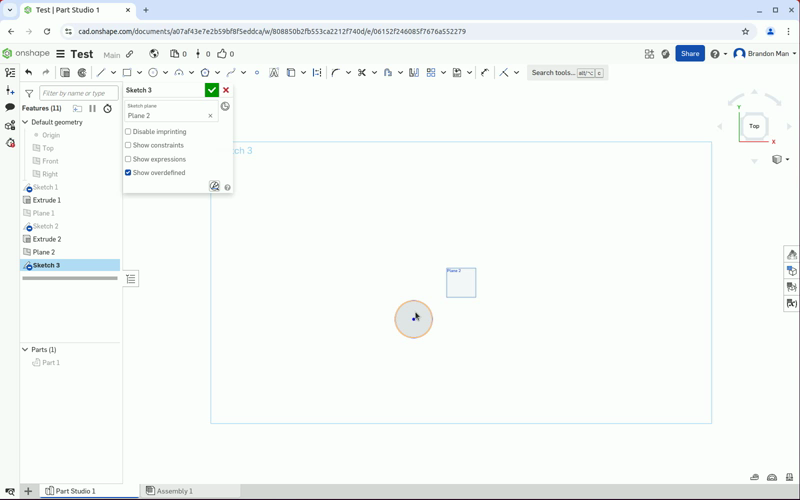
scroll(6)
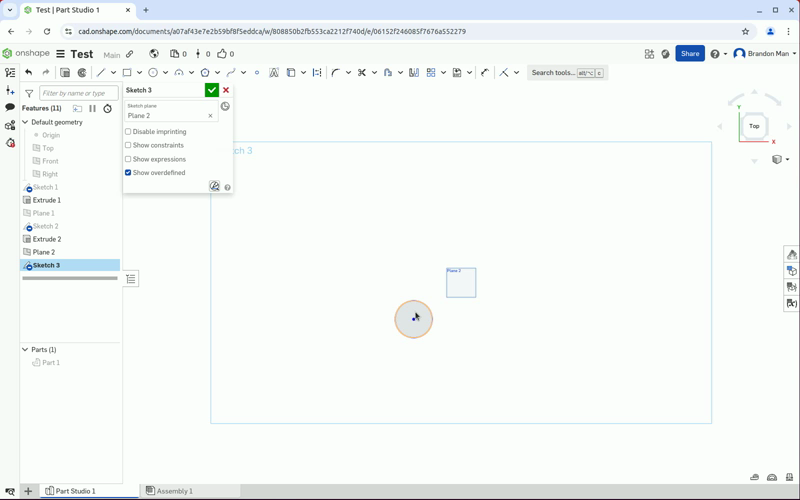
scroll(6)
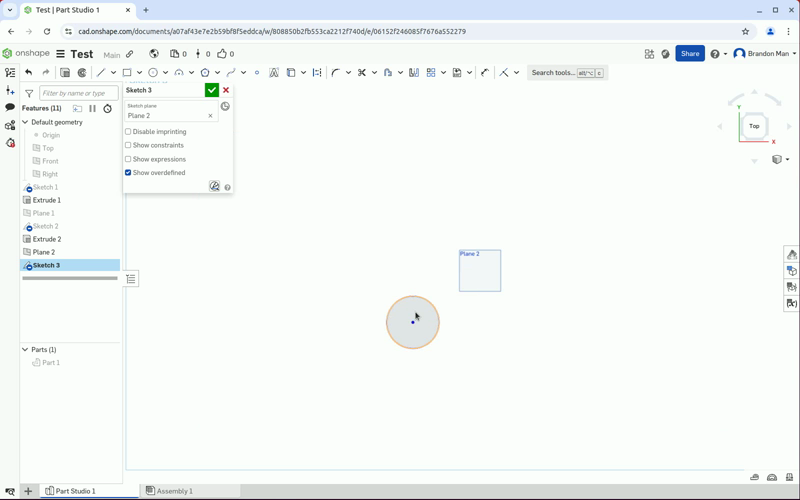
scroll(6)
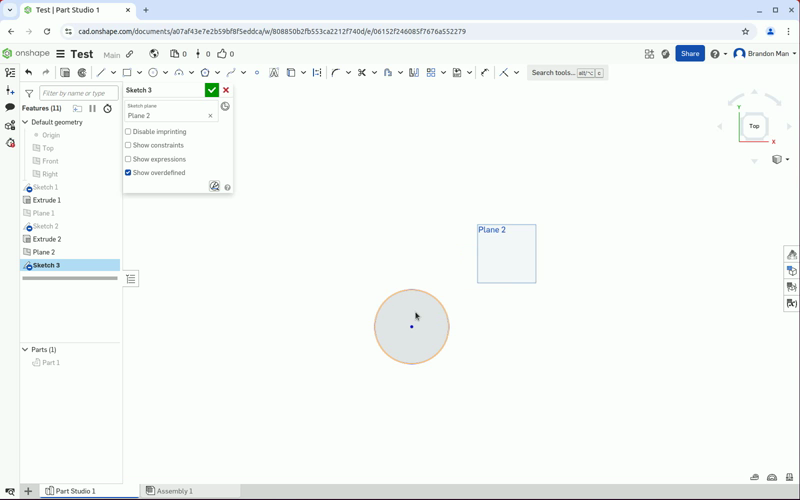
scroll(6)
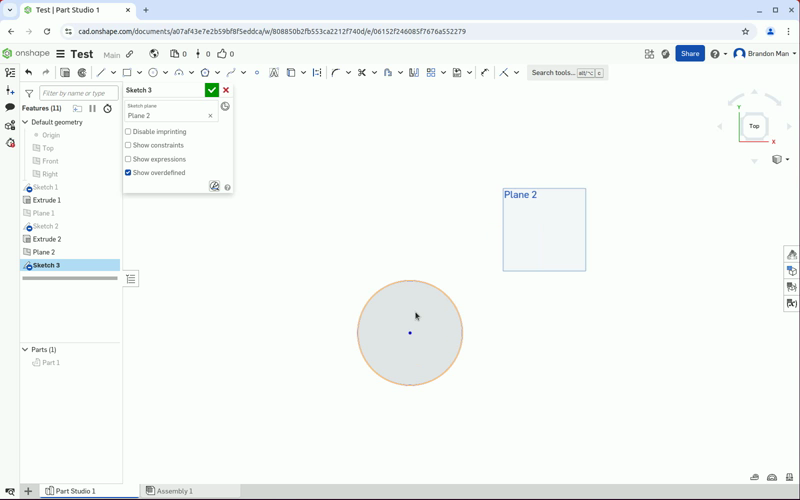
scroll(6)
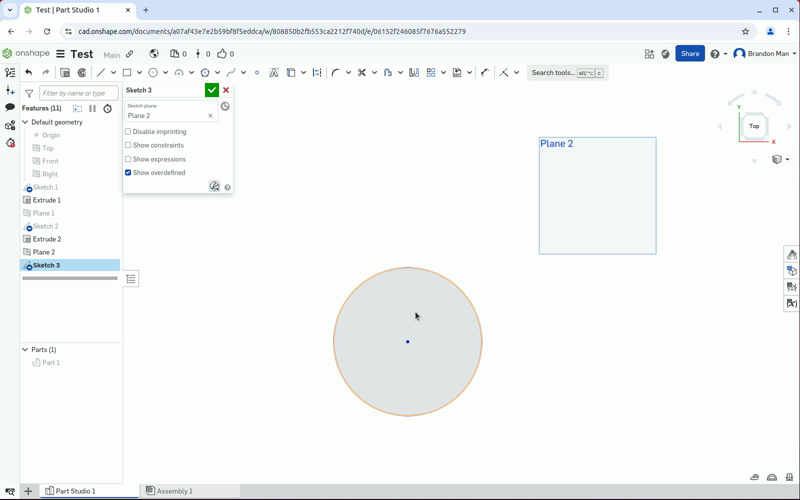
scroll(6)
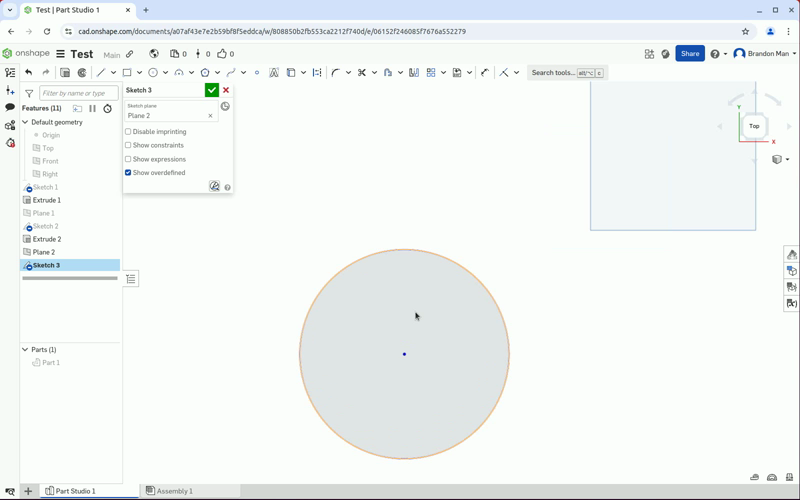
scroll(6)
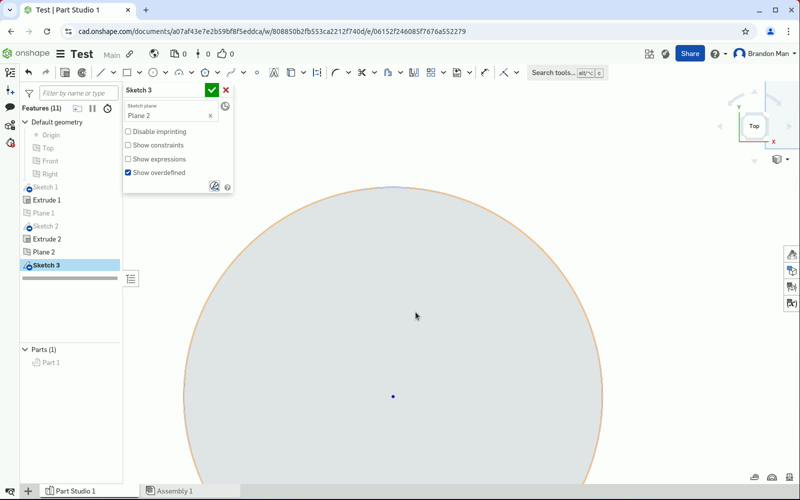
click(415, 311)
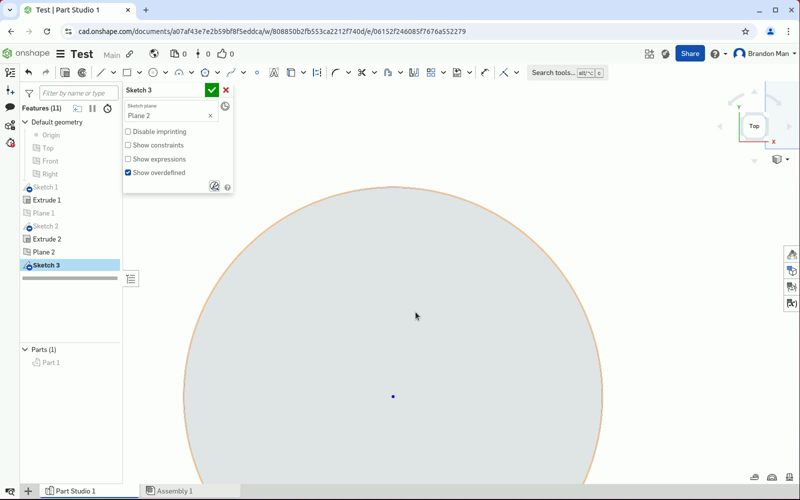
scroll(-6)
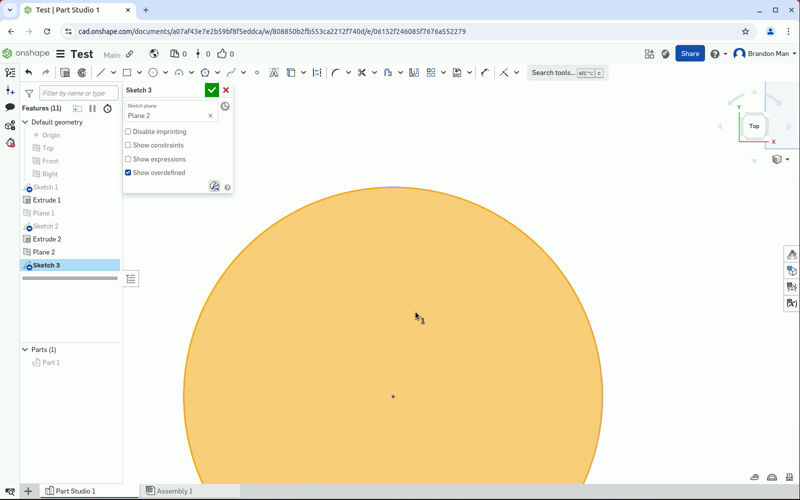
scroll(-6)
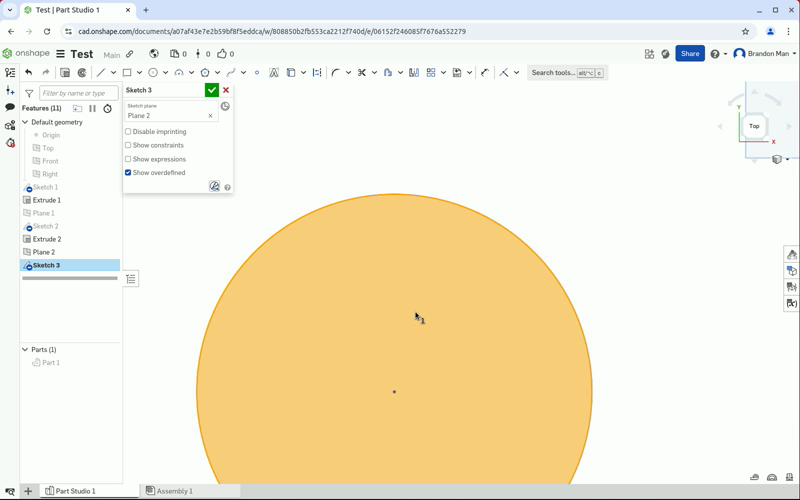
scroll(-6)
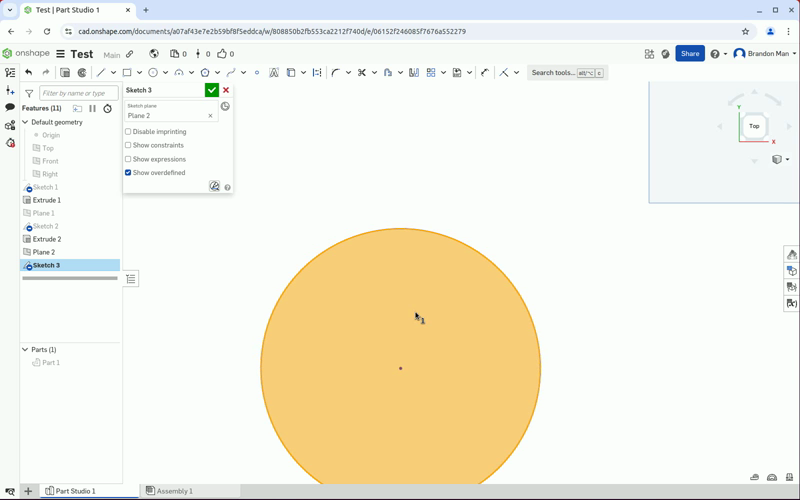
scroll(-6)
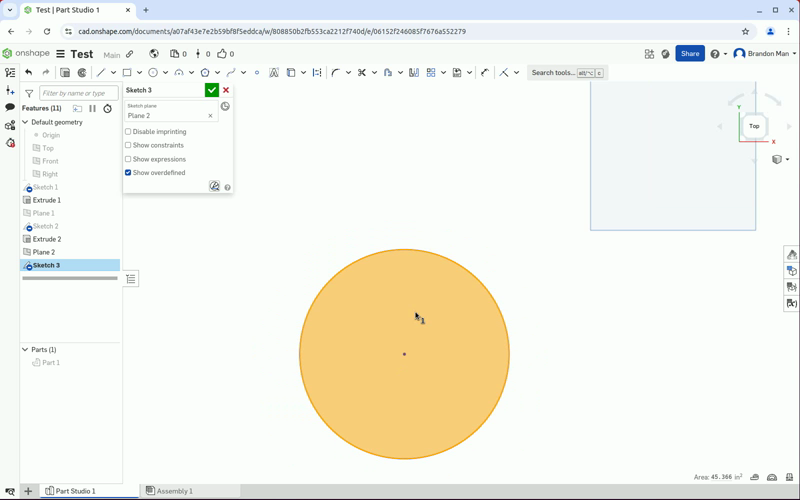
scroll(-6)
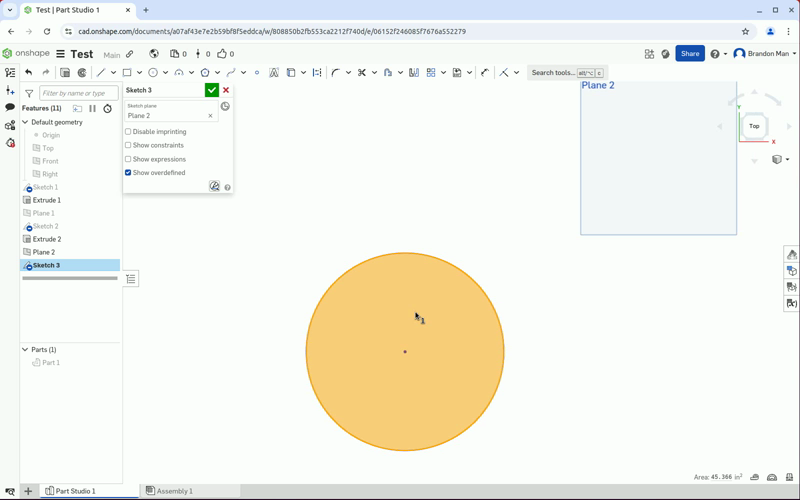
scroll(-6)
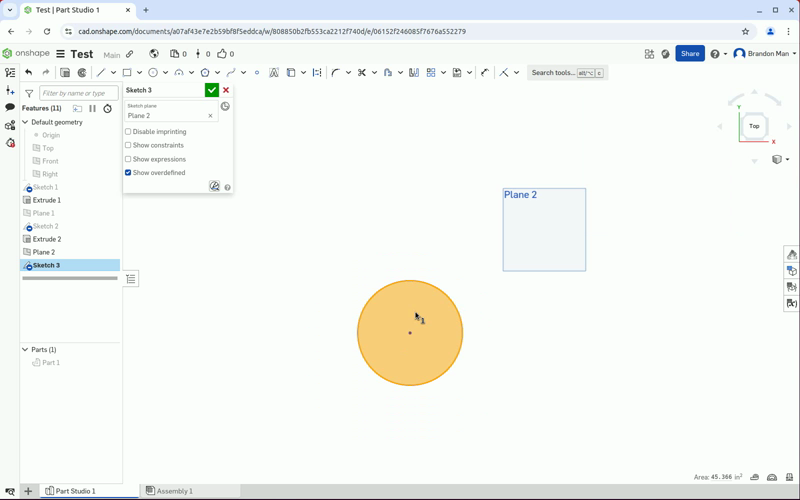
scroll(-6)
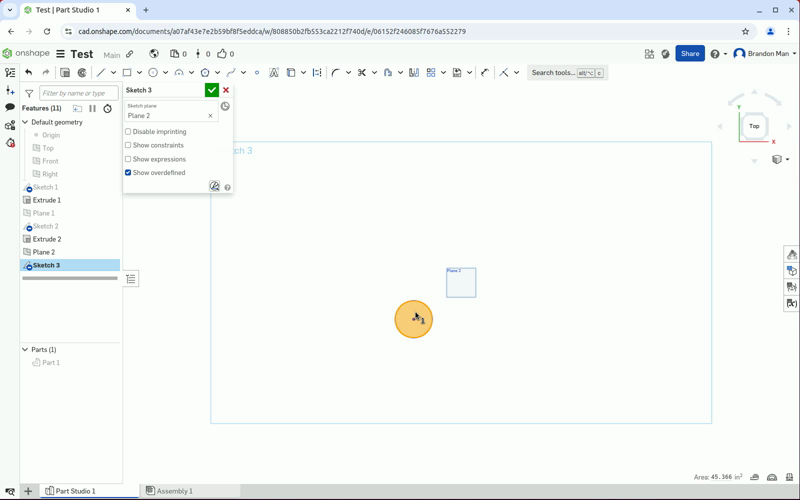
mouse_move(73, 352)
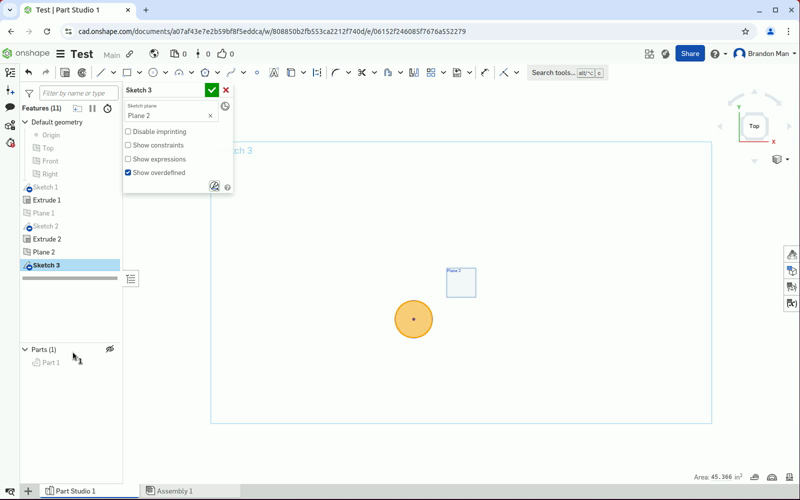
key(shift+y)
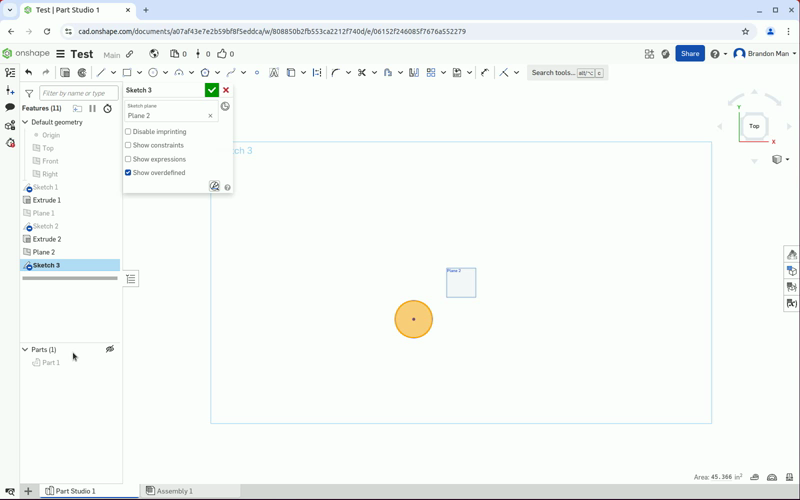
key(shift+e)
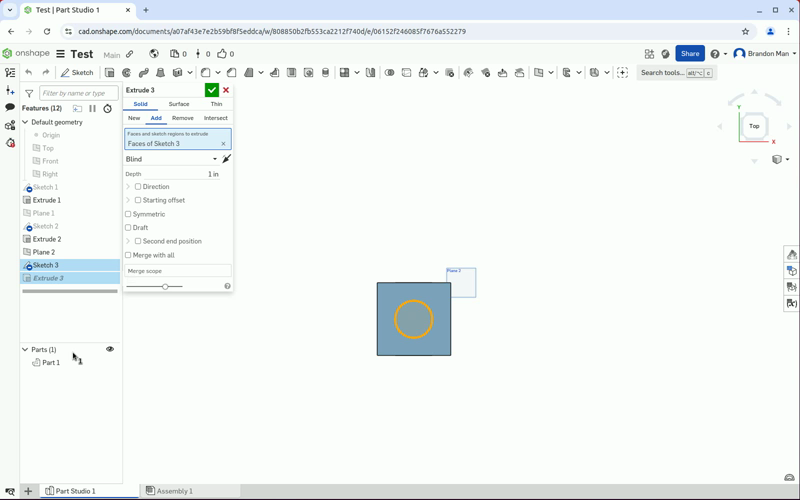
mouse_move(143, 106)
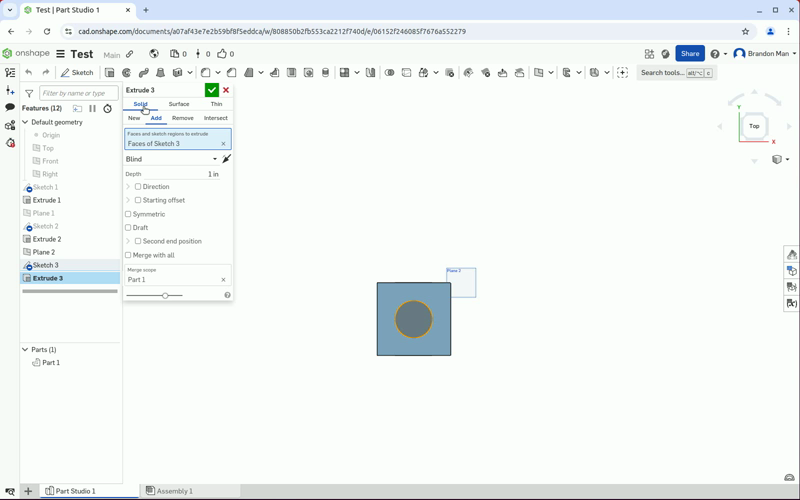
click(143, 106)
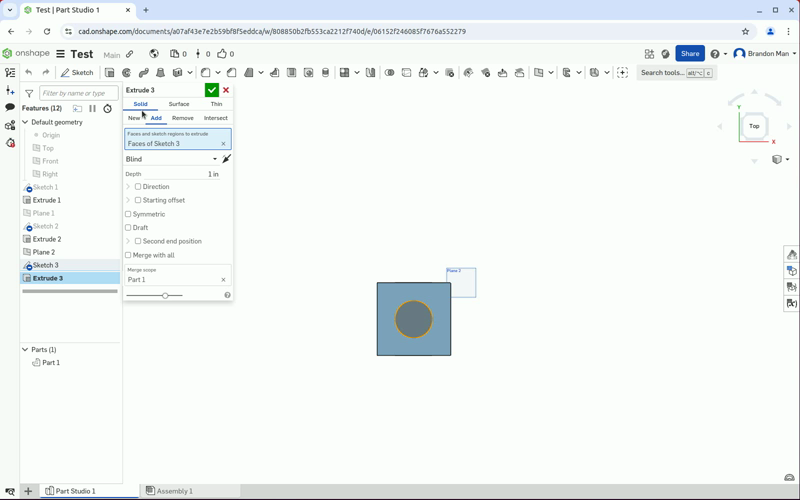
mouse_move(137, 120)
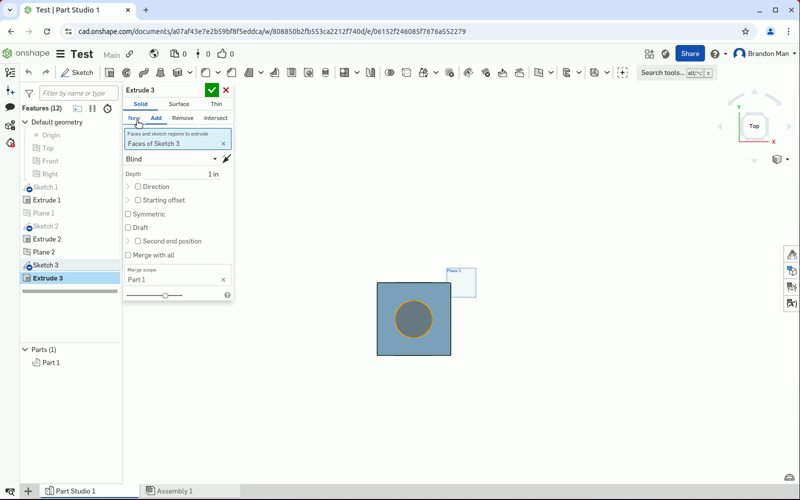
click(137, 120)
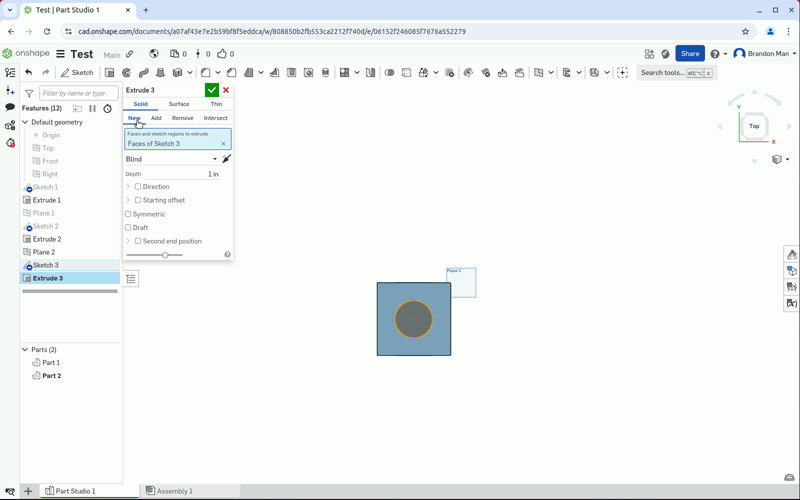
key(tab, 4)
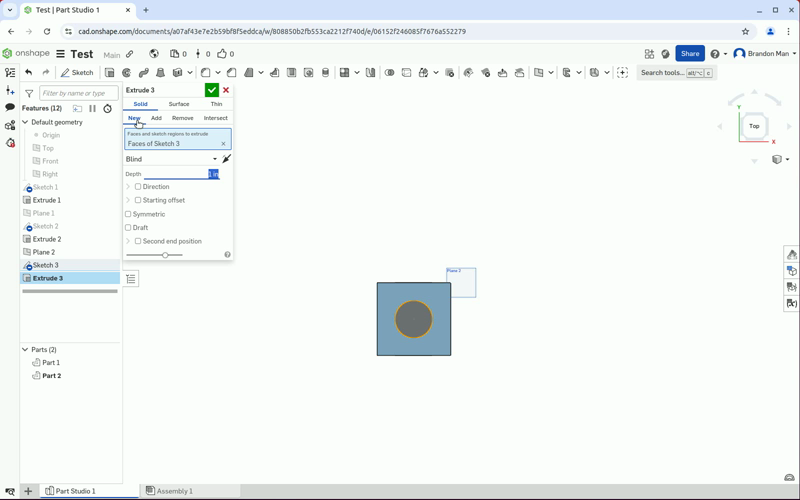
text(3.851)
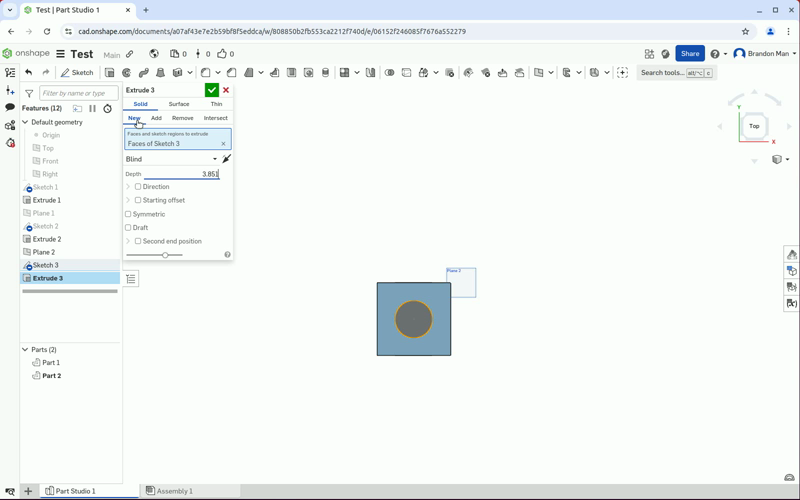
key(enter)
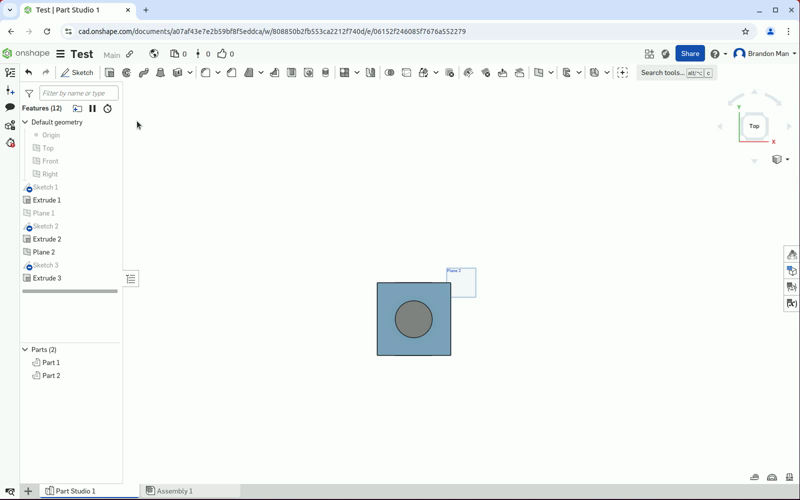
key(shift+h)
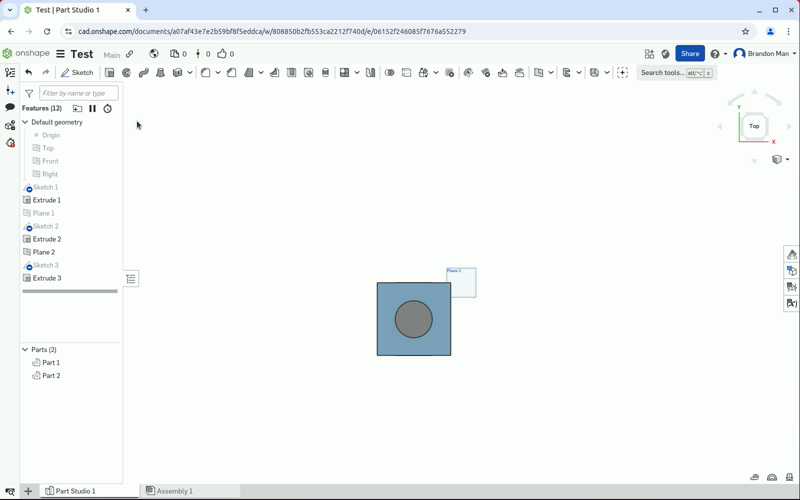
key(shift+h)
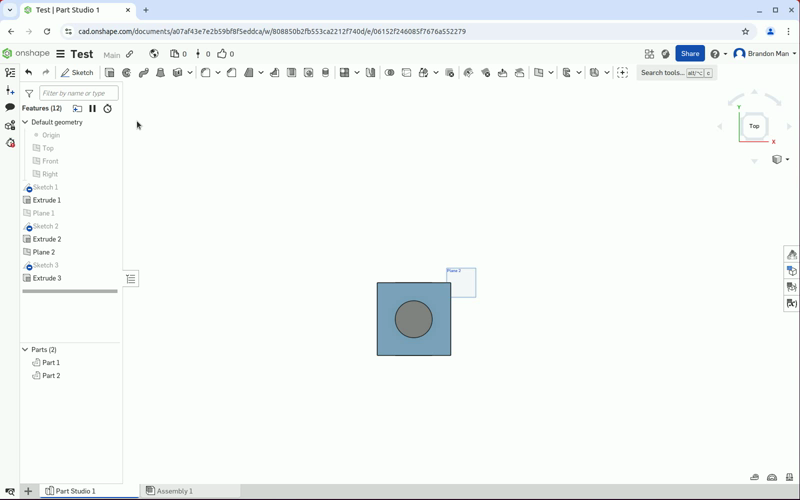
mouse_move(73, 189)
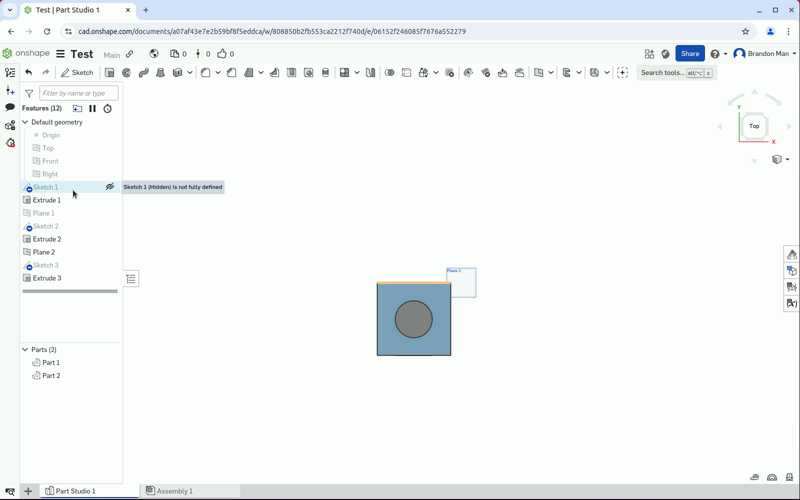
click(73, 189)
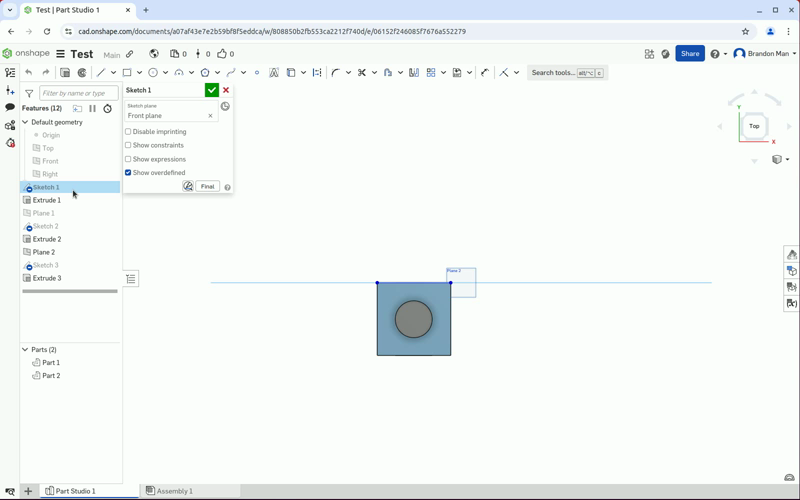
mouse_move(229, 92)
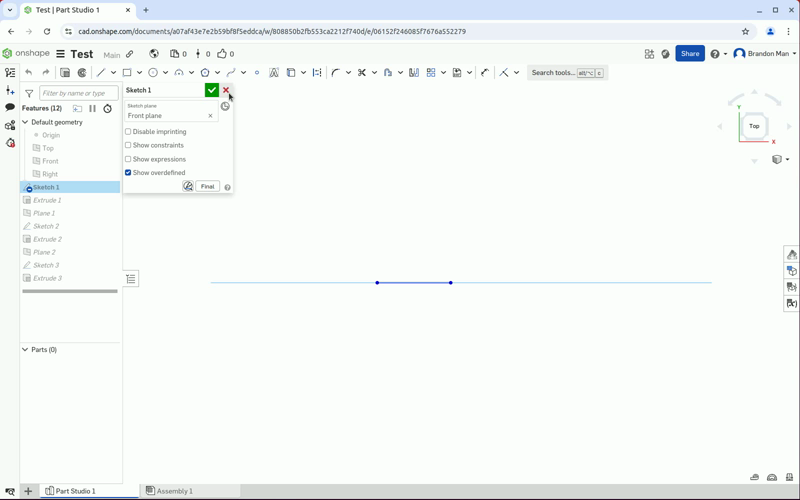
click(229, 92)
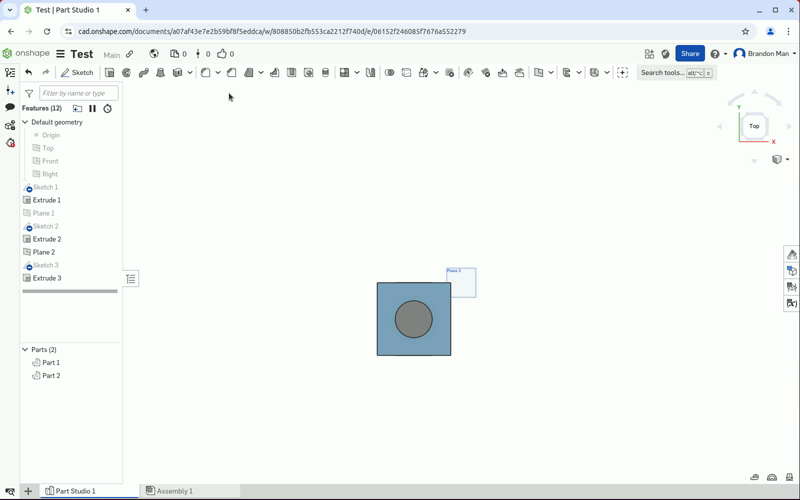
mouse_move(73, 352)
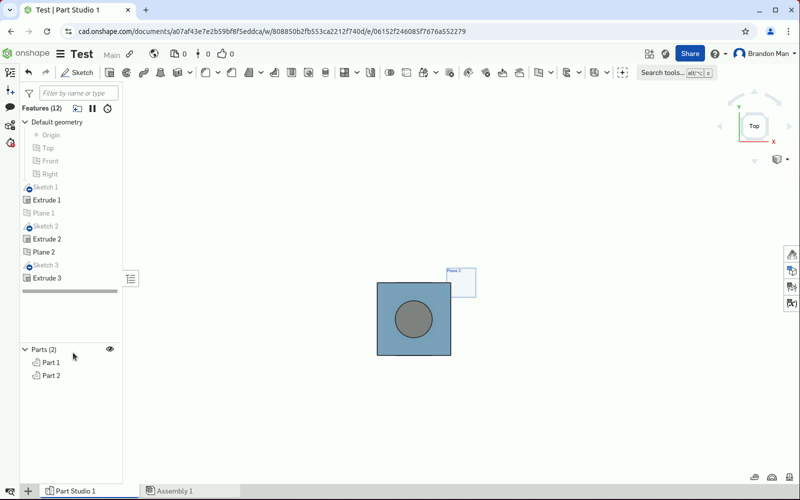
key(y)
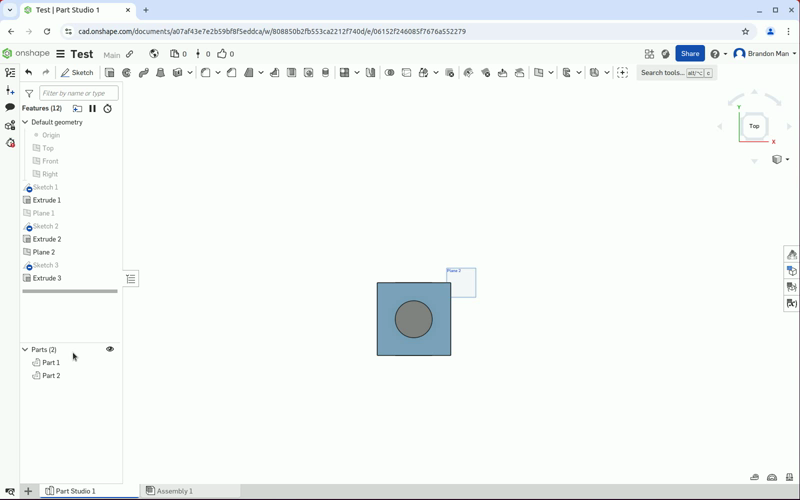
key(shift+p)
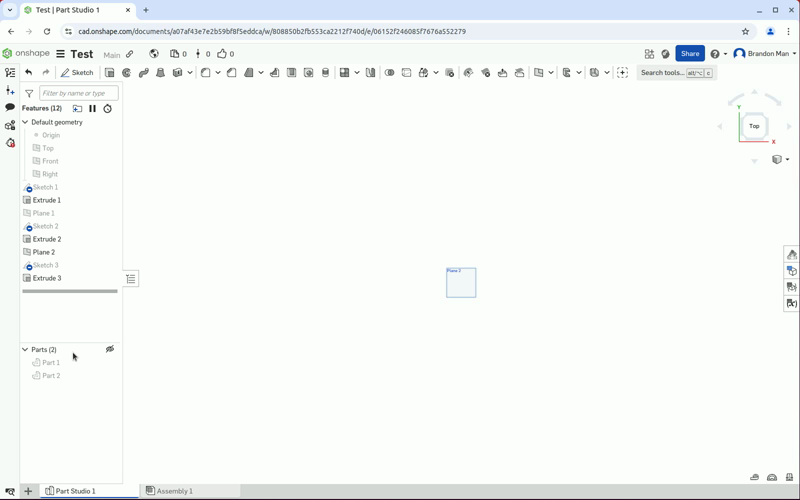
key(space)
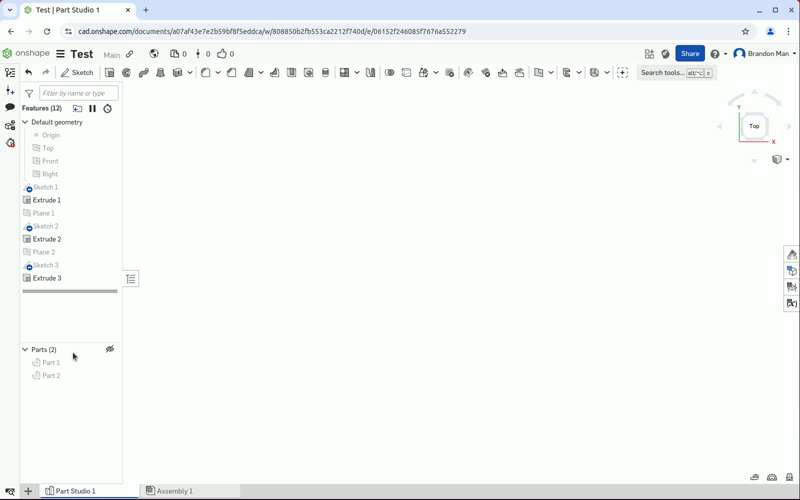
key_down(shift)
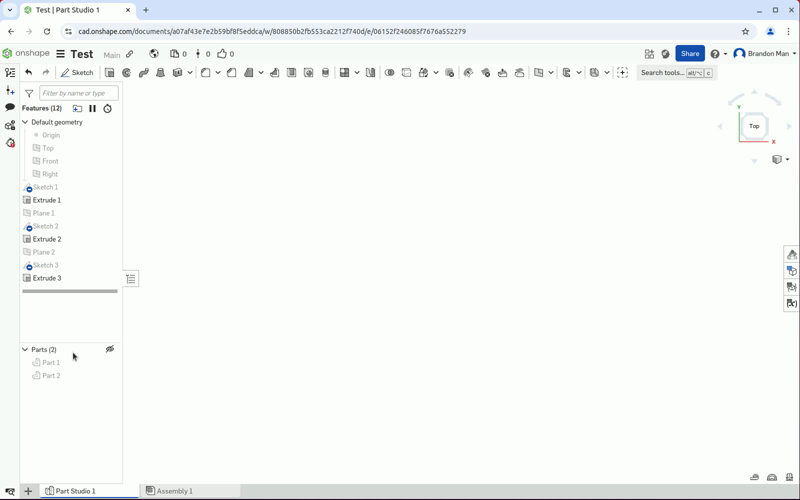
key(up)
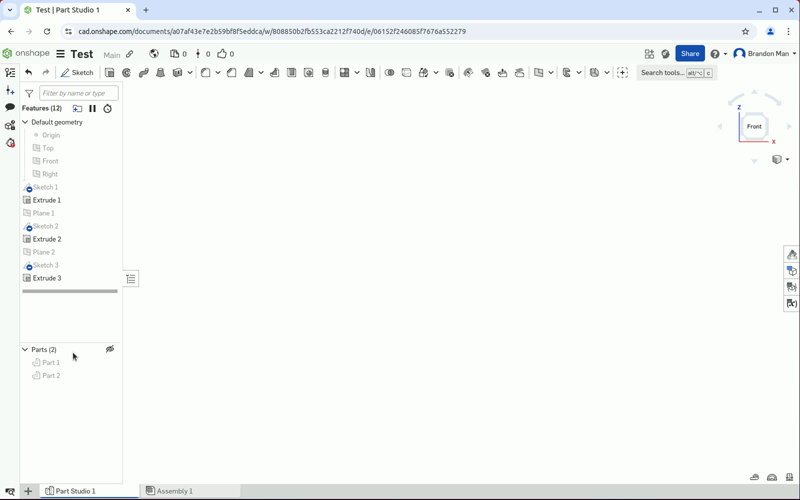
key_up(shift)
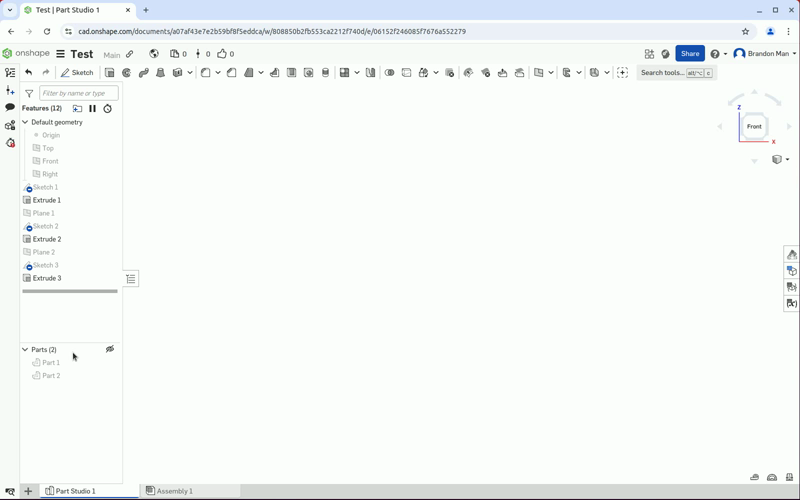
key(space)
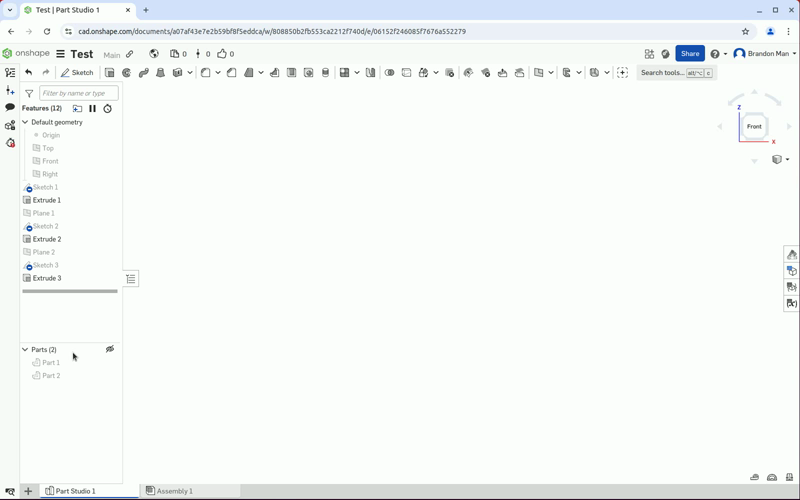
key_down(shift)
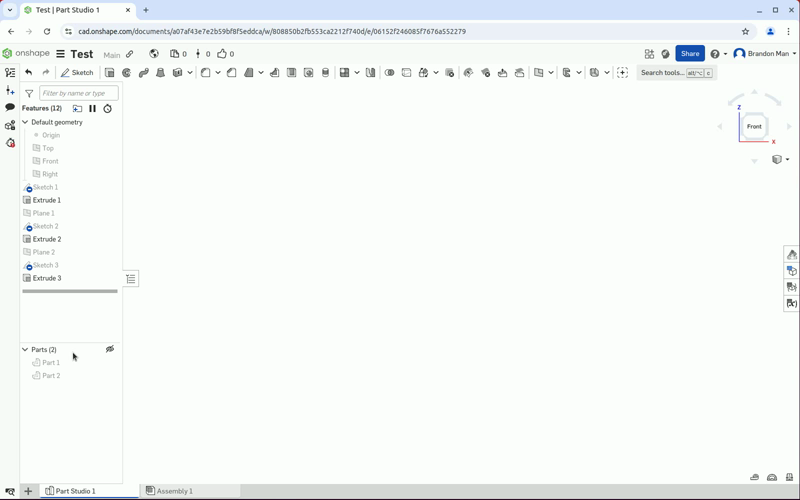
key(left)
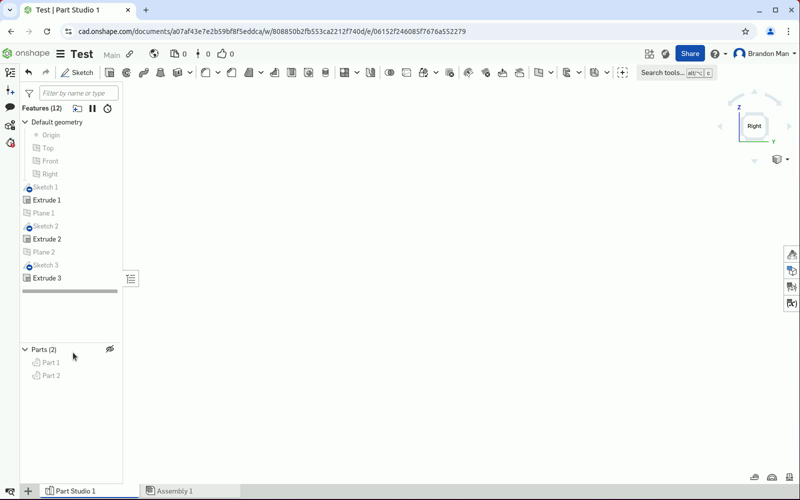
key_up(shift)
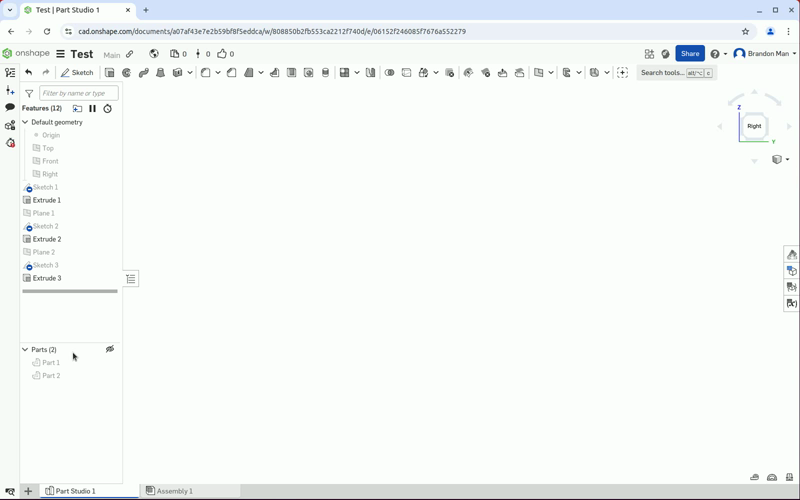
mouse_move(73, 352)
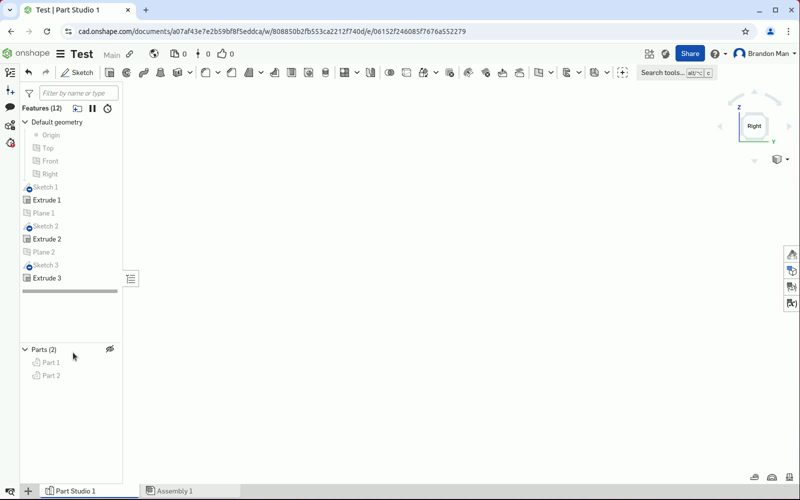
key(shift+y)
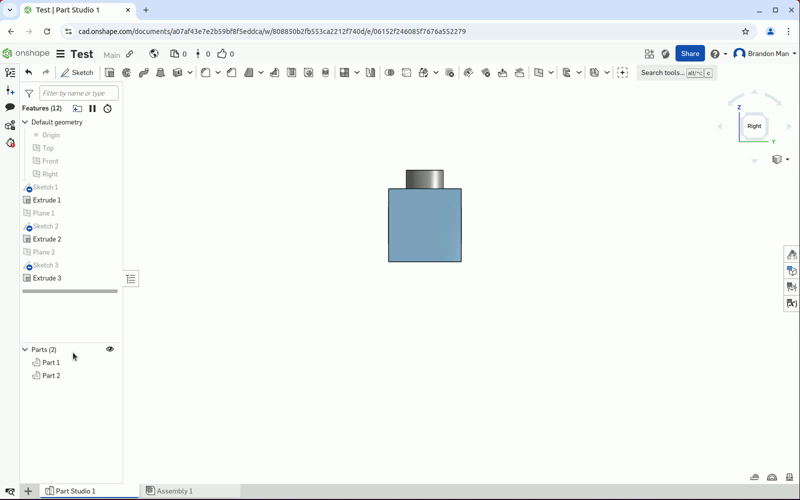
mouse_move(541, 75)
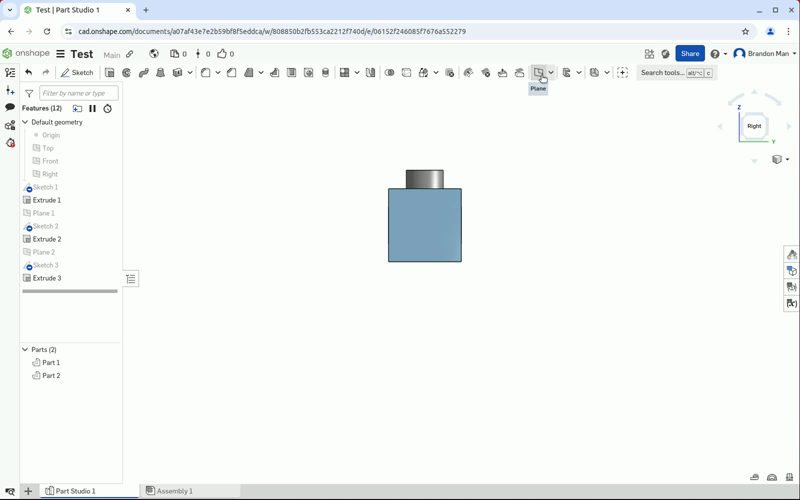
click(541, 75)
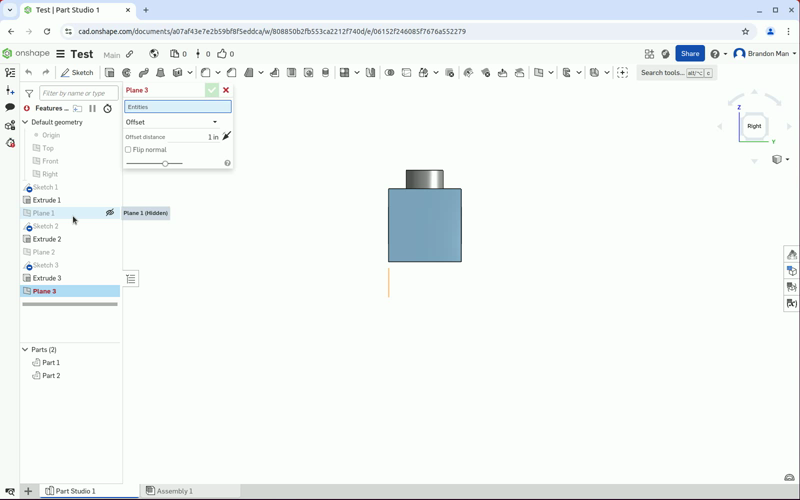
scroll(3)
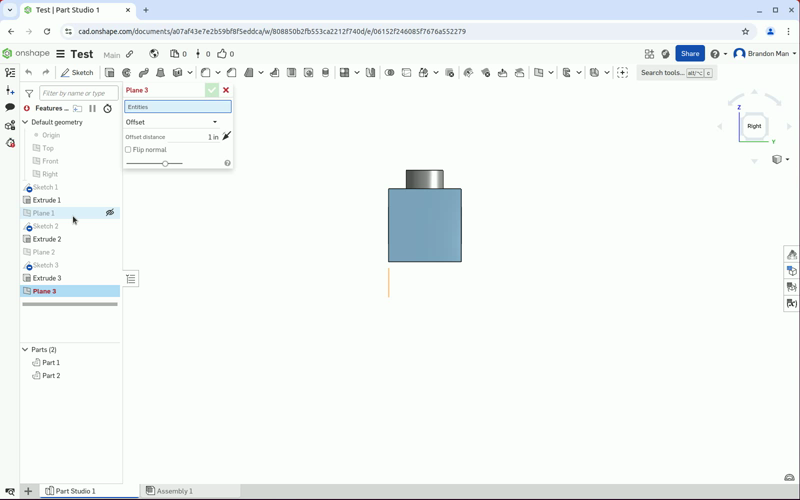
mouse_move(73, 176)
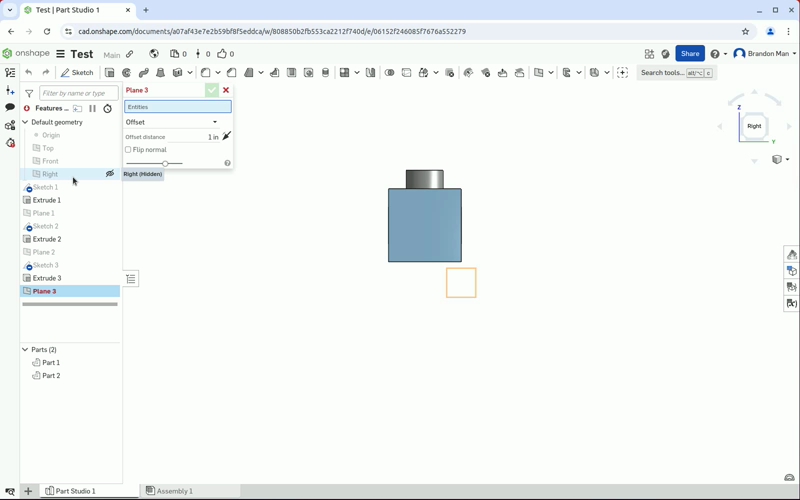
click(73, 176)
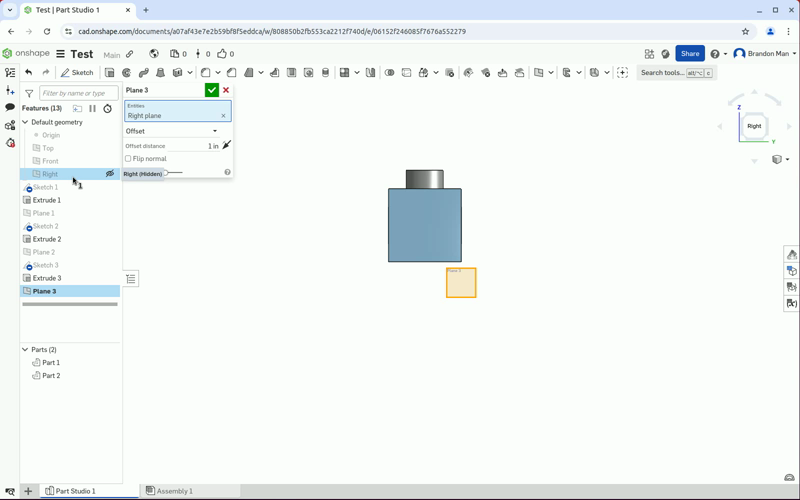
key(tab, 2)
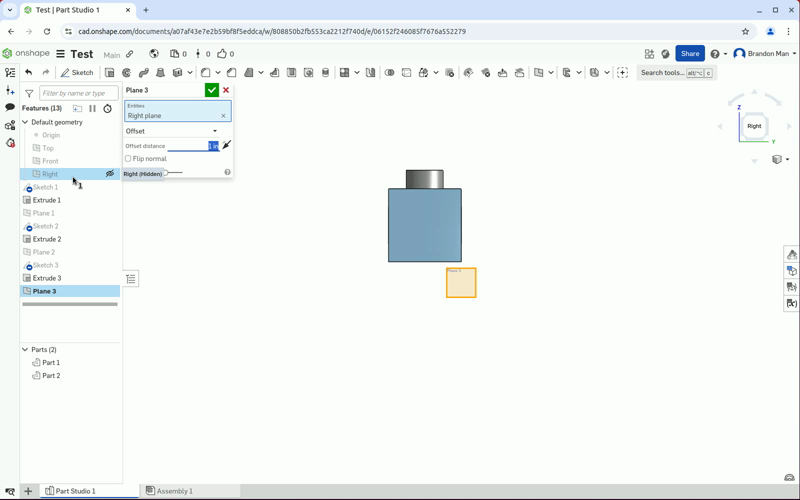
text(17.1)
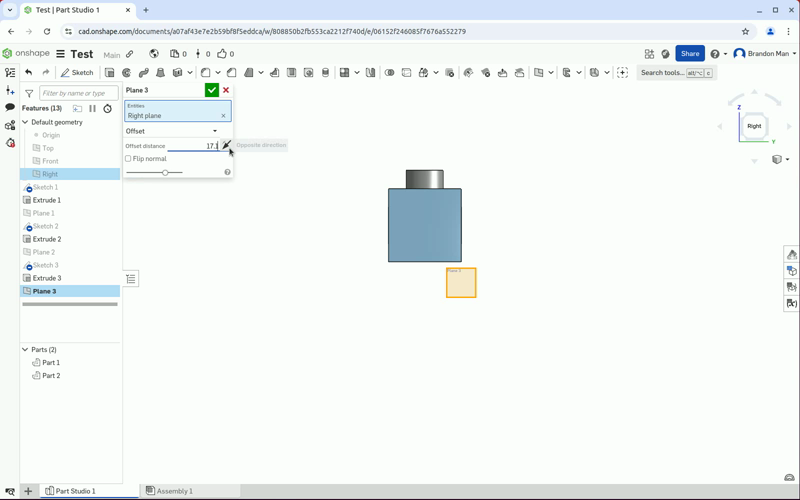
mouse_move(229, 147)
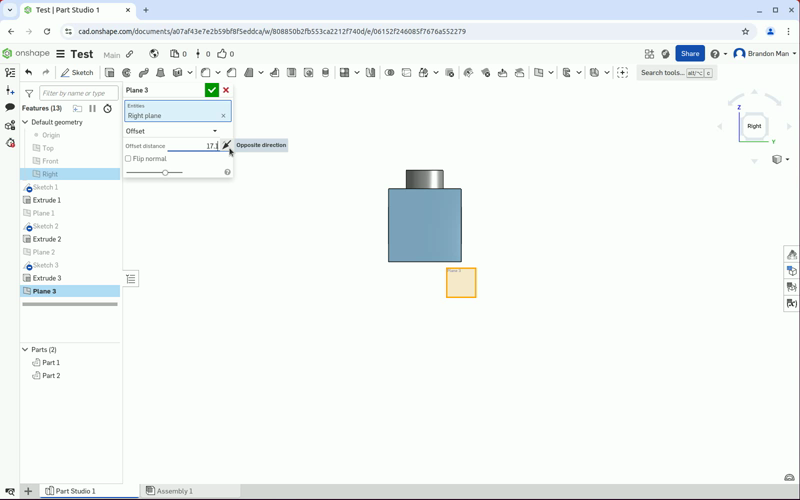
click(229, 147)
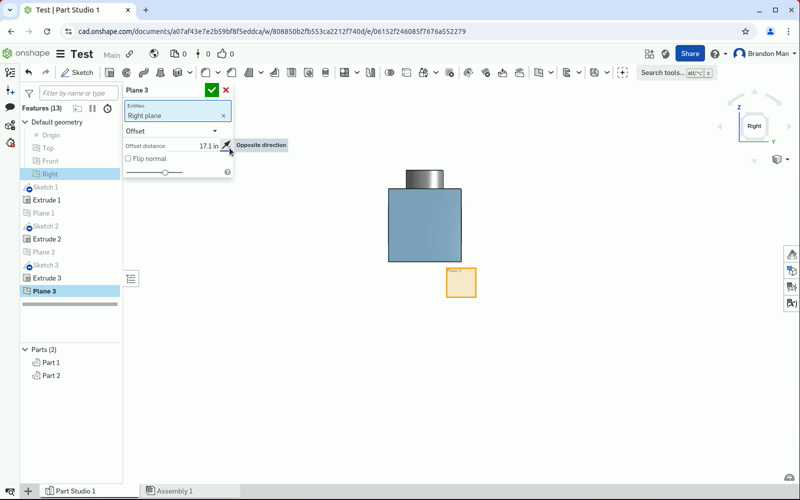
key(enter, 2)
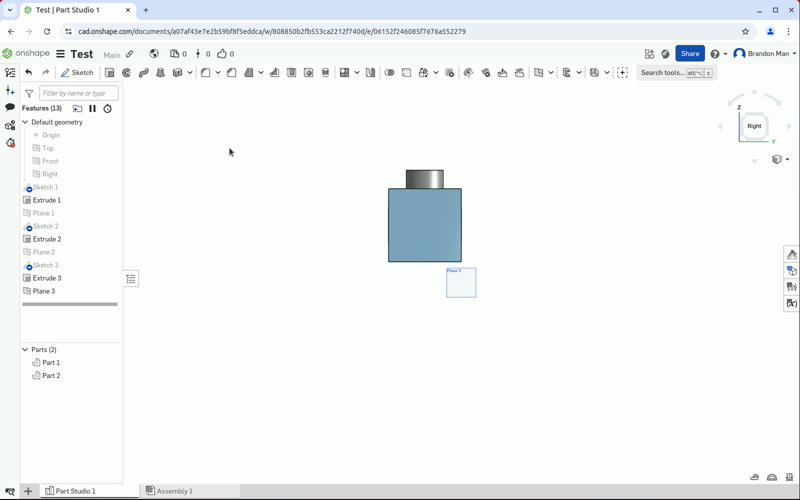
key(shift+s)
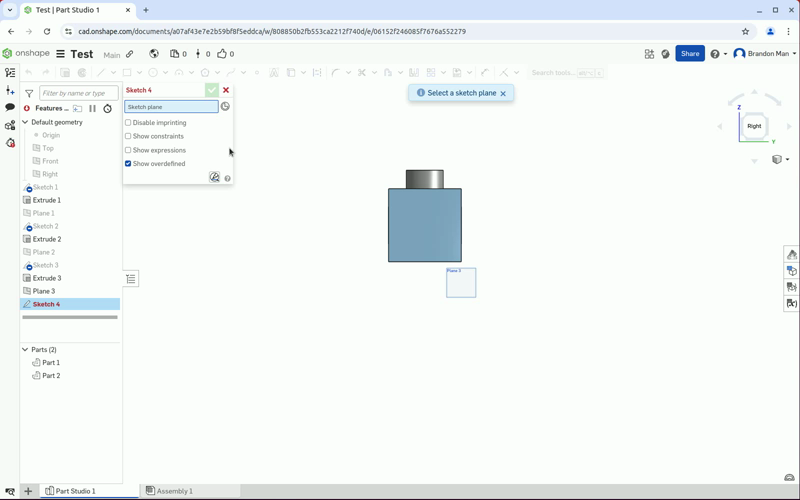
mouse_move(73, 293)
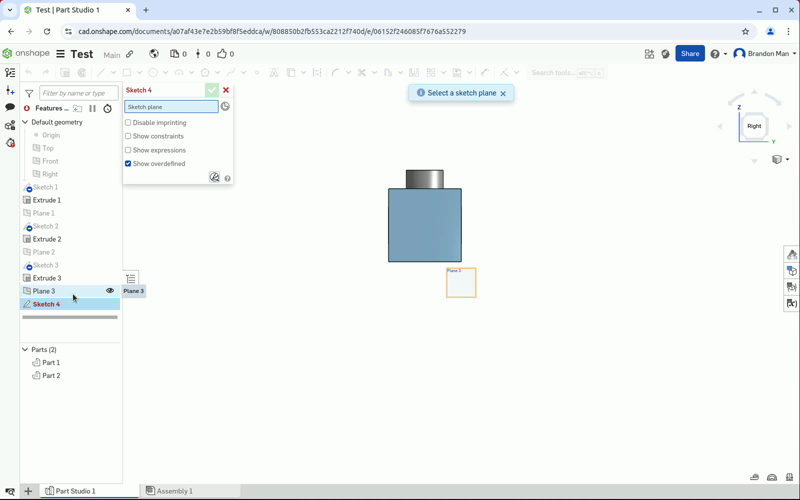
click(73, 293)
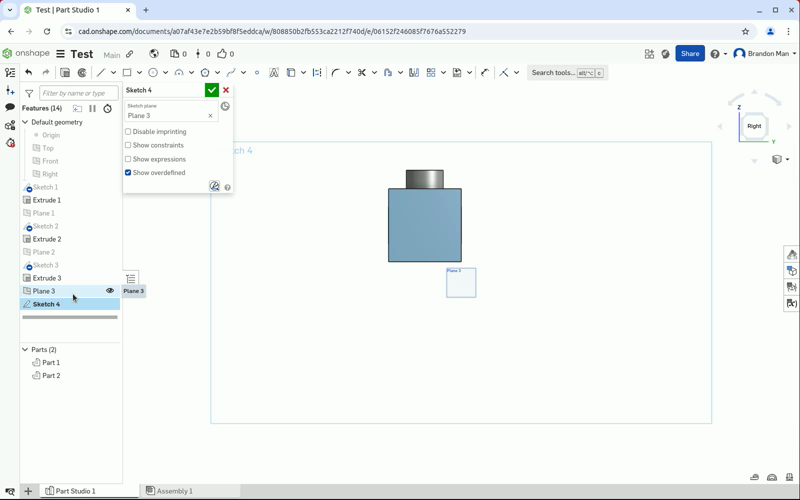
mouse_move(73, 352)
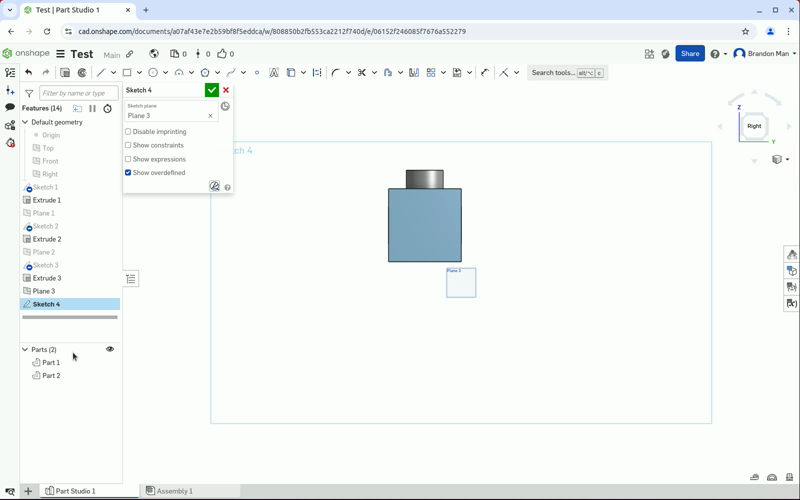
key(y)
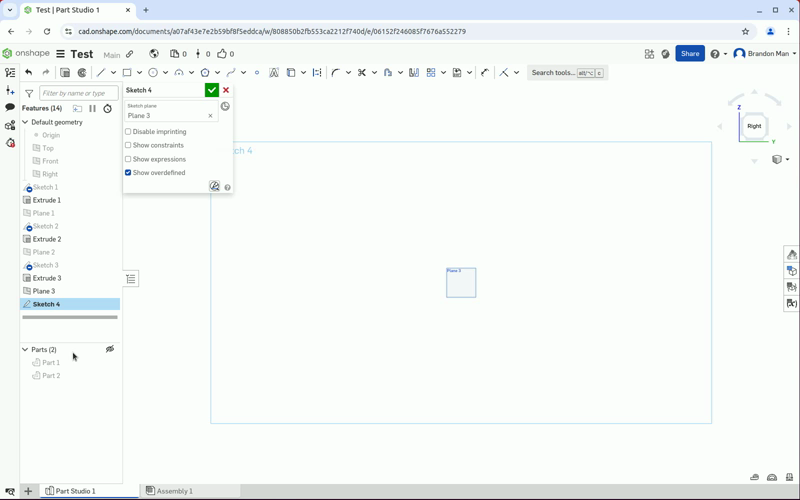
key(l)
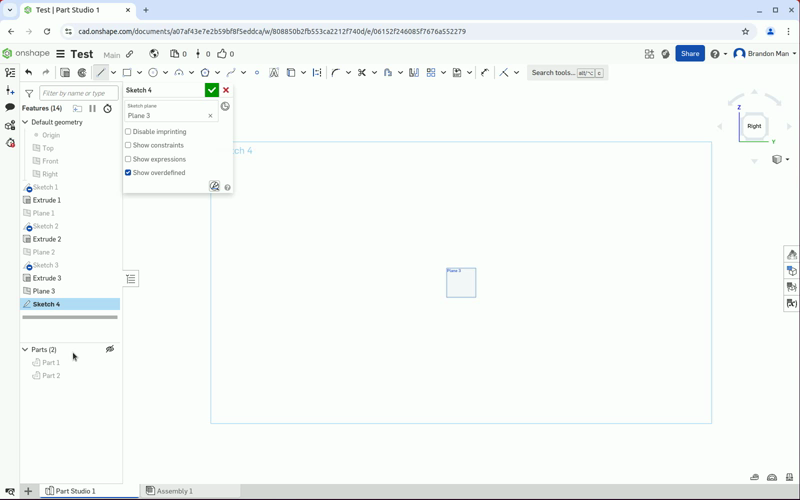
key_down(shift)
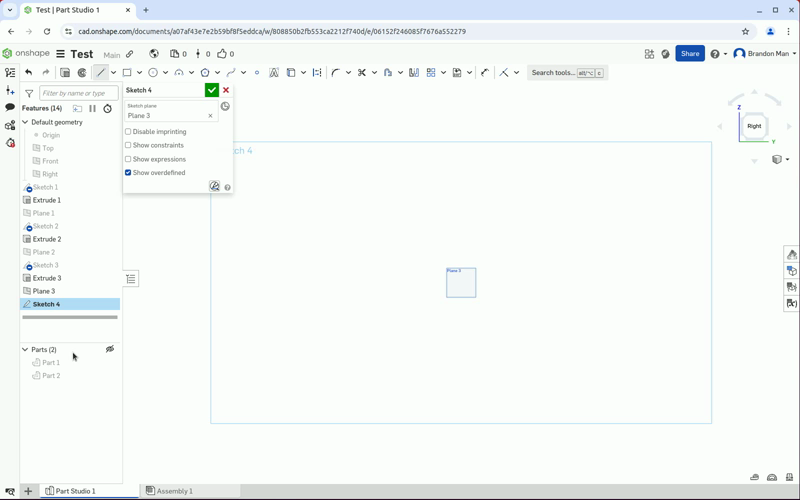
mouse_move(405, 243)
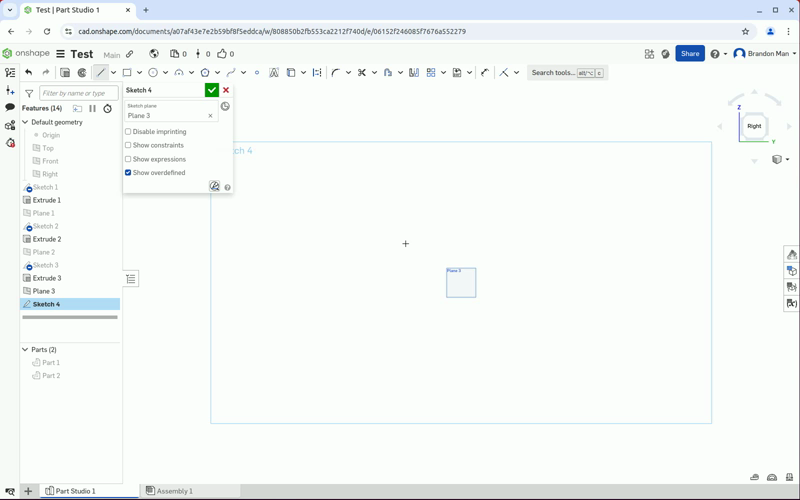
click(405, 243)
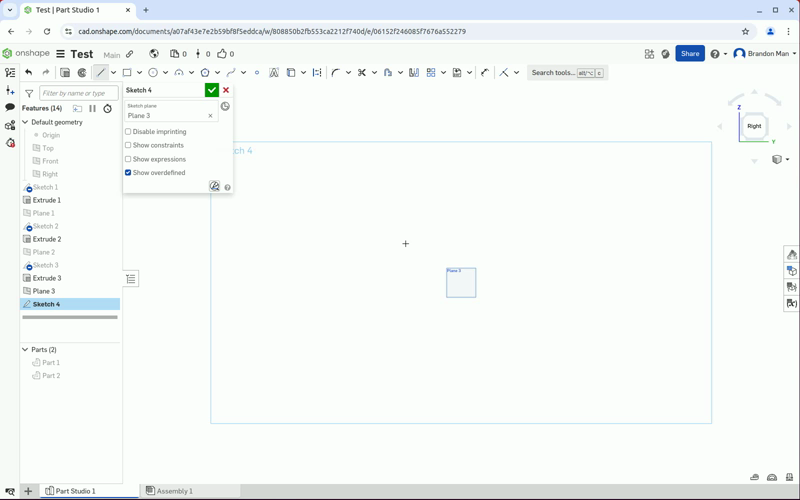
key_up(shift)
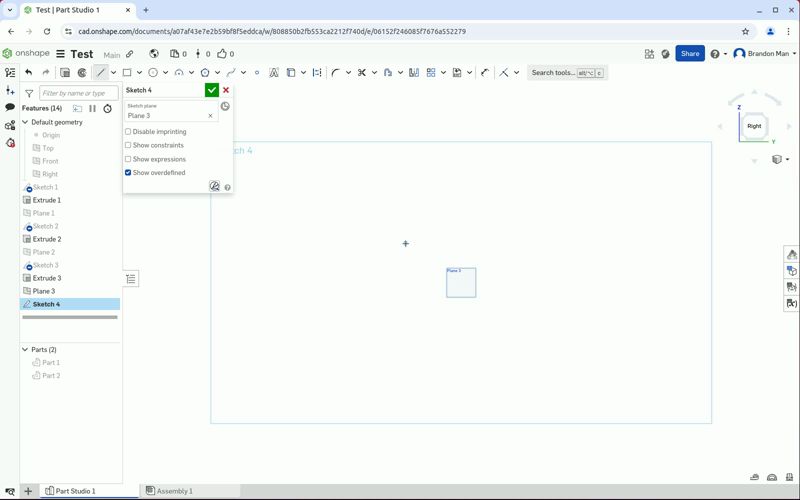
key_down(shift)
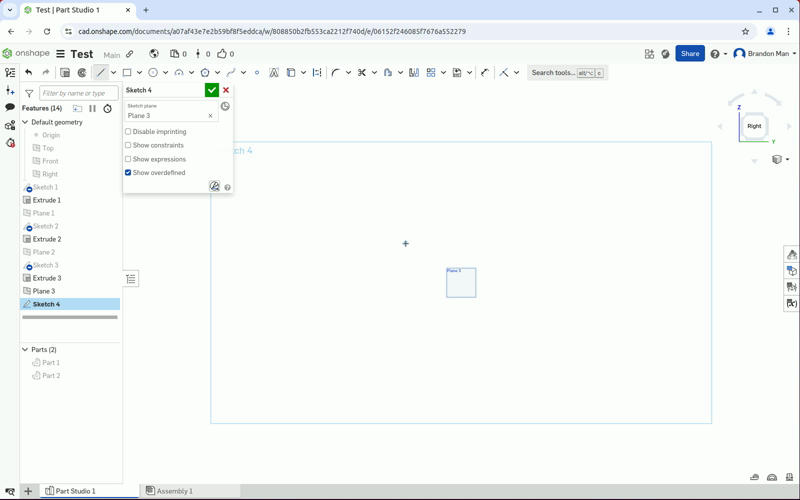
mouse_move(435, 243)
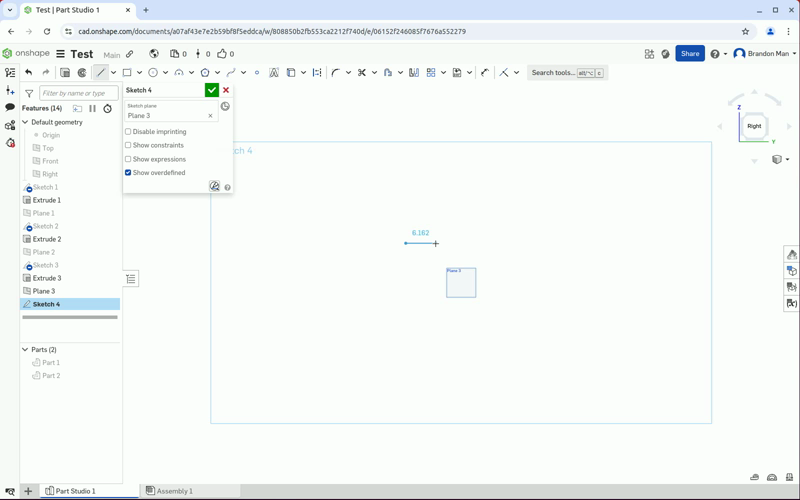
mouse_move(442, 243)
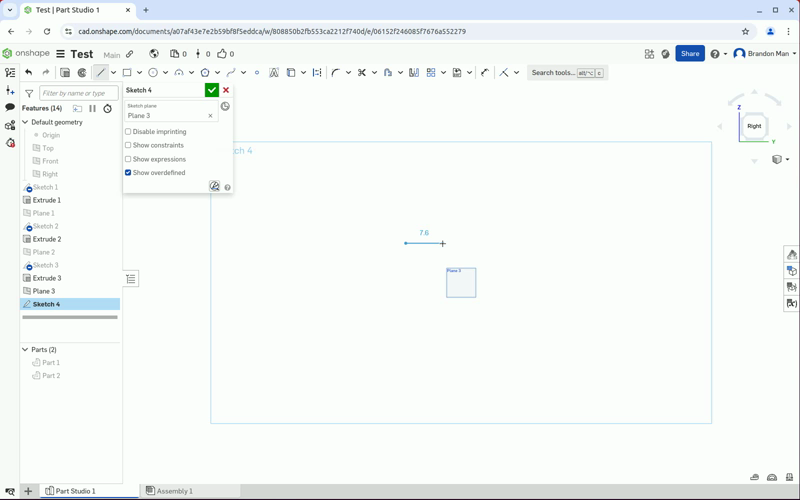
click(442, 243)
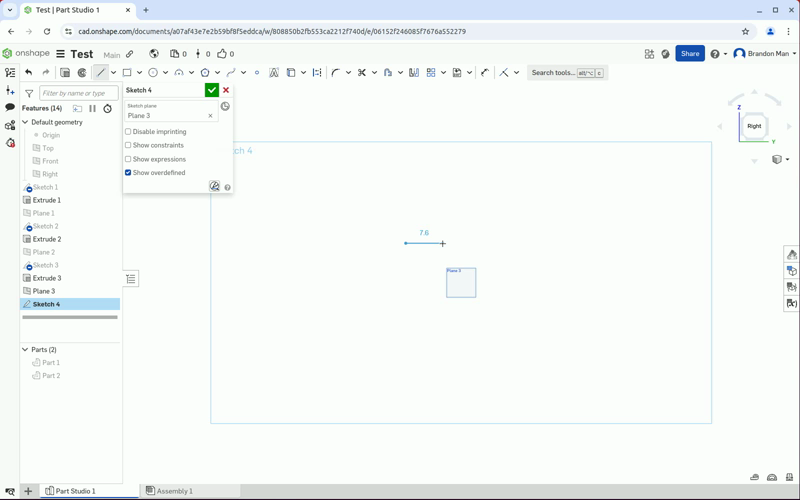
key_up(shift)
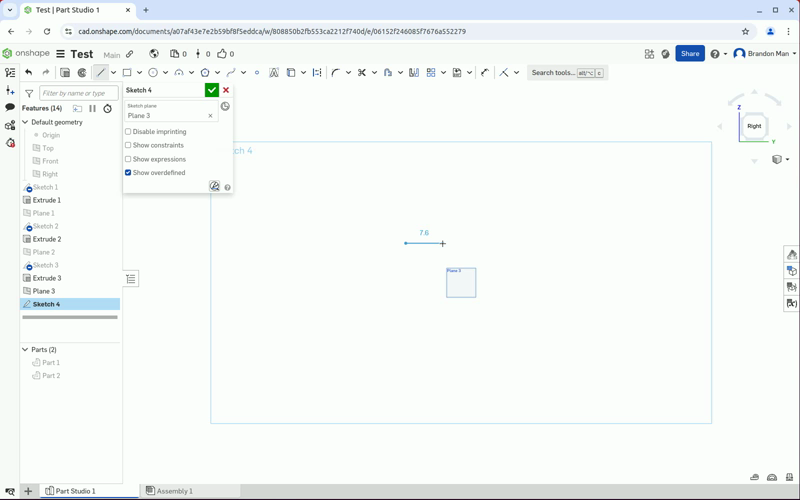
key_down(shift)
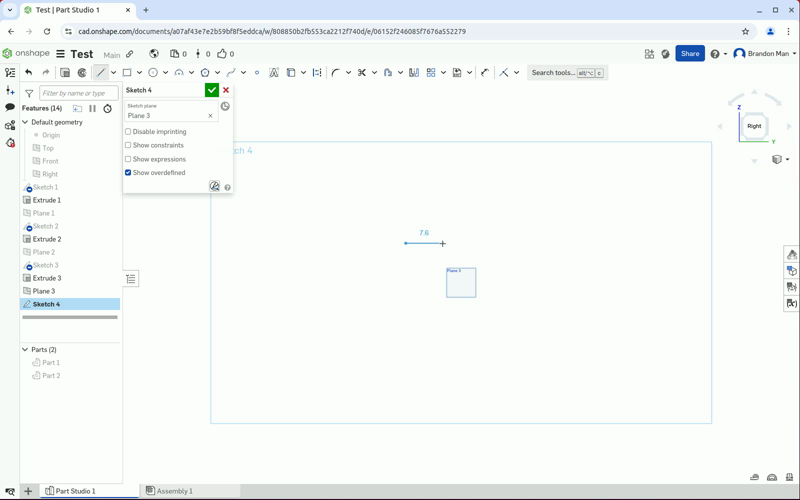
mouse_move(472, 243)
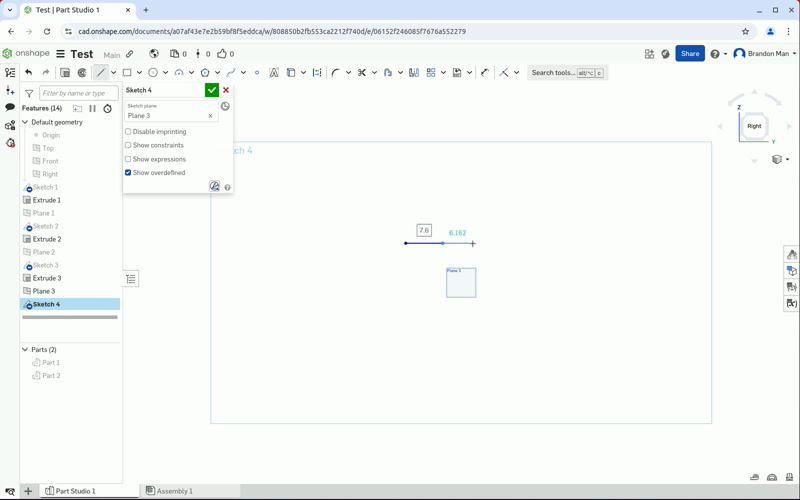
mouse_move(442, 205)
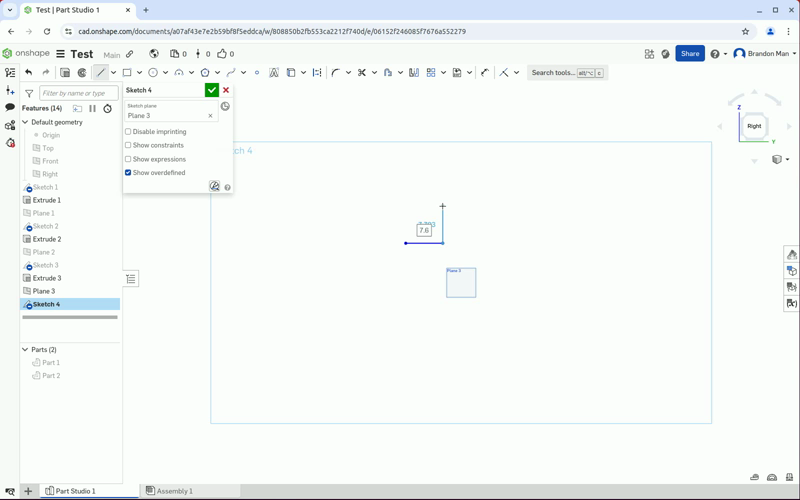
click(442, 205)
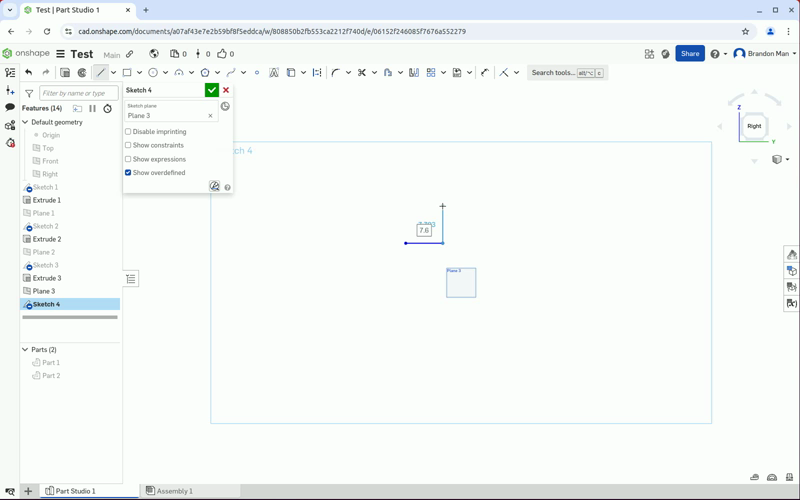
key_up(shift)
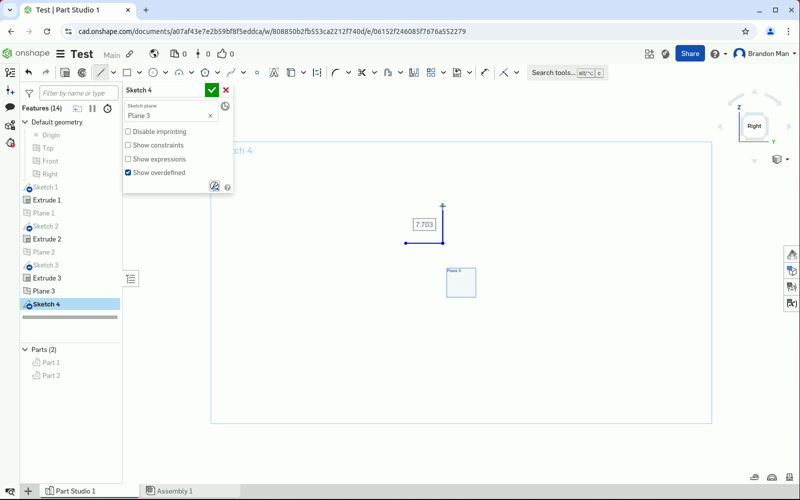
key_down(shift)
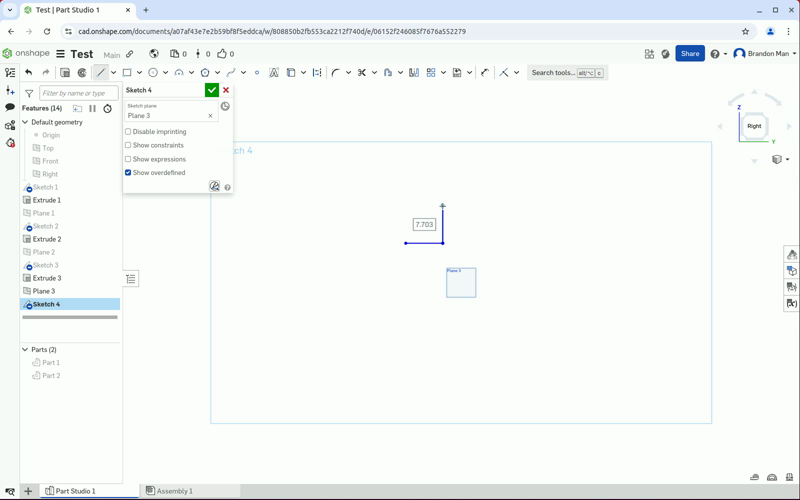
mouse_move(472, 205)
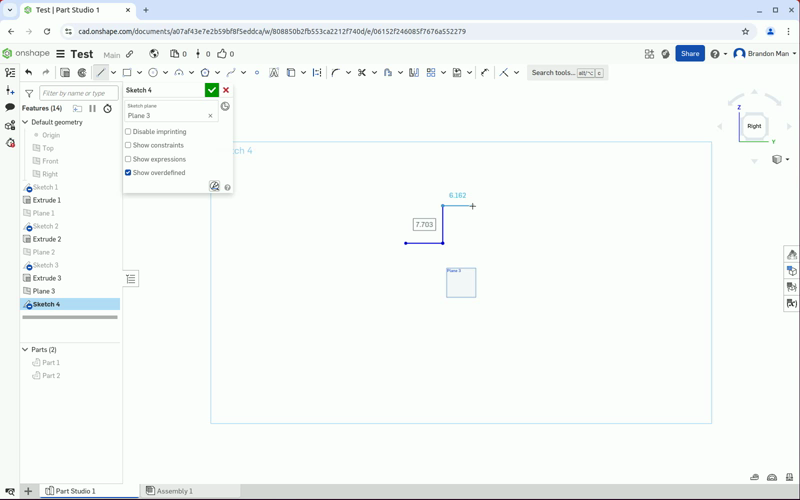
mouse_move(405, 205)
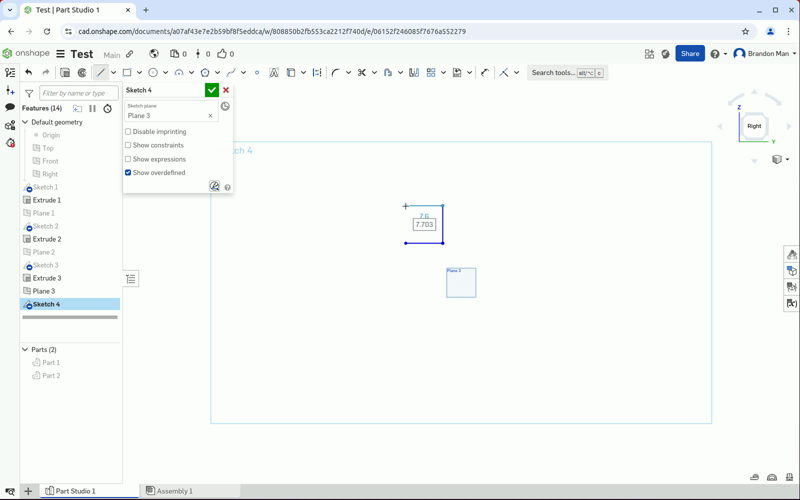
click(405, 205)
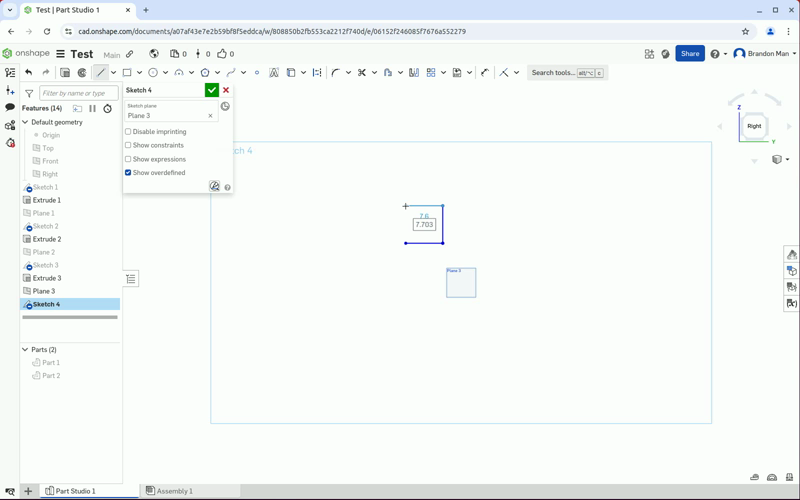
key_up(shift)
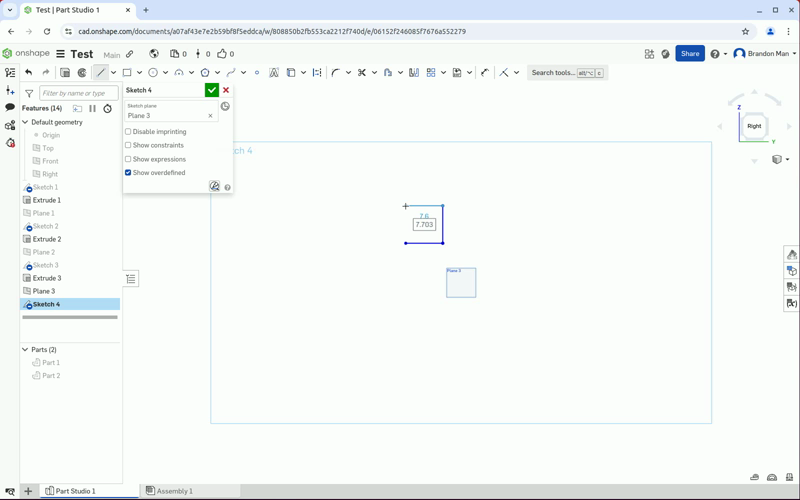
mouse_move(435, 205)
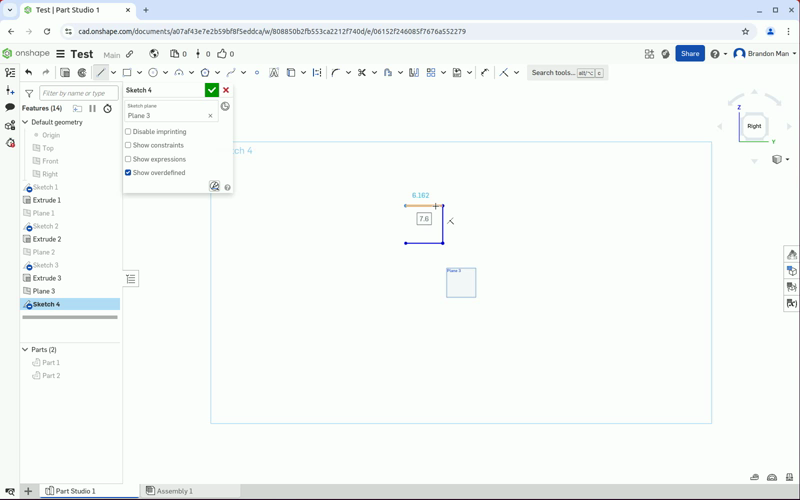
key_down(shift)
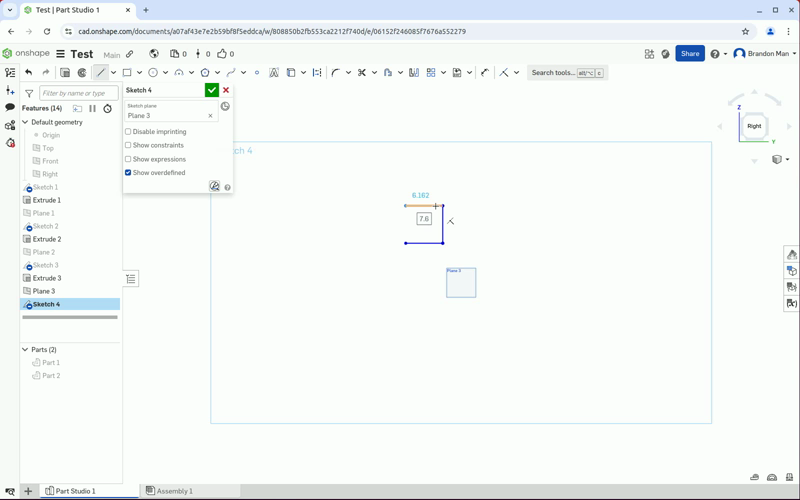
mouse_move(405, 243)
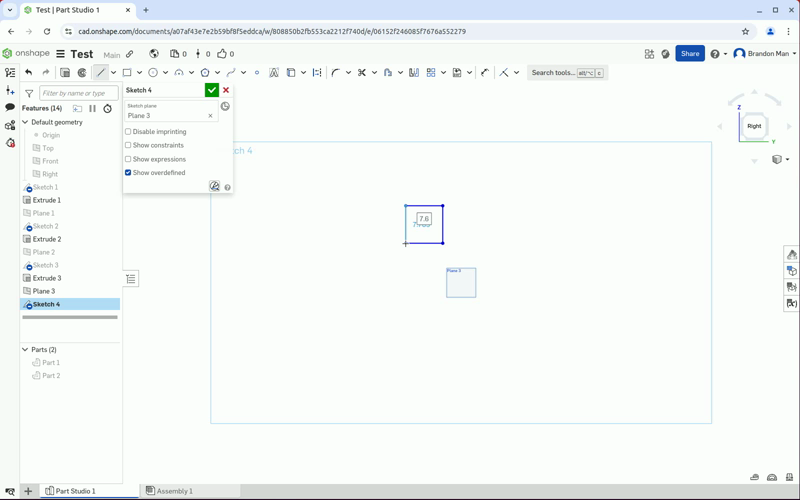
key_up(shift)
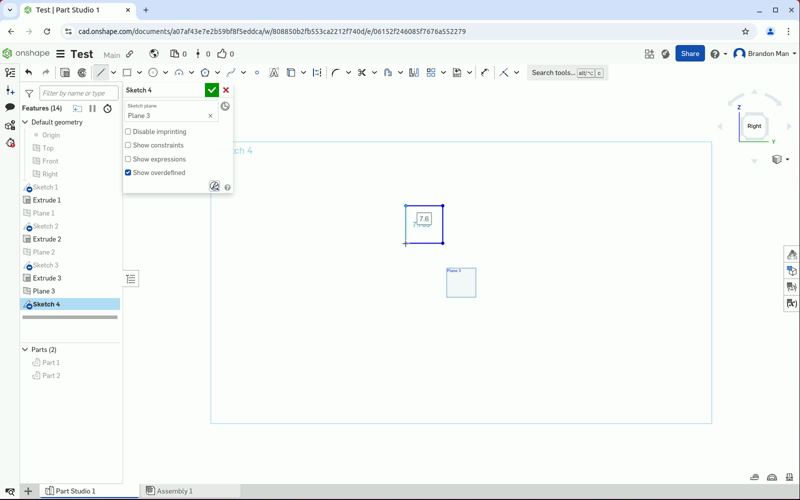
click(405, 243)
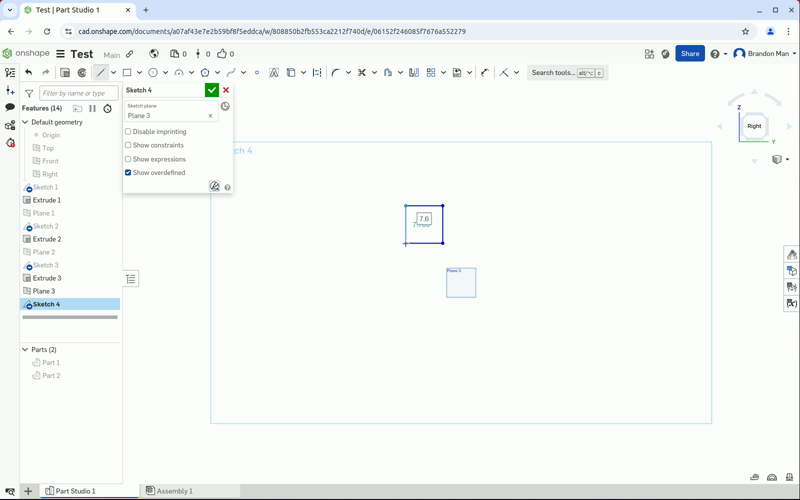
key(esc)
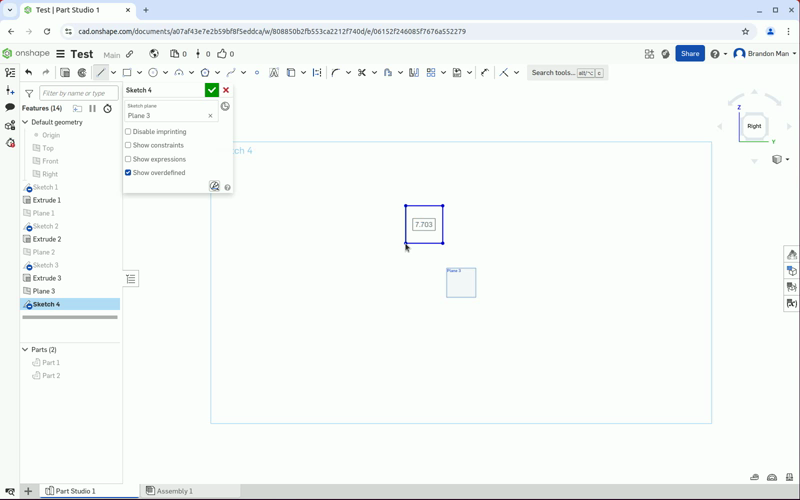
mouse_move(419, 226)
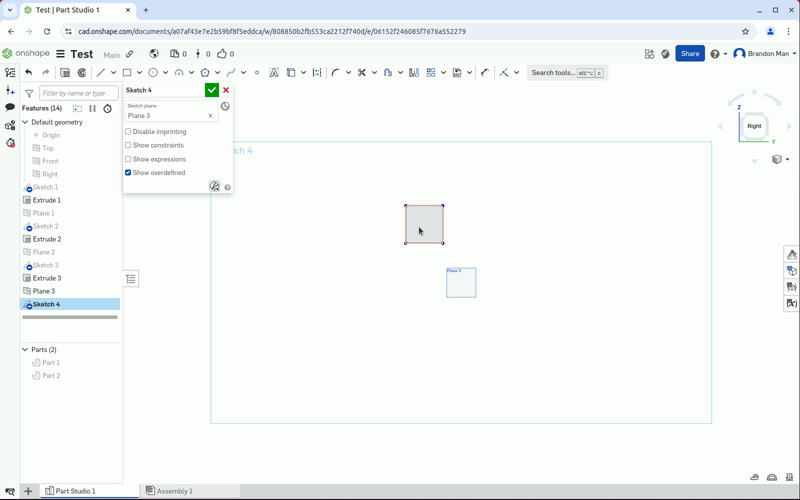
scroll(6)
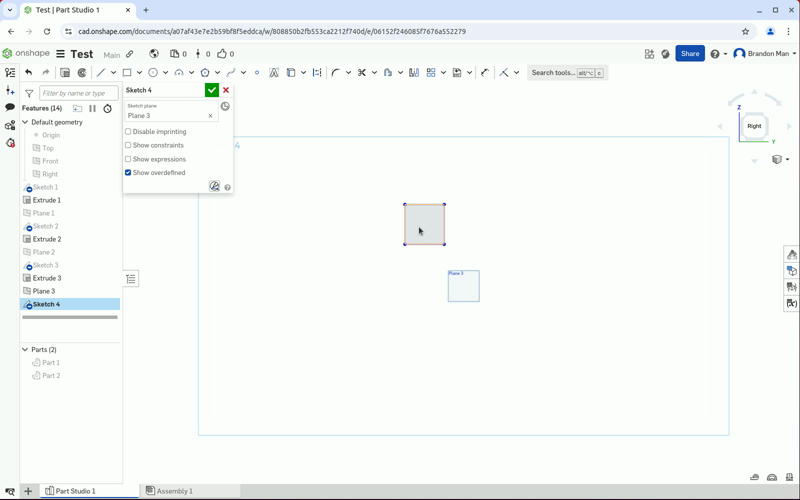
scroll(6)
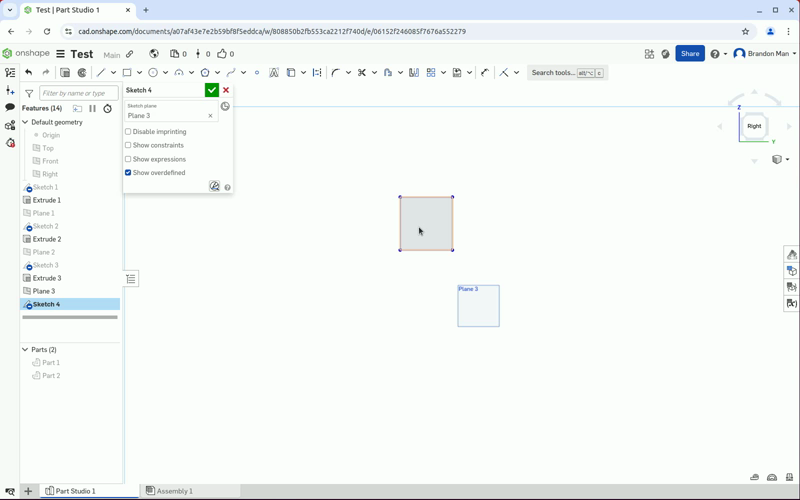
scroll(6)
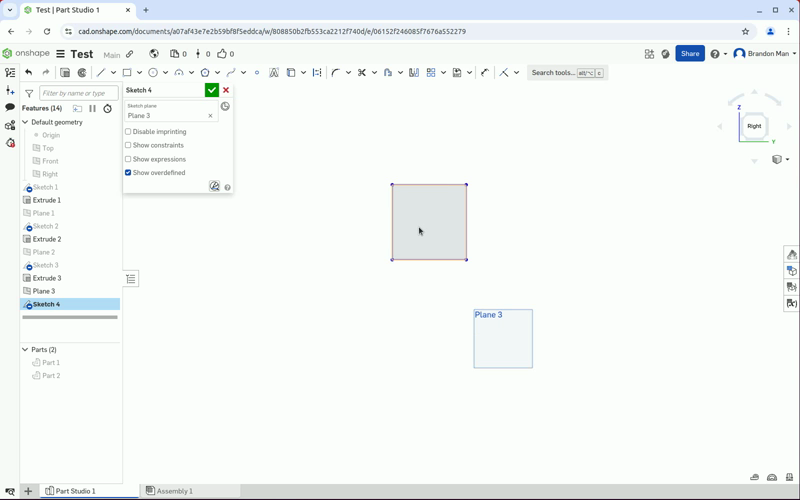
scroll(6)
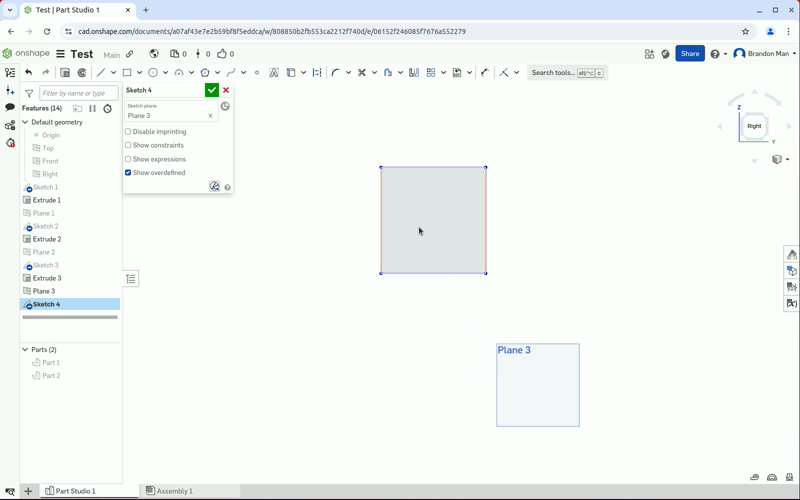
scroll(6)
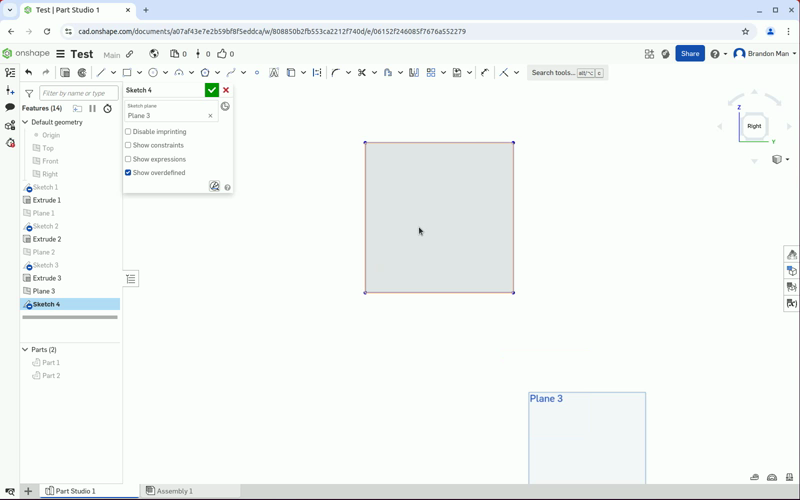
scroll(6)
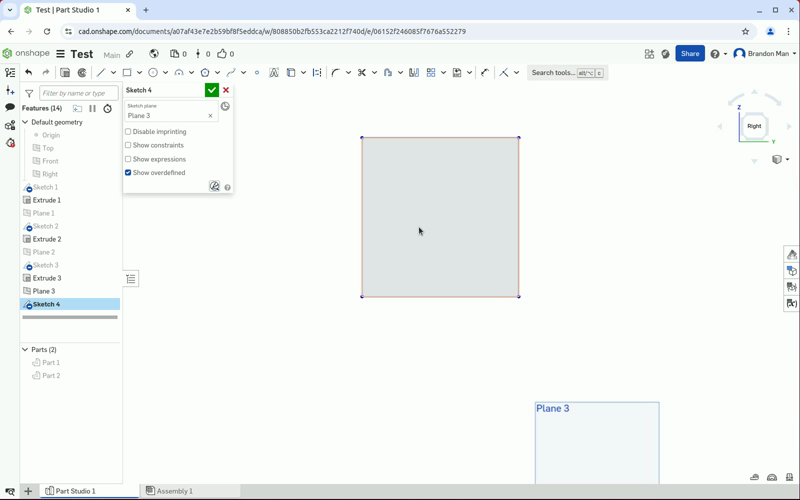
scroll(6)
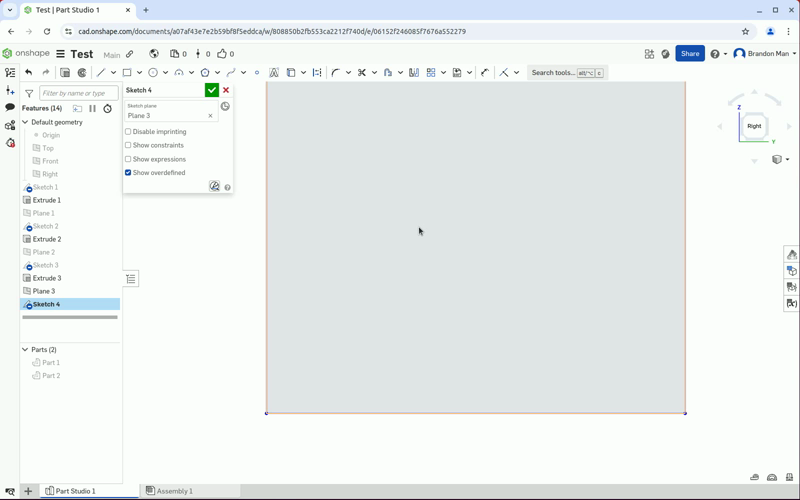
click(419, 226)
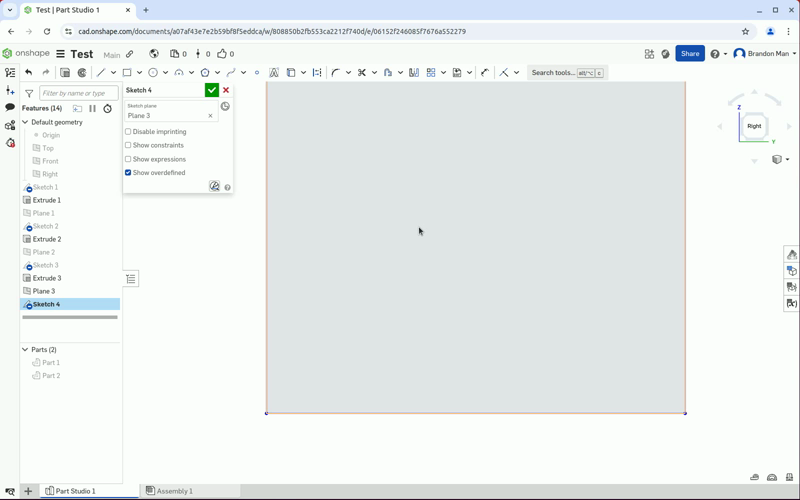
scroll(-6)
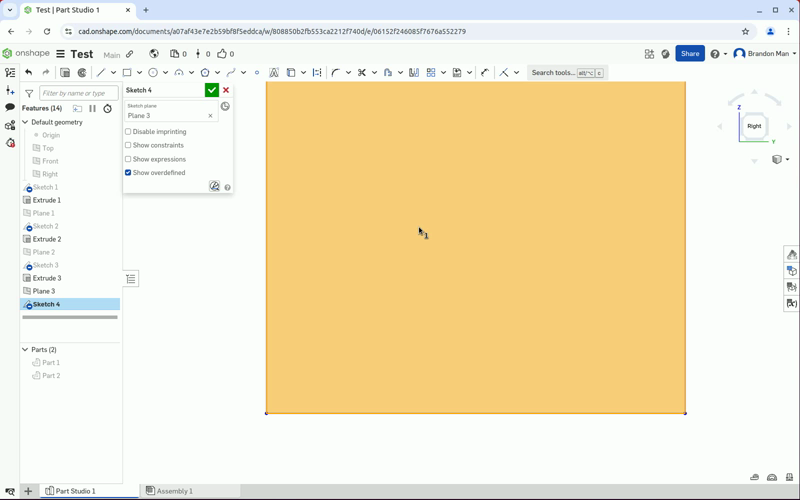
scroll(-6)
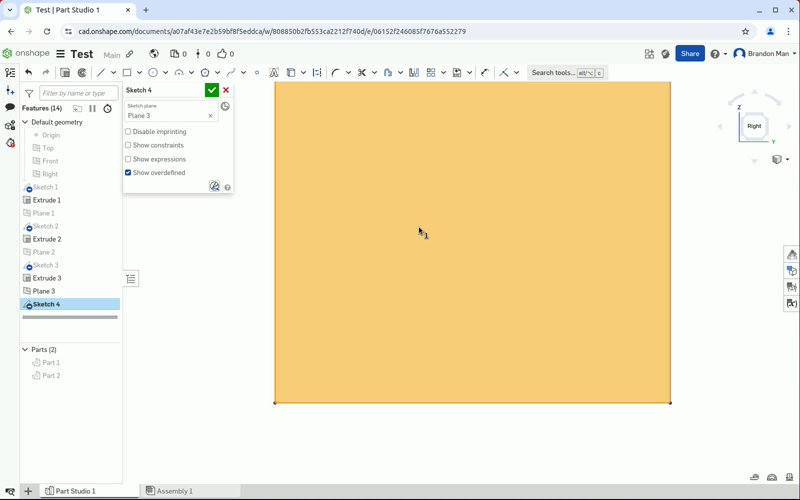
scroll(-6)
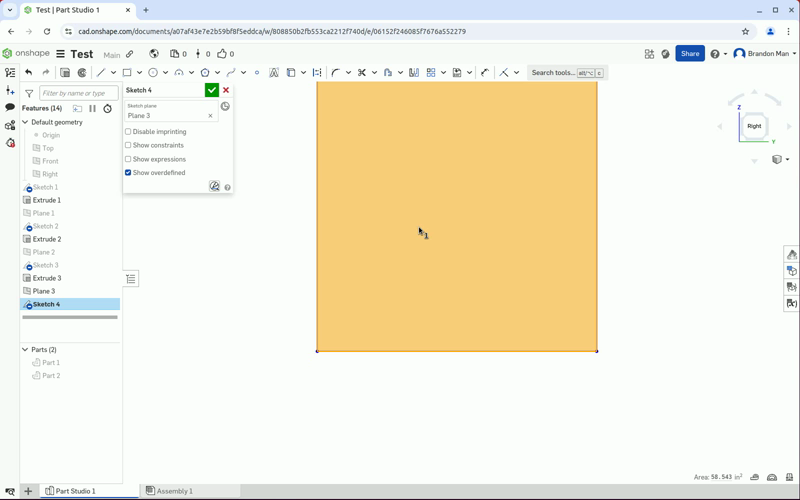
scroll(-6)
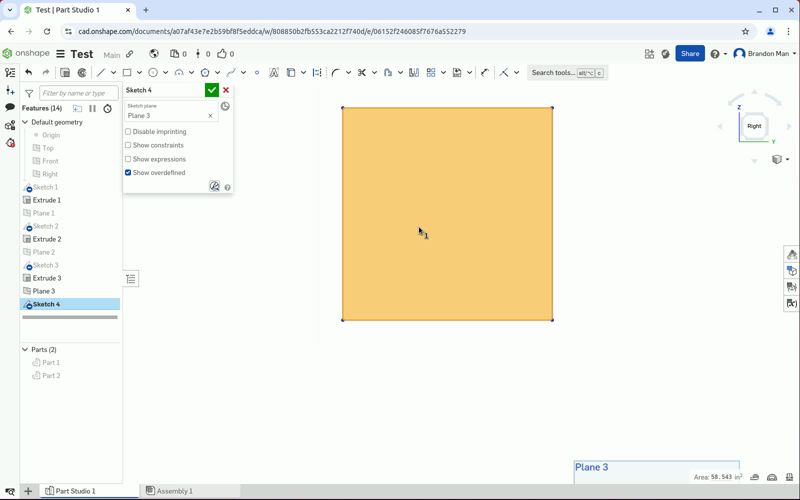
scroll(-6)
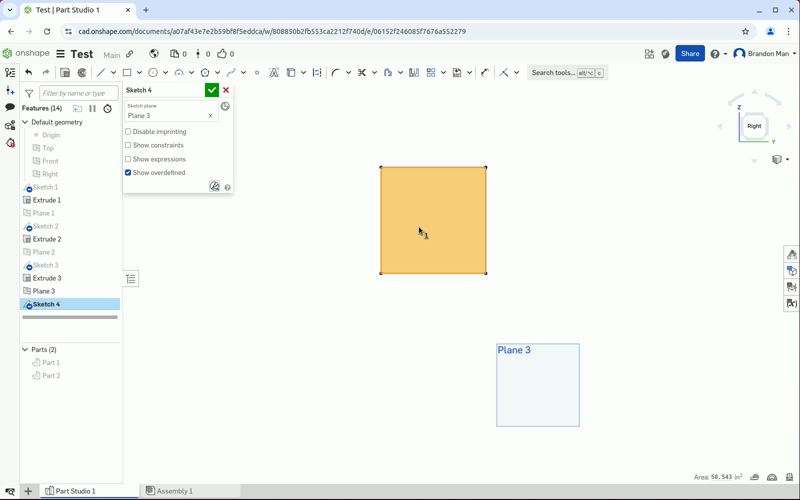
scroll(-6)
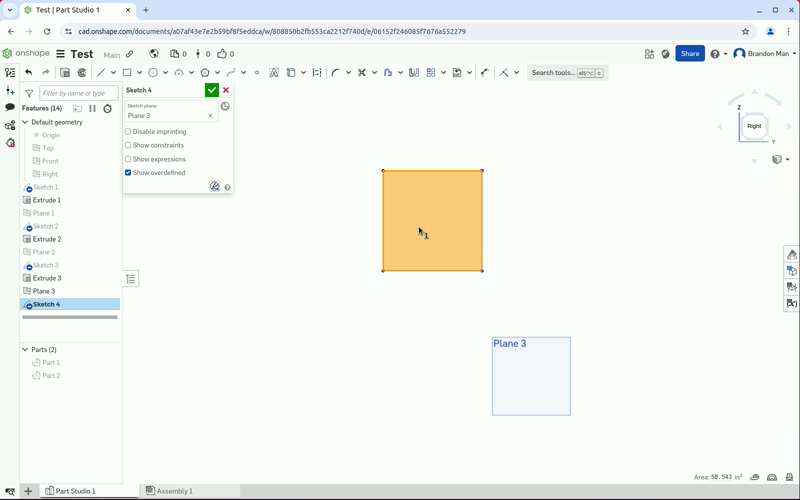
scroll(-6)
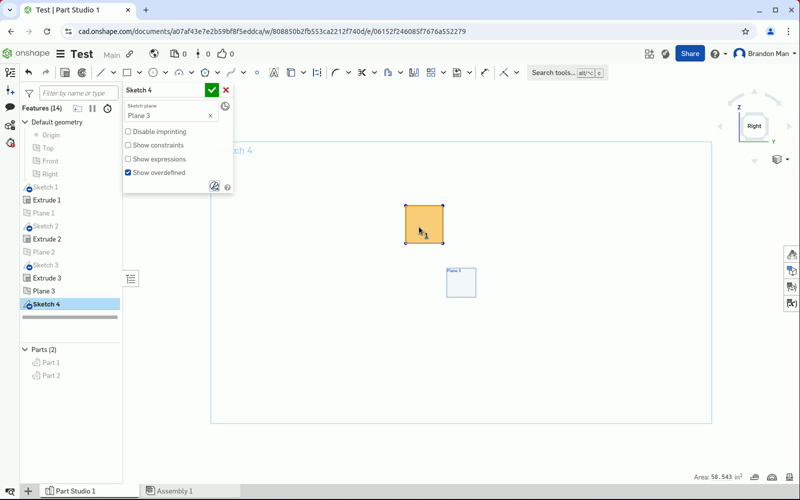
mouse_move(73, 352)
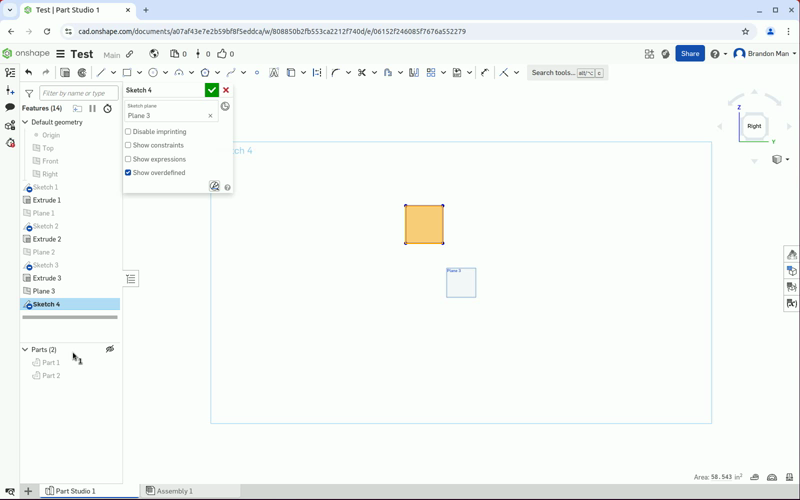
key(shift+y)
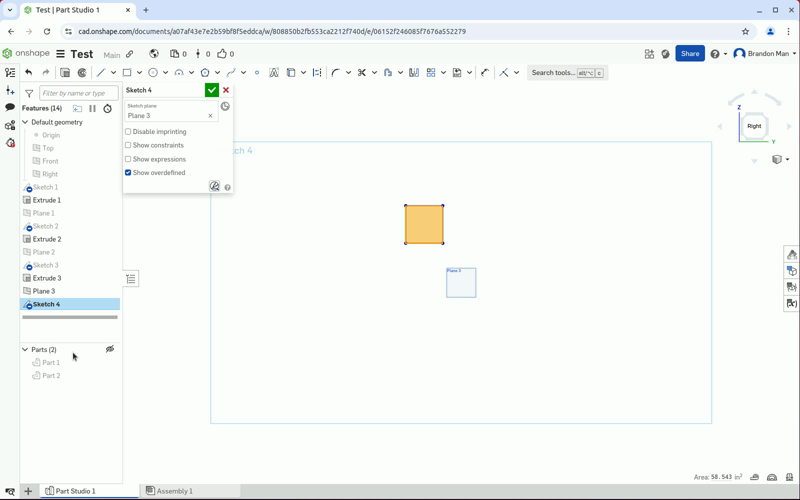
key(shift+e)
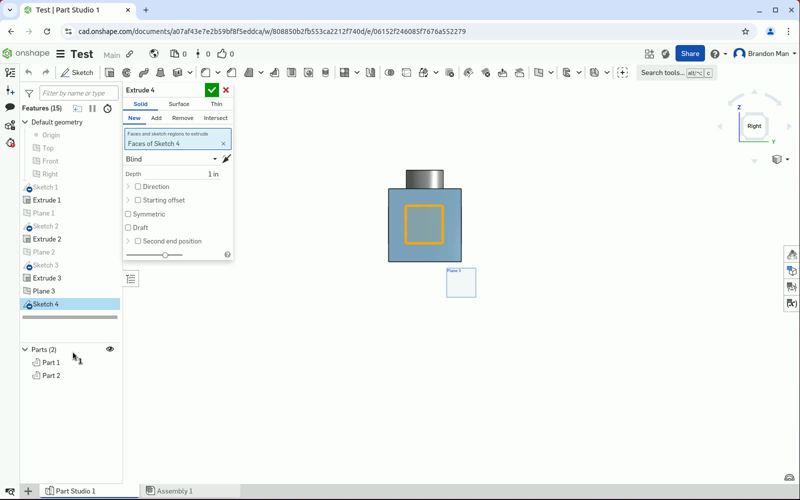
mouse_move(143, 106)
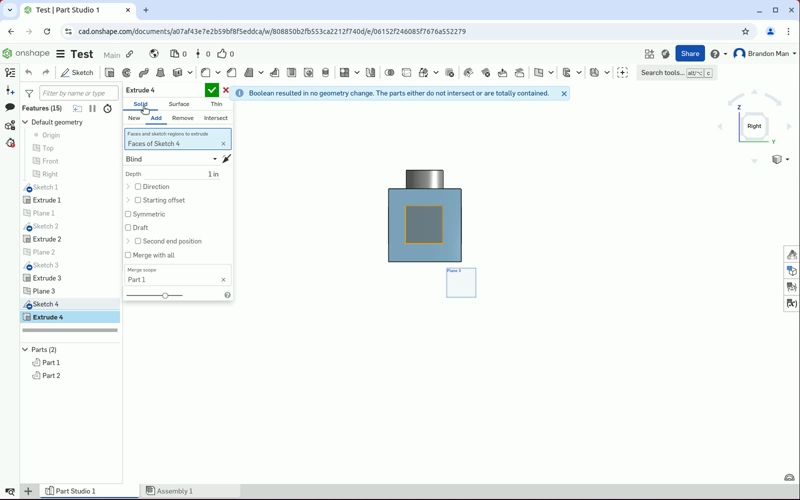
click(143, 106)
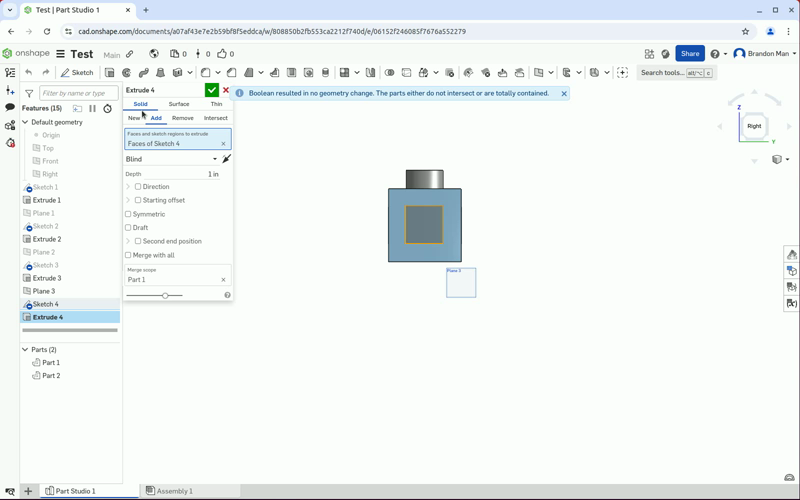
mouse_move(137, 120)
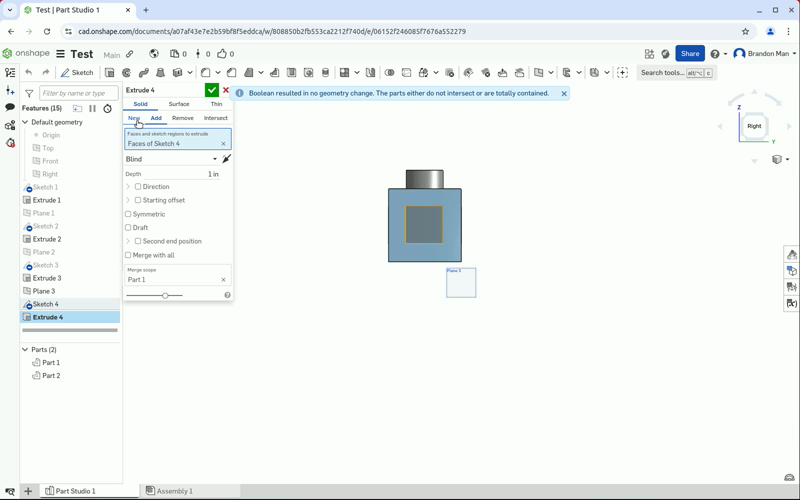
click(137, 120)
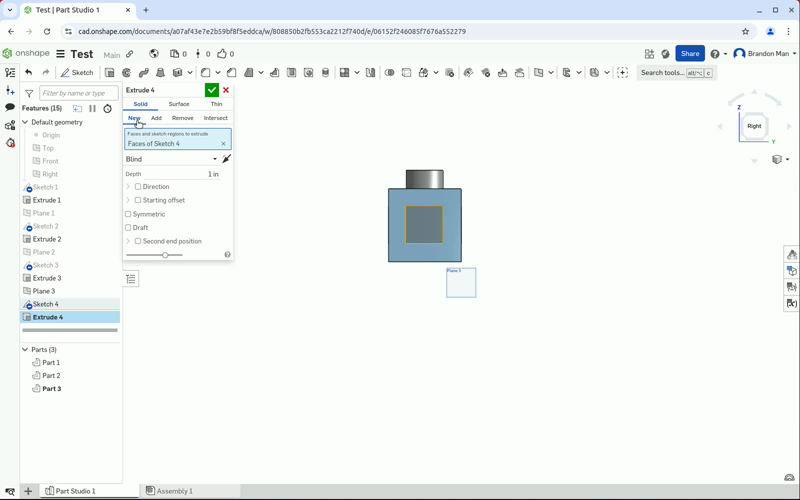
key(tab, 4)
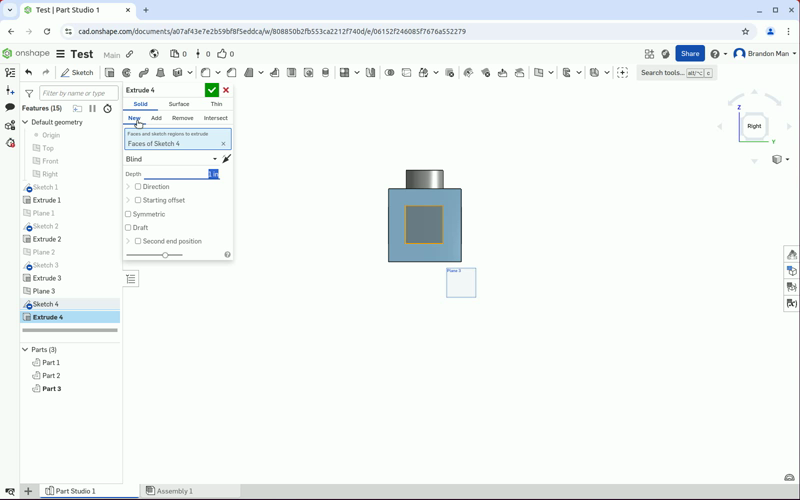
text(3.851)
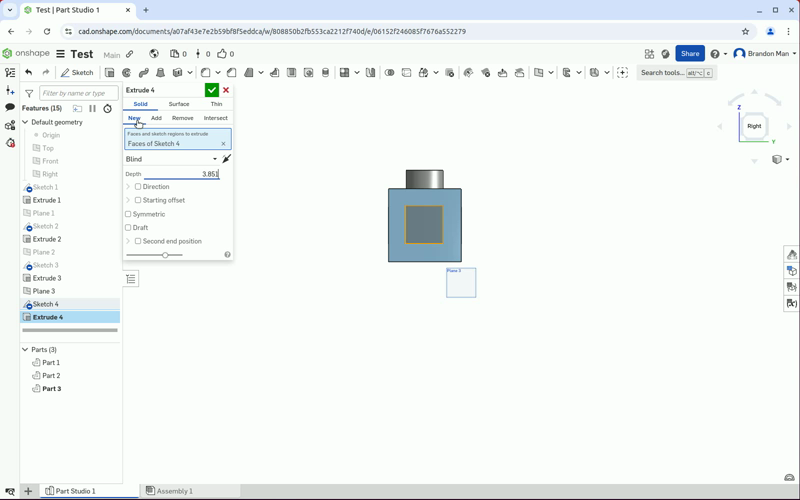
key(enter)
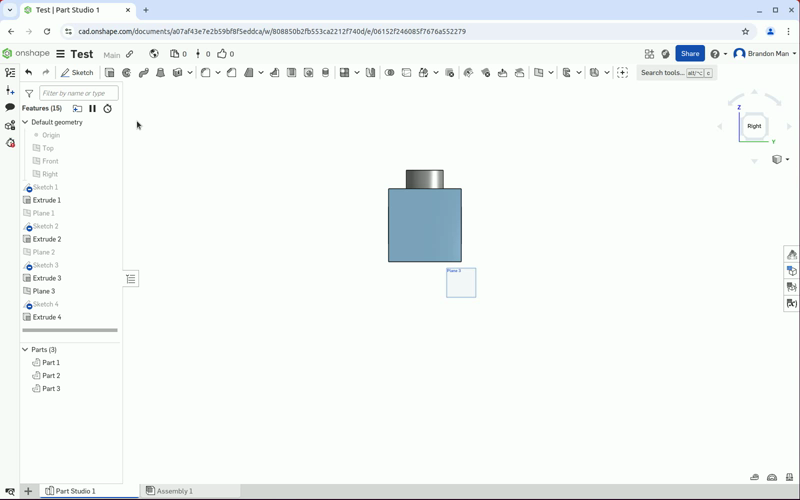
key(shift+h)
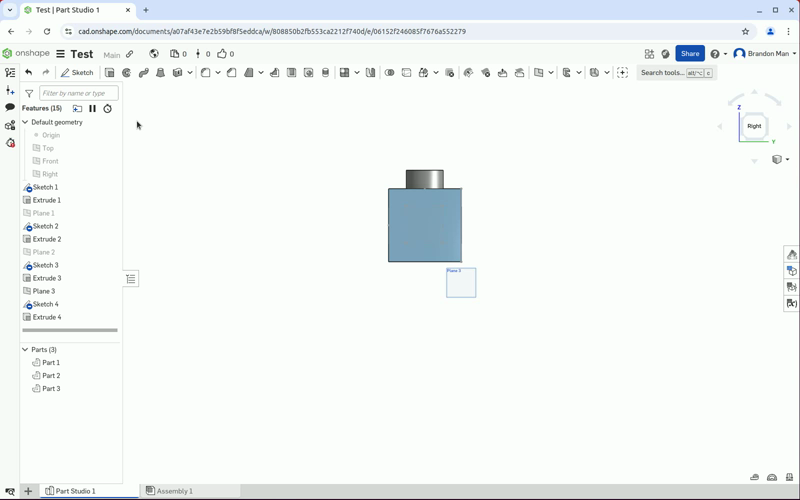
key(shift+h)
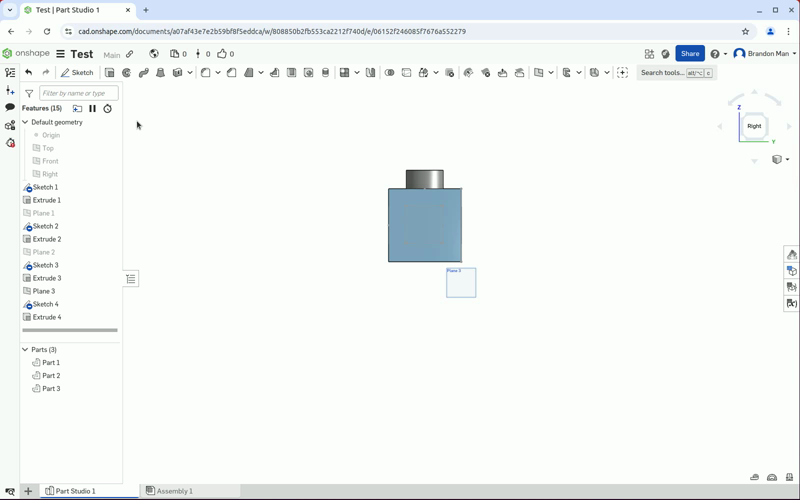
key(shift+7)
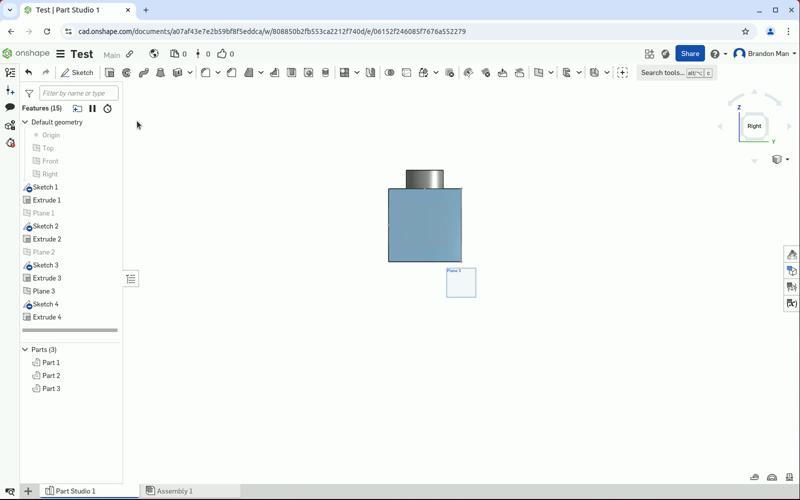
key(right, 2)
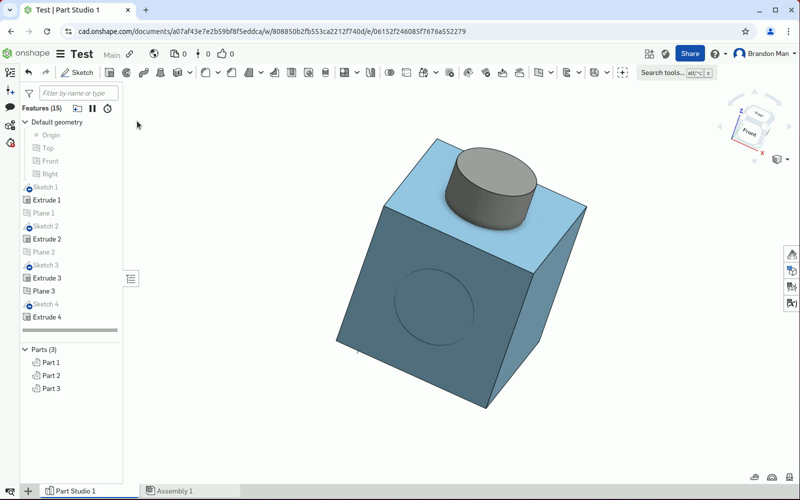
key(down, 2)
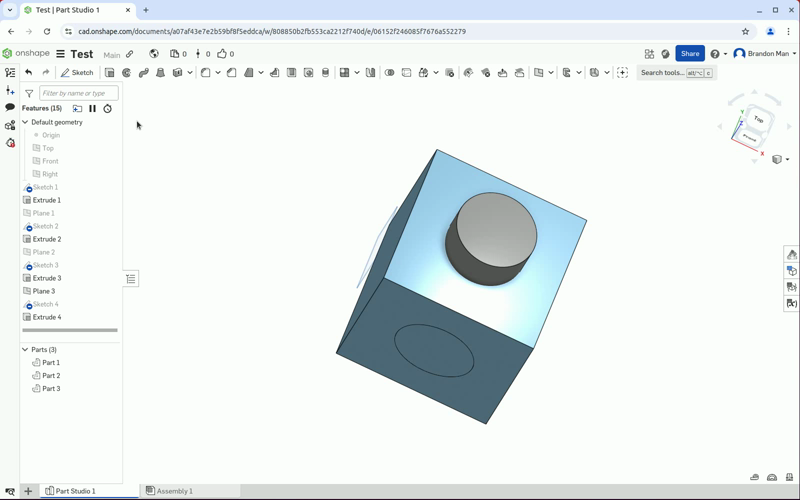
key(up, 2)
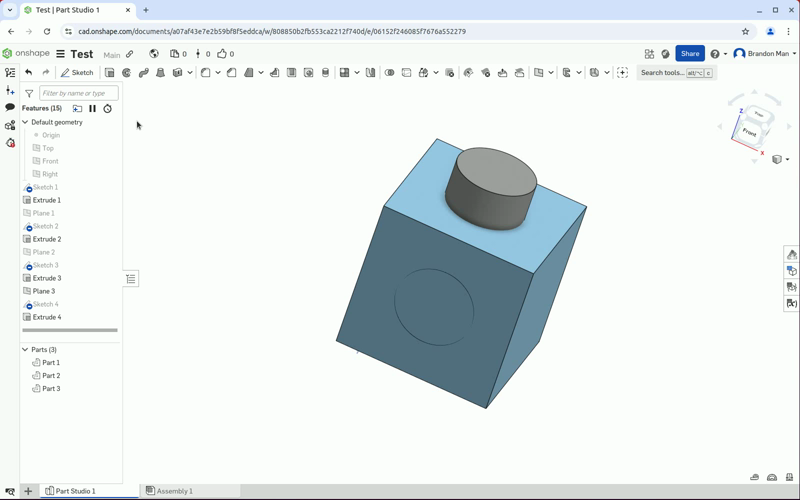
key(left, 2)
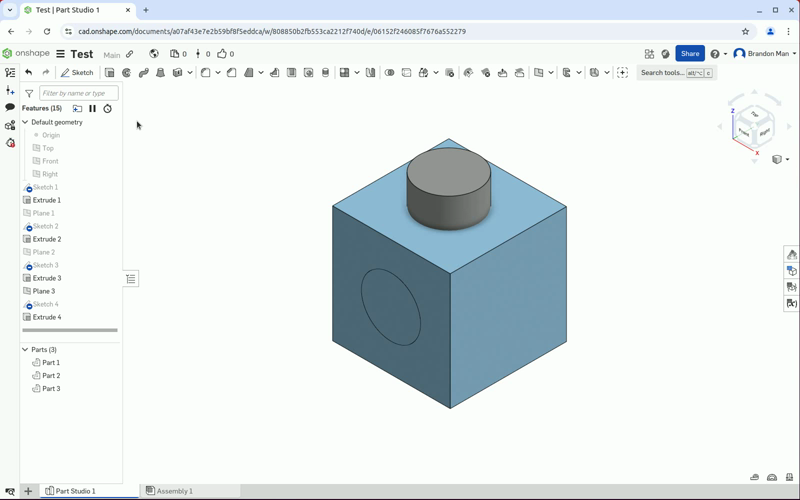
mouse_move(73, 189)
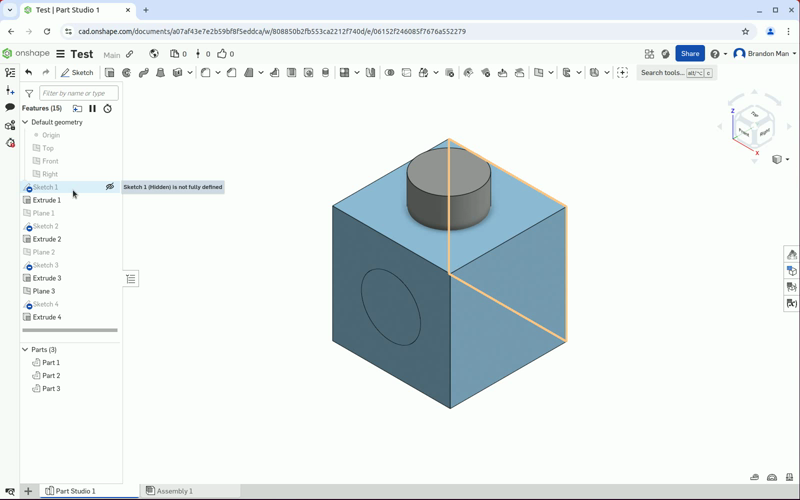
click(73, 189)